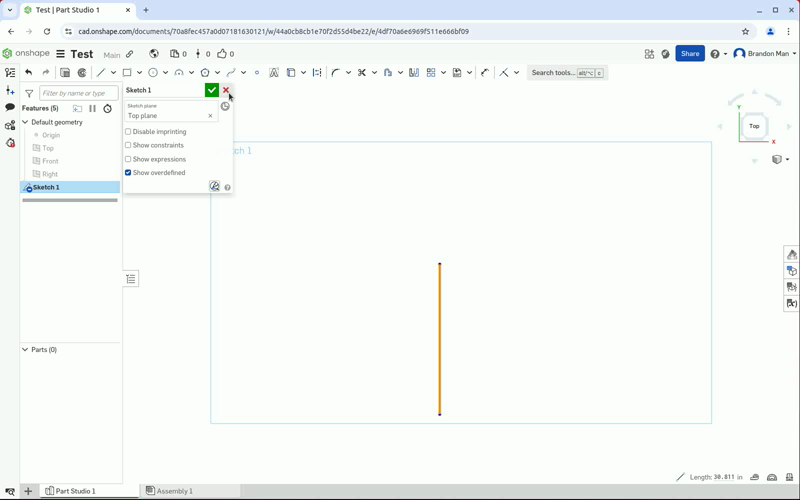
key(shift+h)
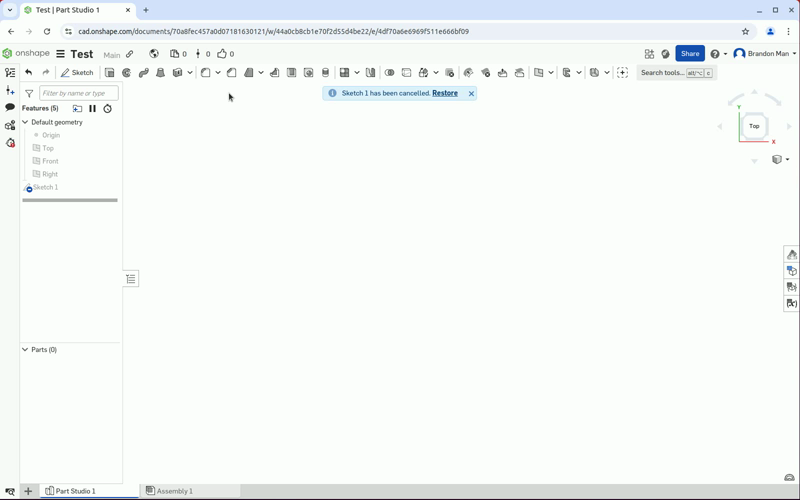
mouse_move(73, 352)
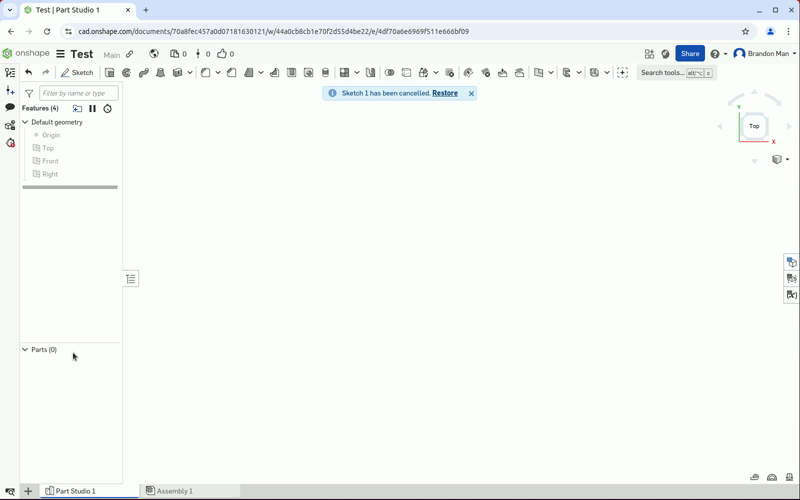
key(y)
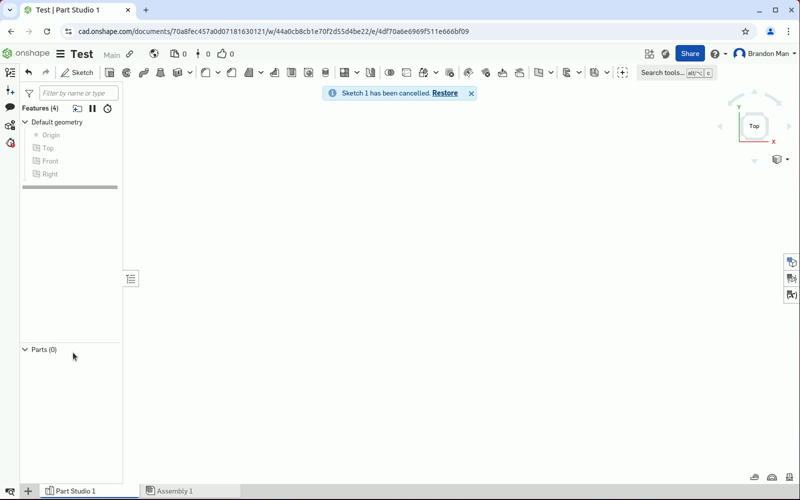
key(shift+p)
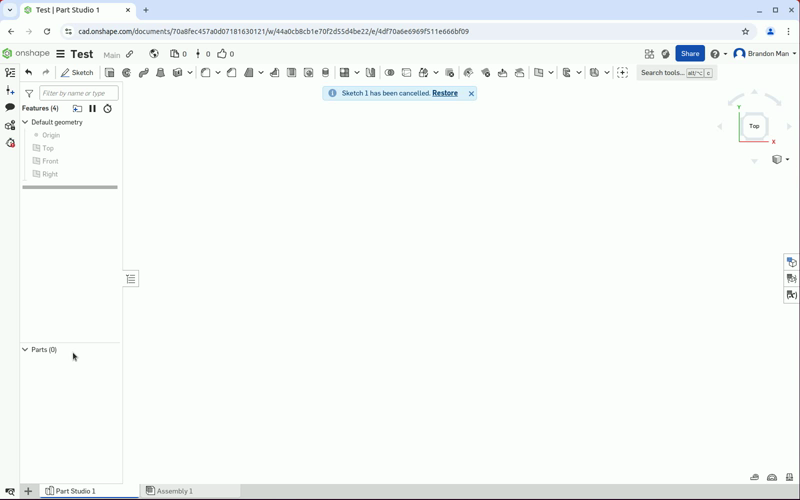
key(space)
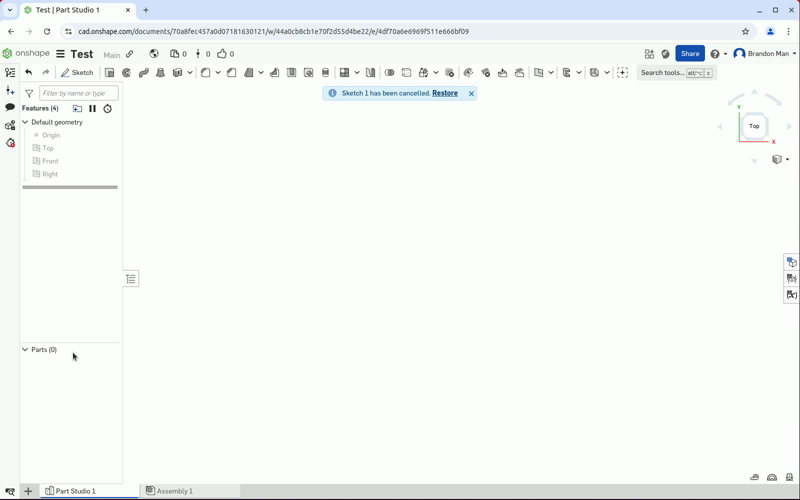
key_down(shift)
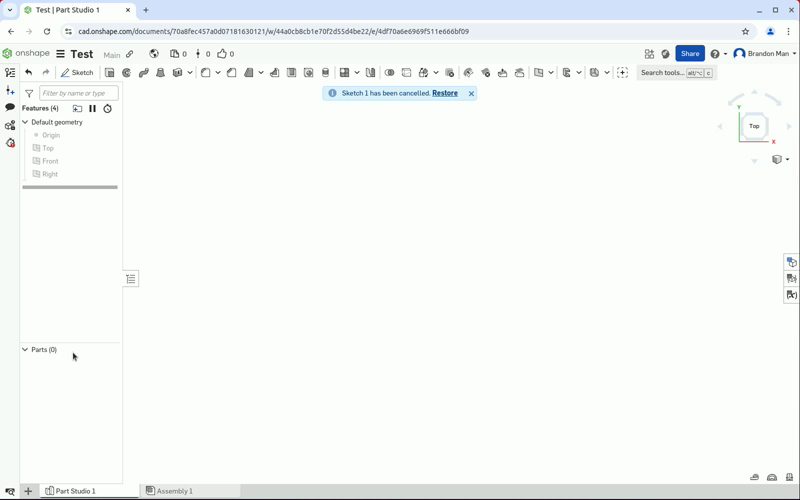
key(up)
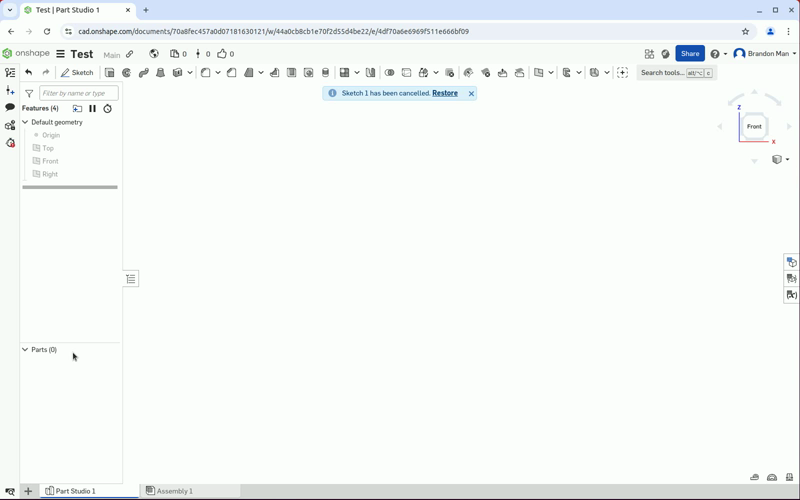
key_up(shift)
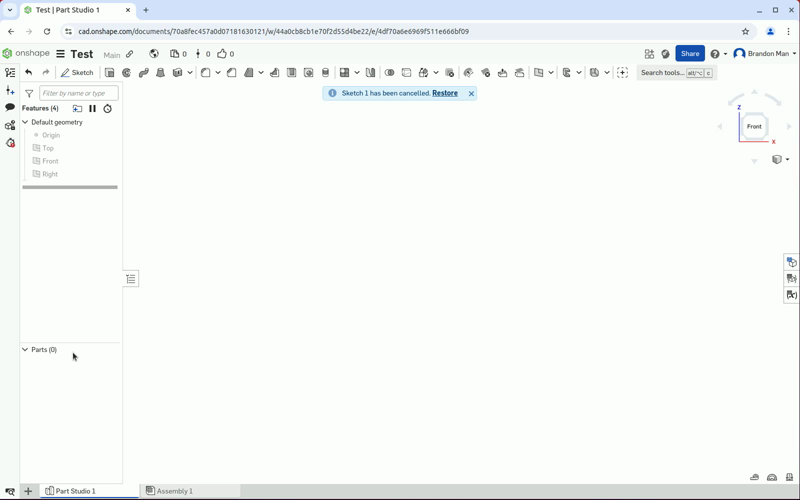
mouse_move(73, 352)
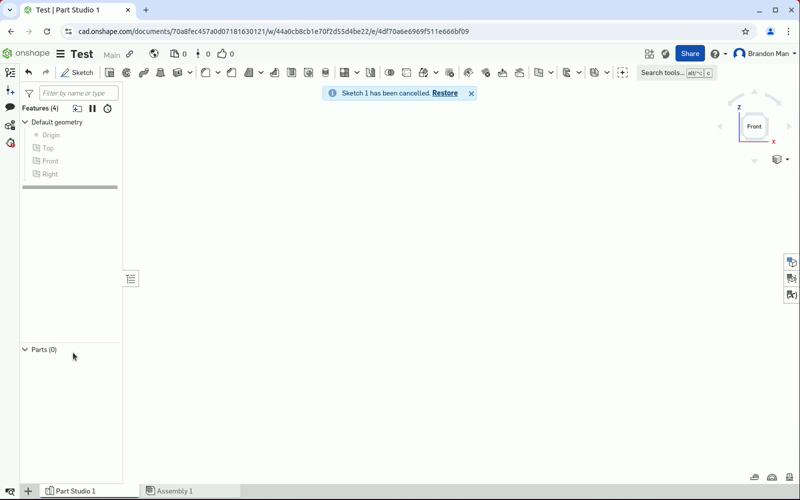
key(shift+y)
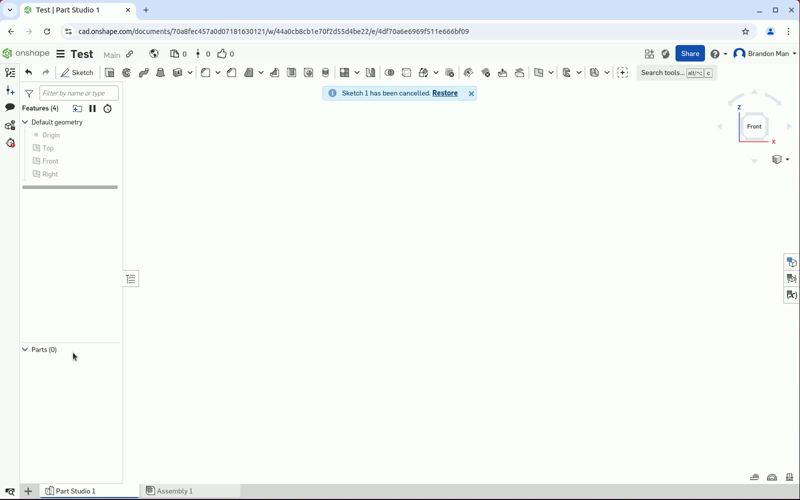
key(shift+s)
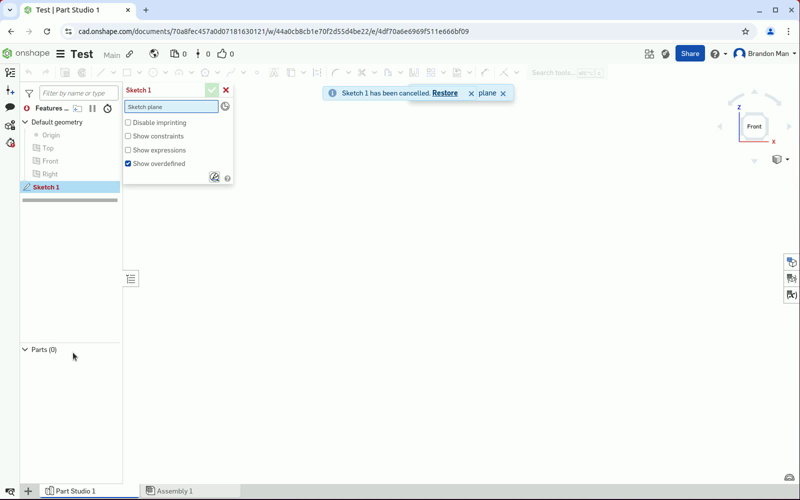
mouse_move(73, 163)
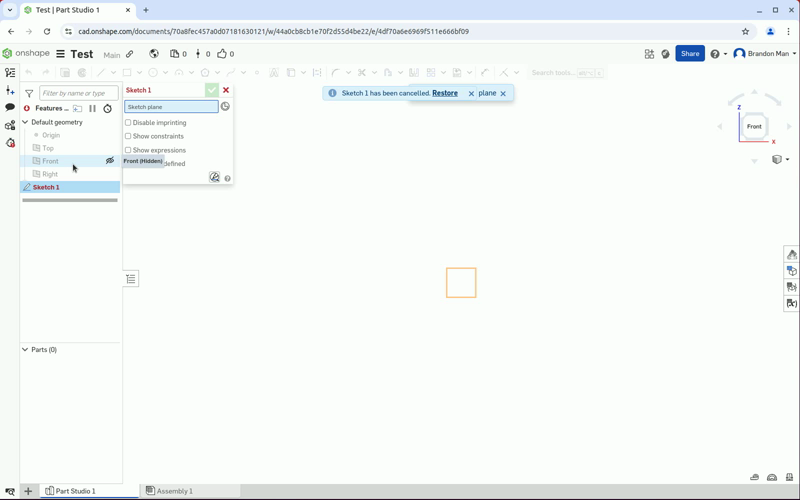
click(73, 163)
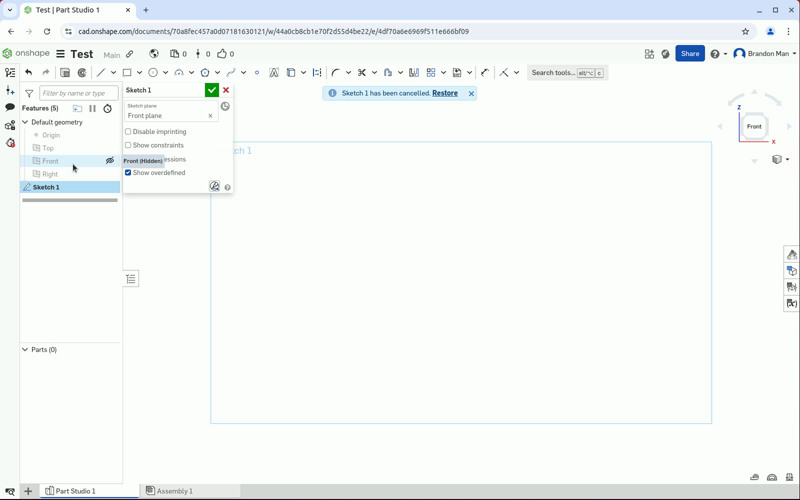
mouse_move(73, 352)
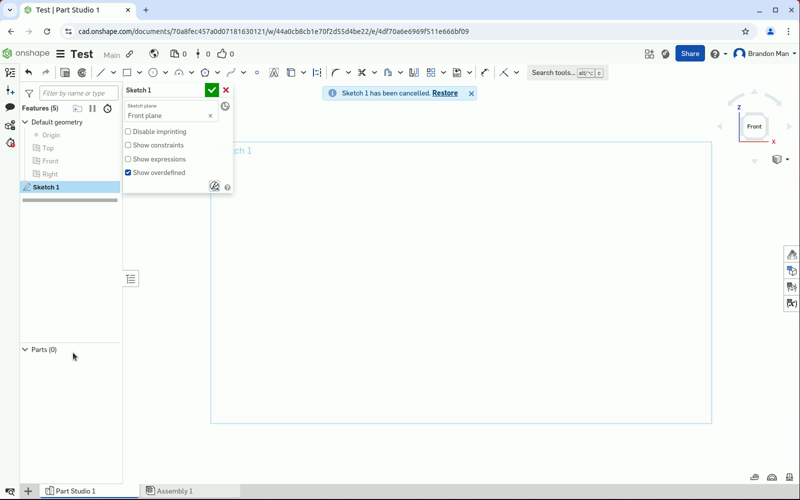
key(y)
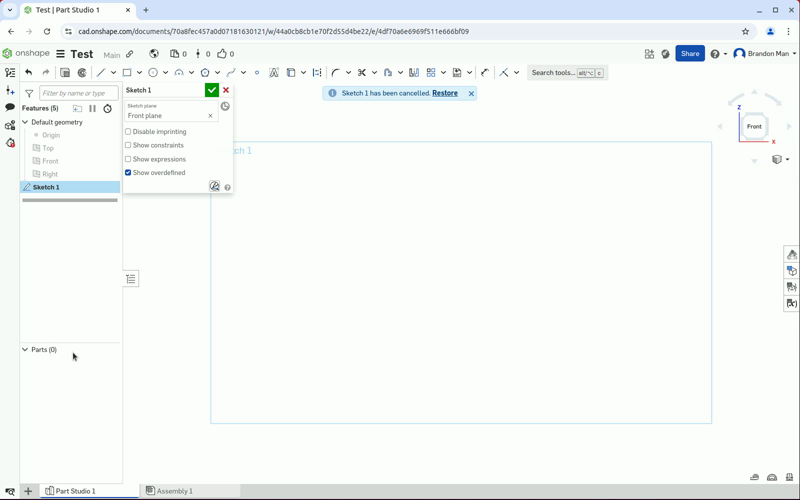
key(l)
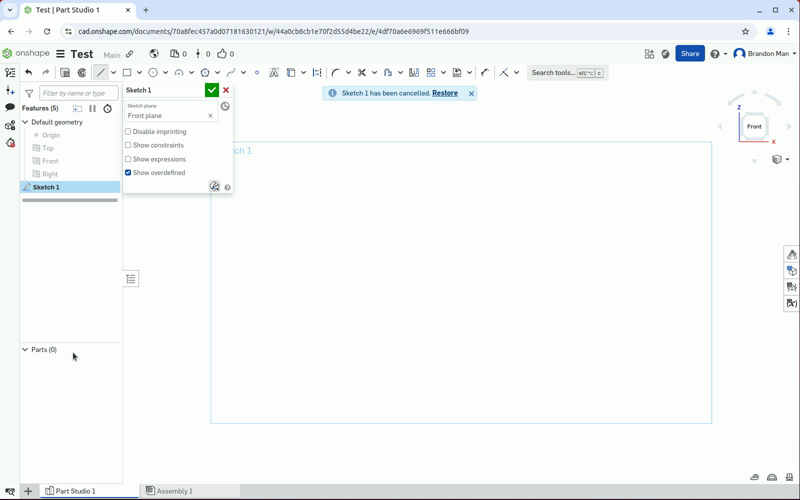
key_down(shift)
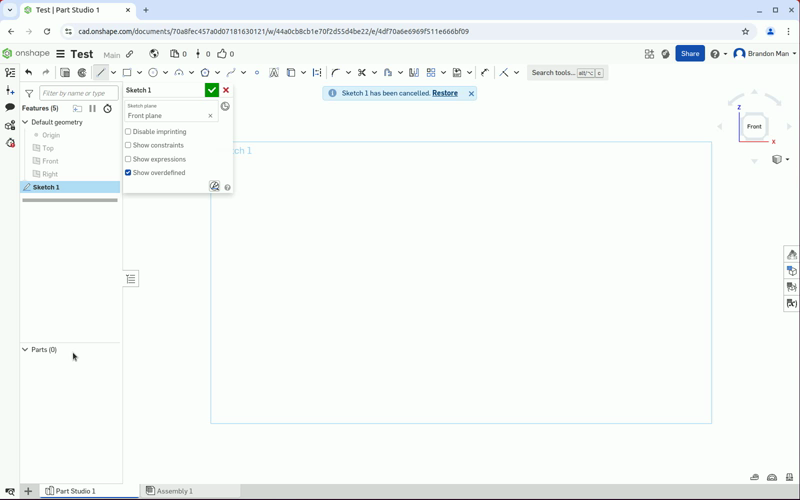
mouse_move(542, 355)
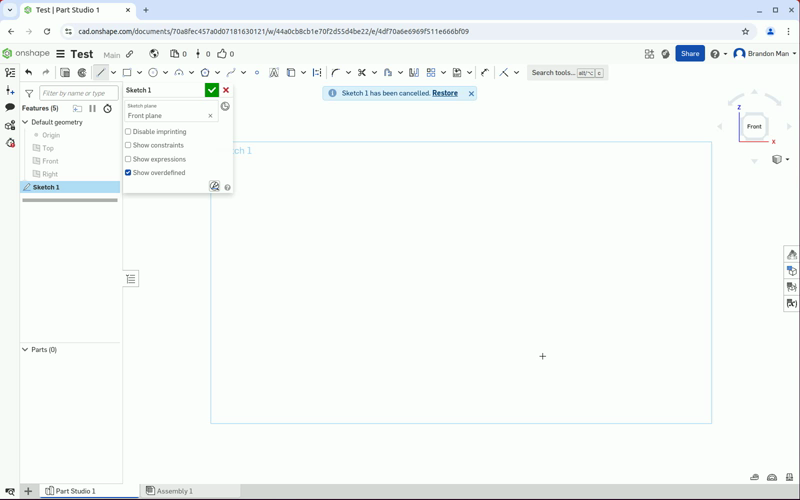
click(542, 355)
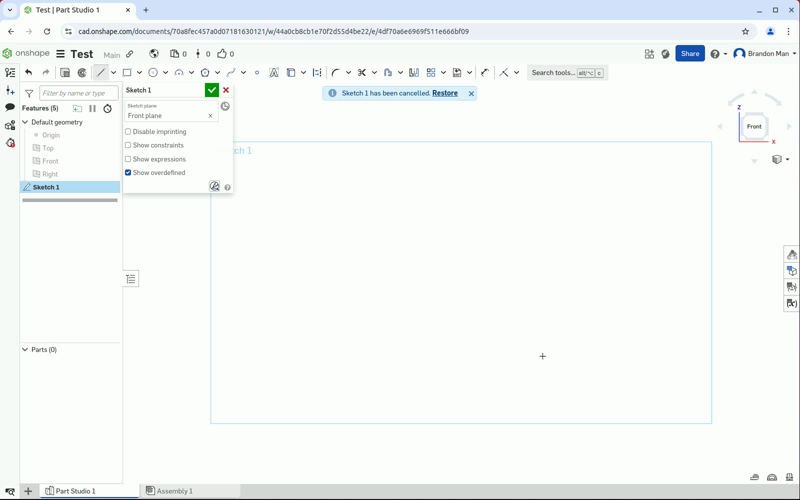
key_up(shift)
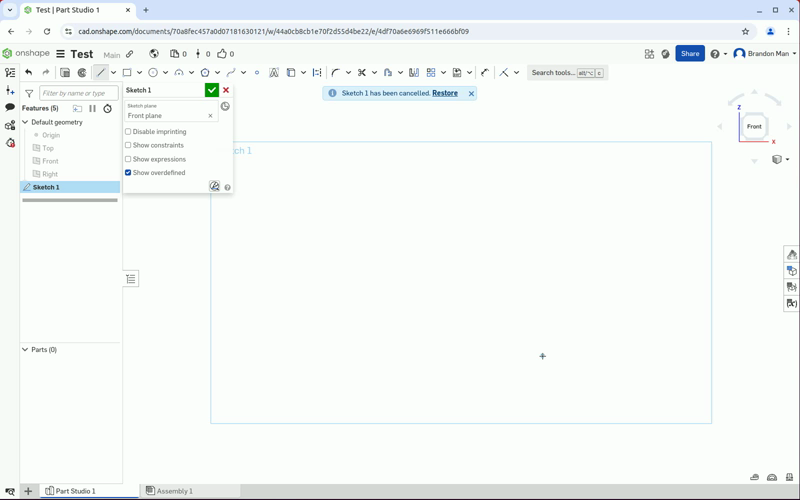
key_down(shift)
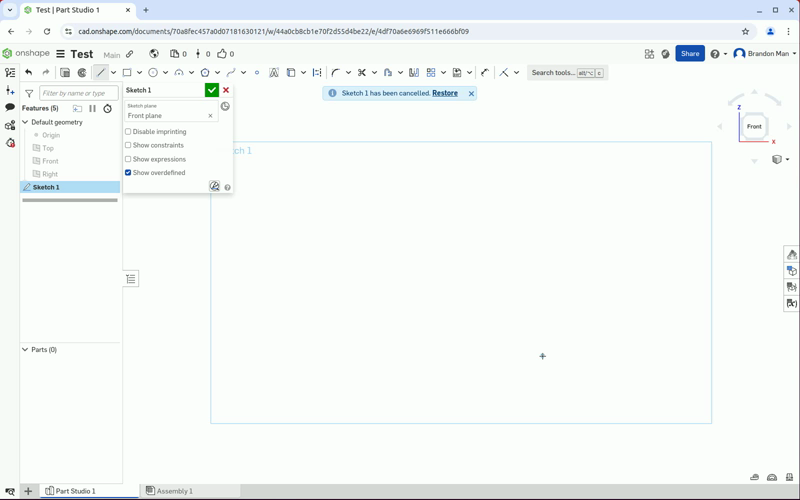
mouse_move(572, 355)
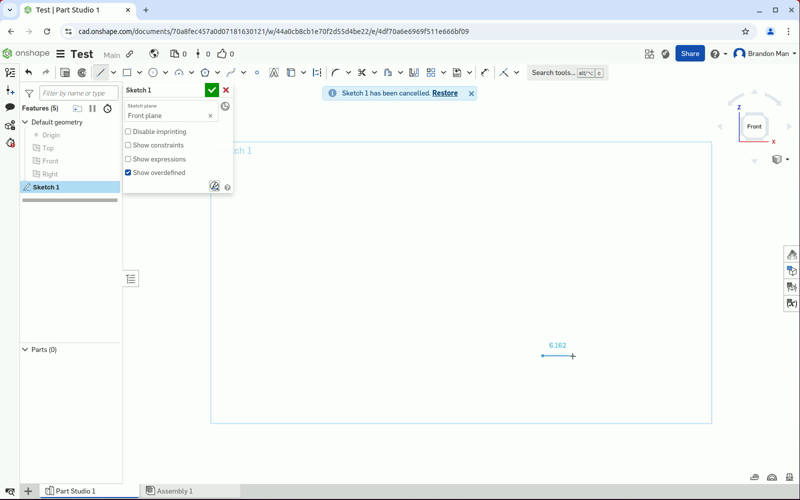
mouse_move(545, 355)
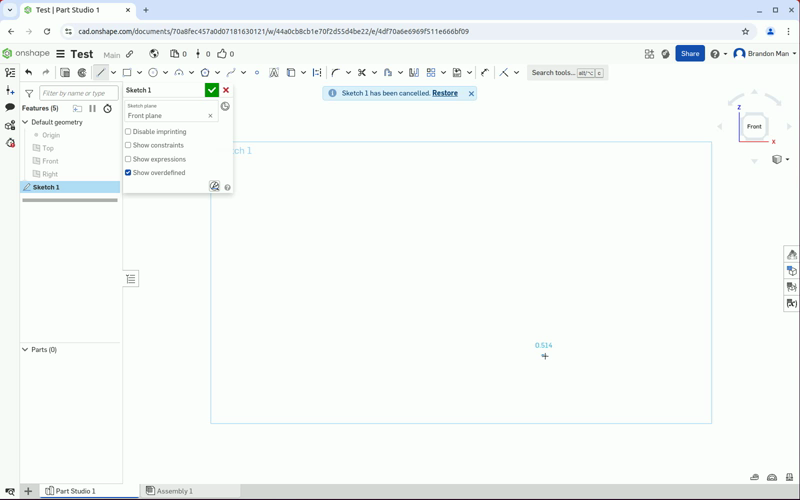
scroll(6)
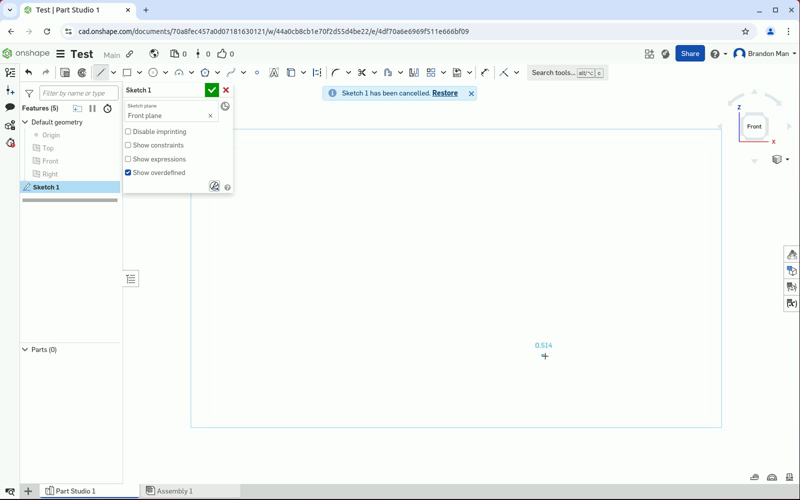
scroll(6)
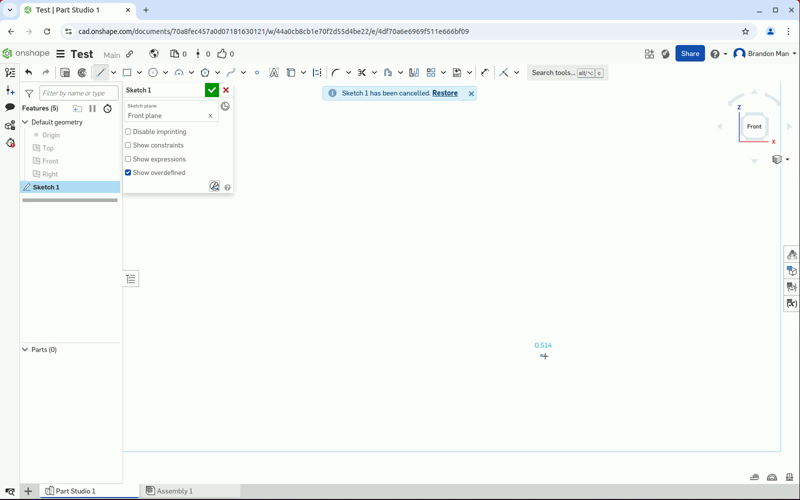
scroll(6)
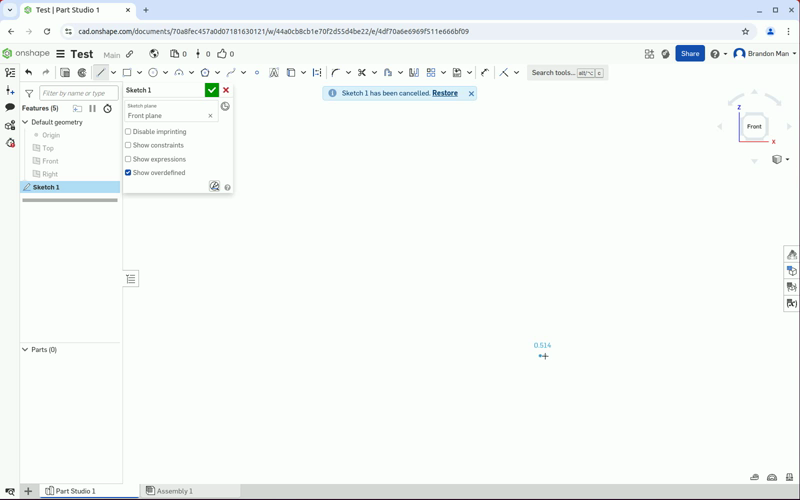
scroll(6)
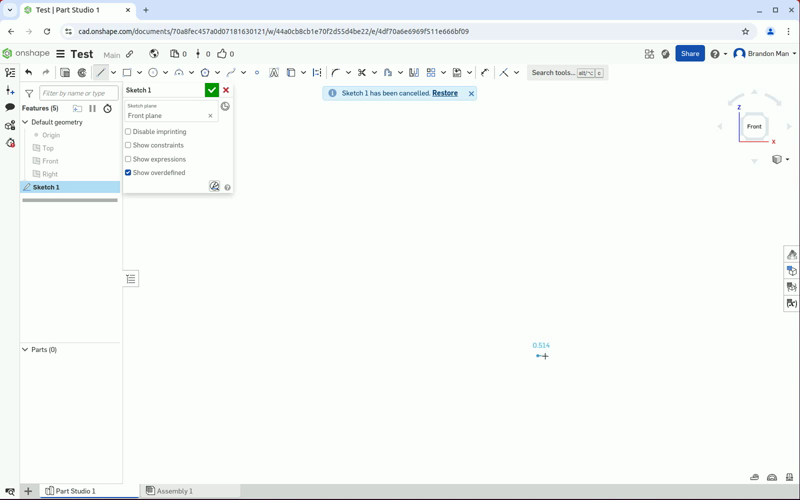
scroll(6)
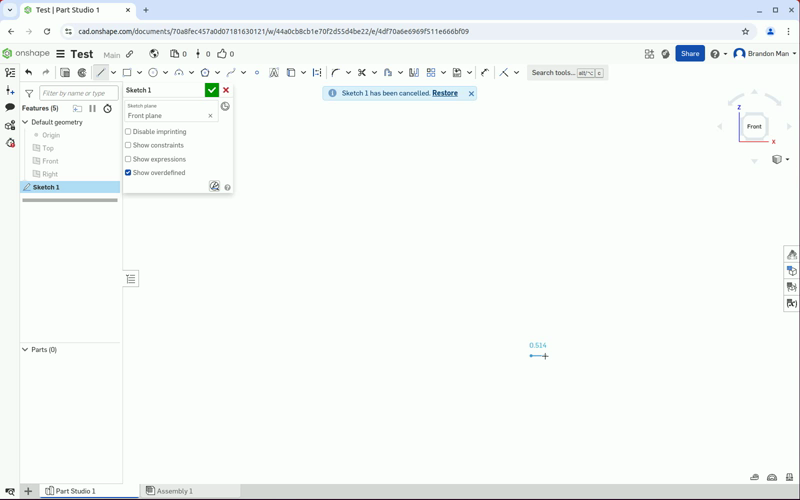
scroll(6)
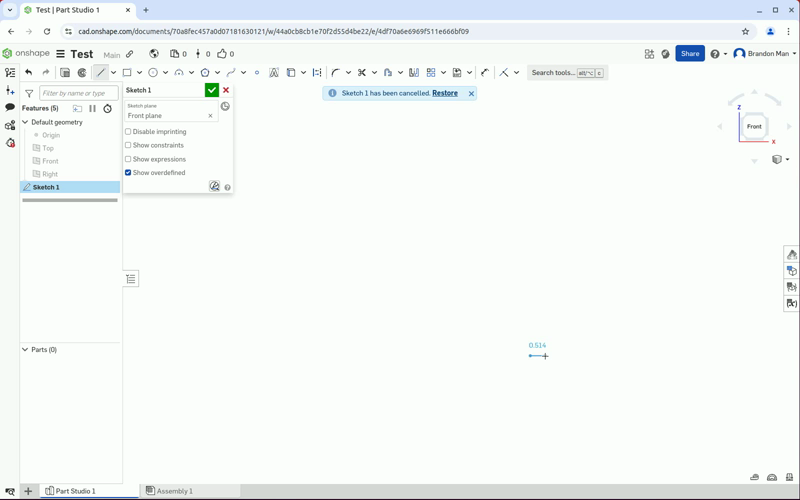
scroll(6)
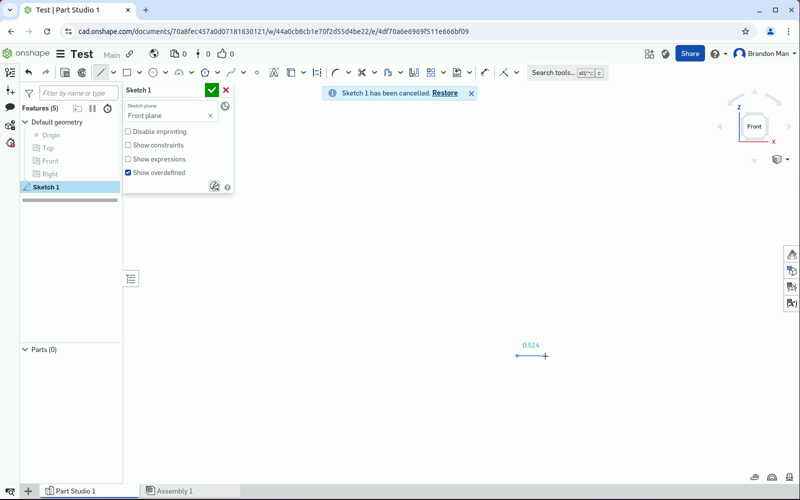
click(545, 355)
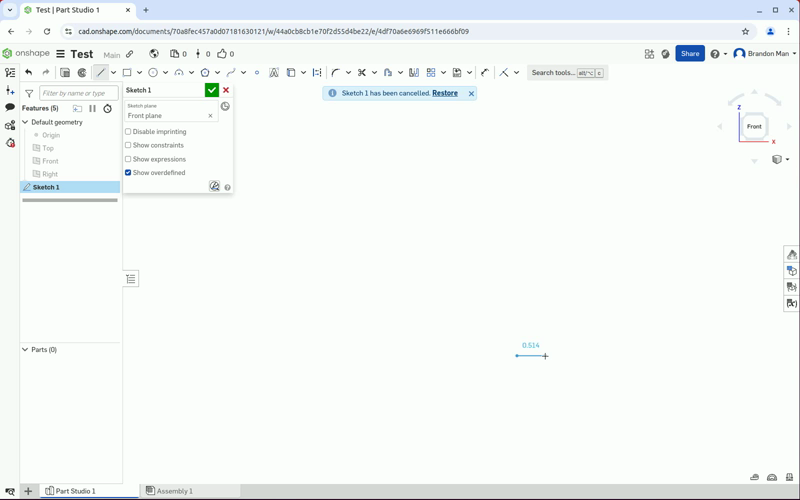
scroll(-6)
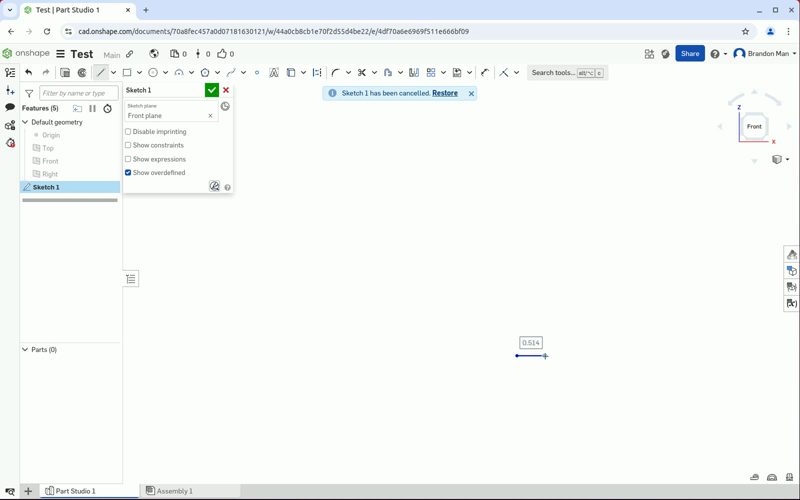
scroll(-6)
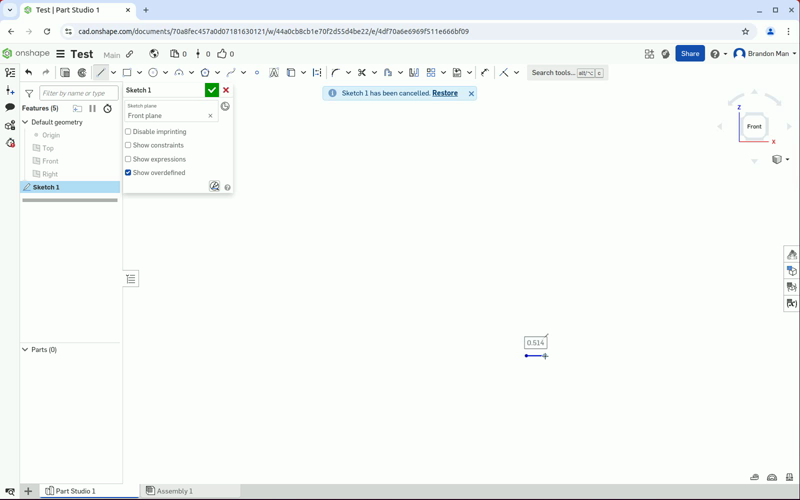
scroll(-6)
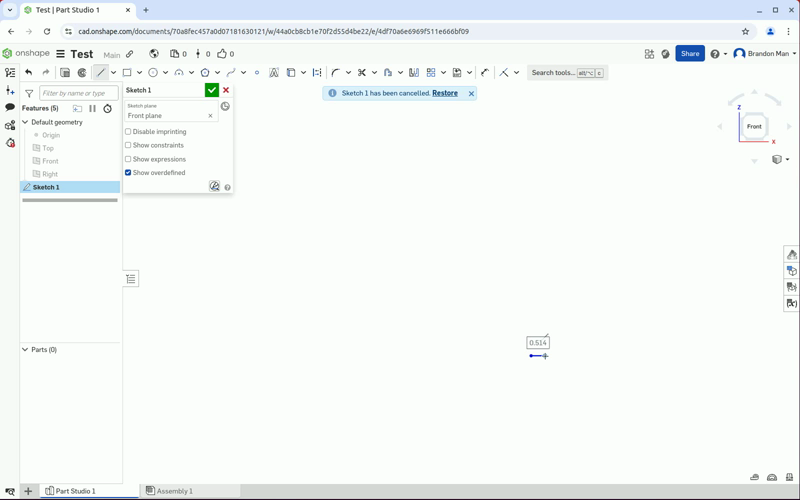
scroll(-6)
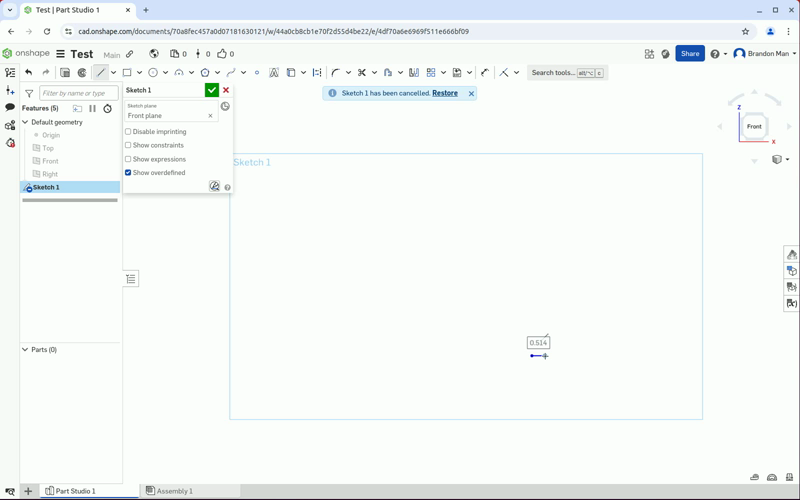
scroll(-6)
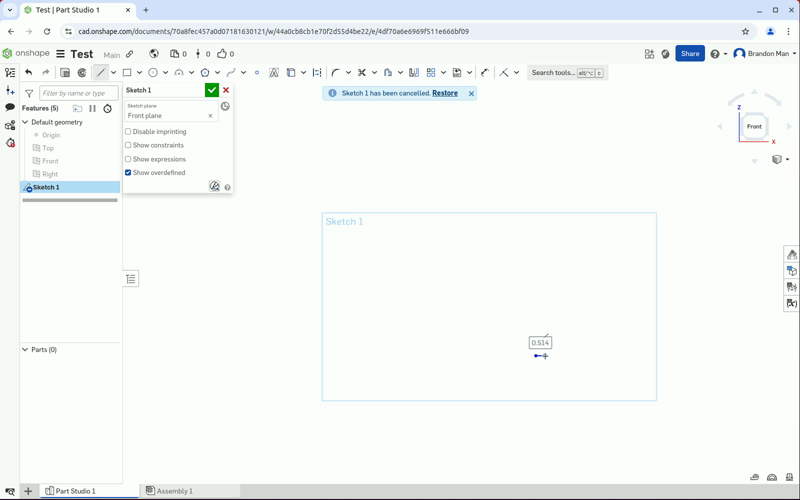
scroll(-6)
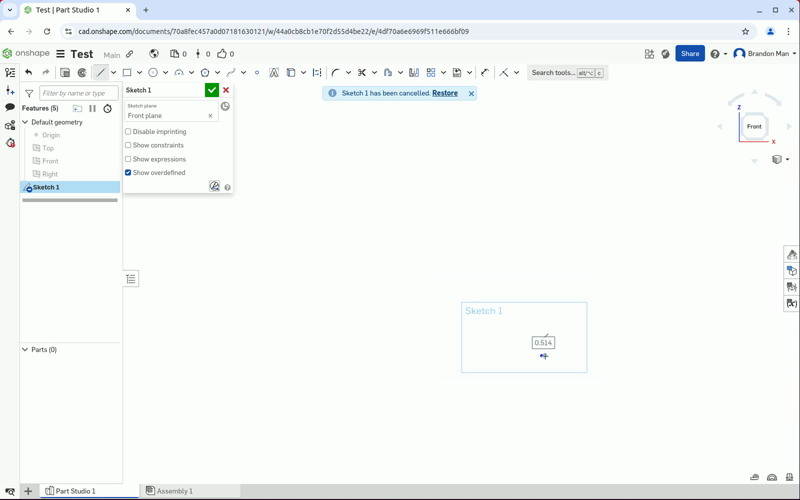
scroll(-6)
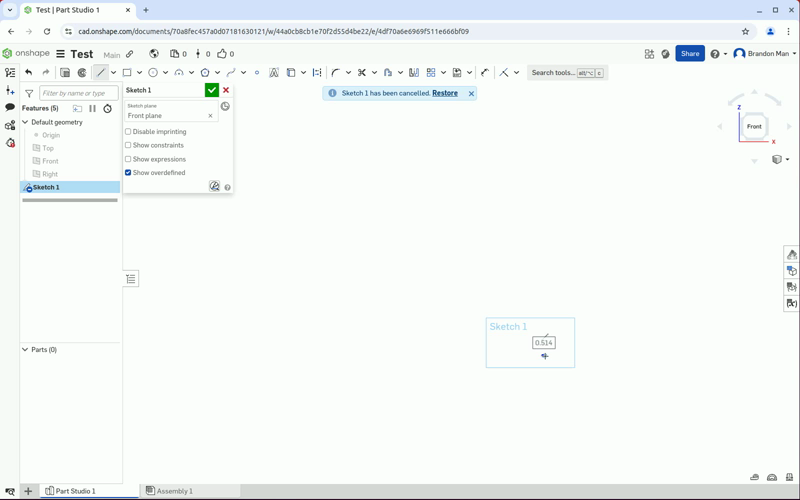
key_up(shift)
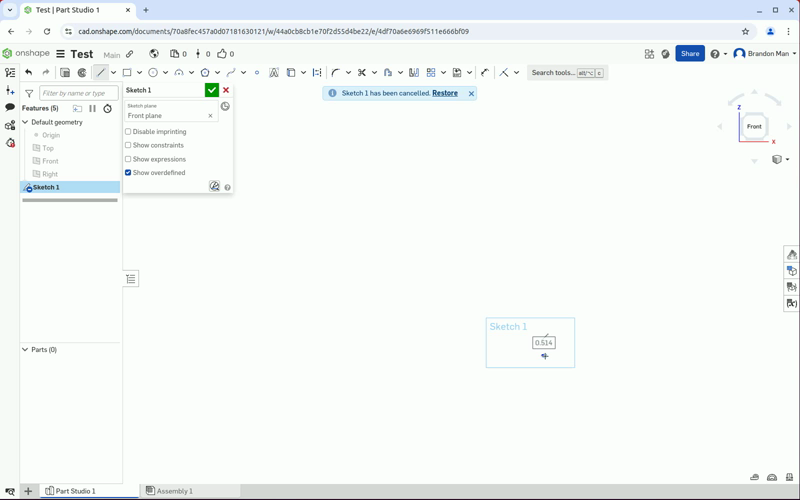
key_down(shift)
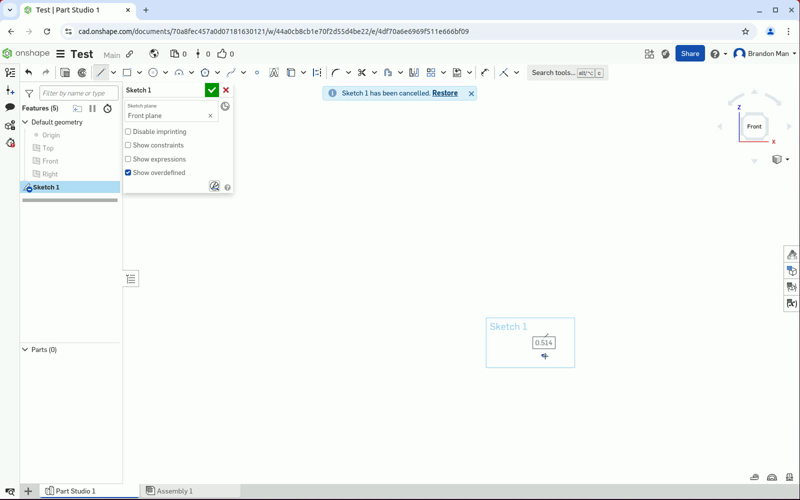
mouse_move(545, 282)
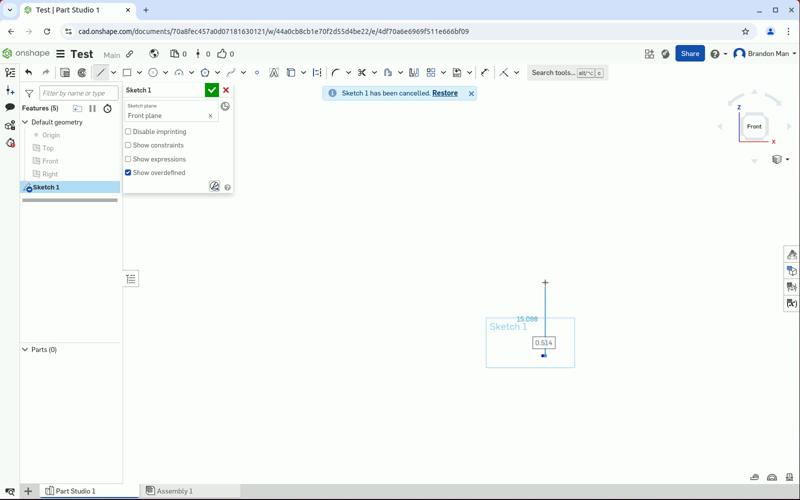
click(545, 282)
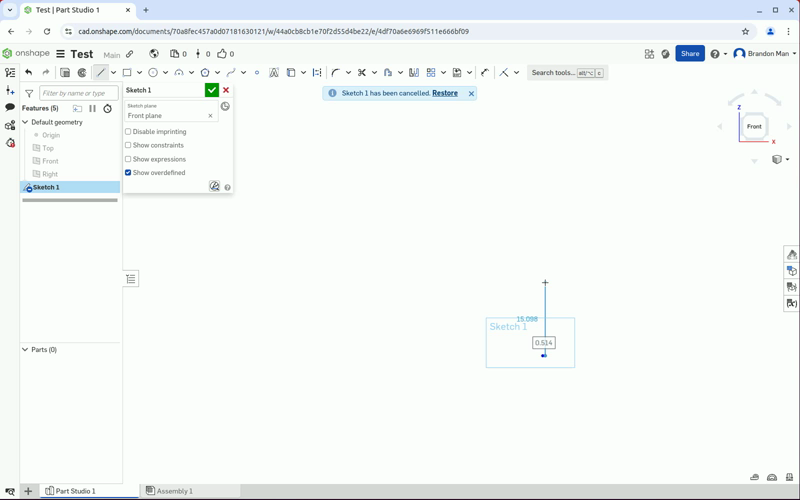
key_up(shift)
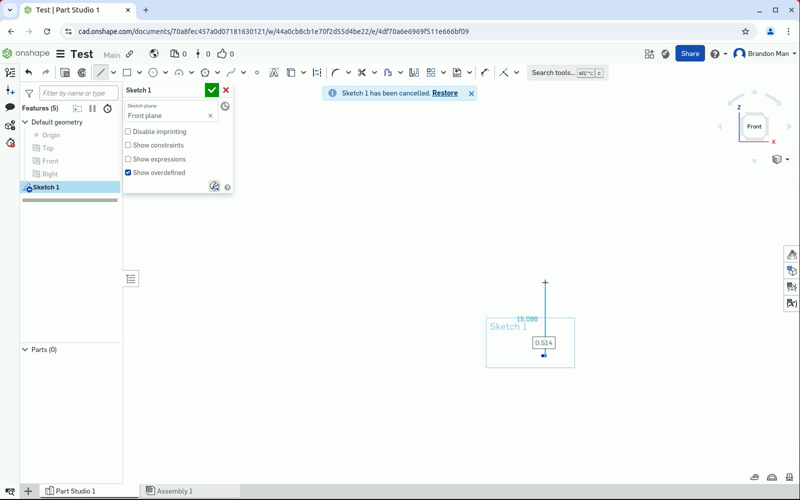
key_down(shift)
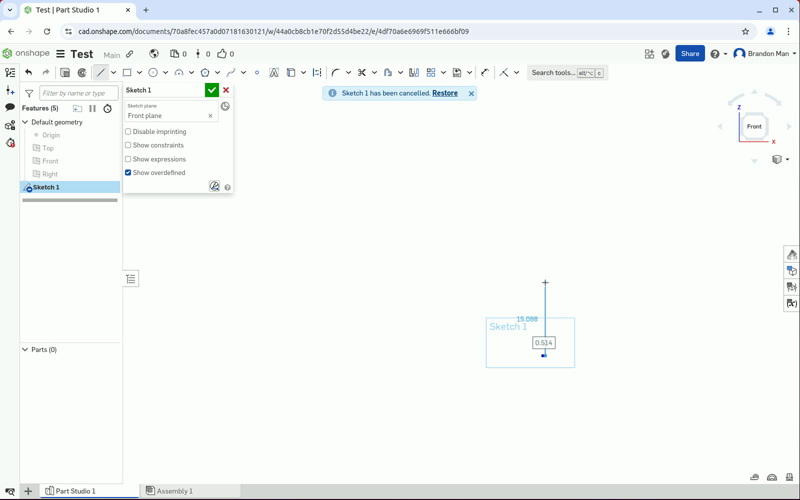
mouse_move(575, 282)
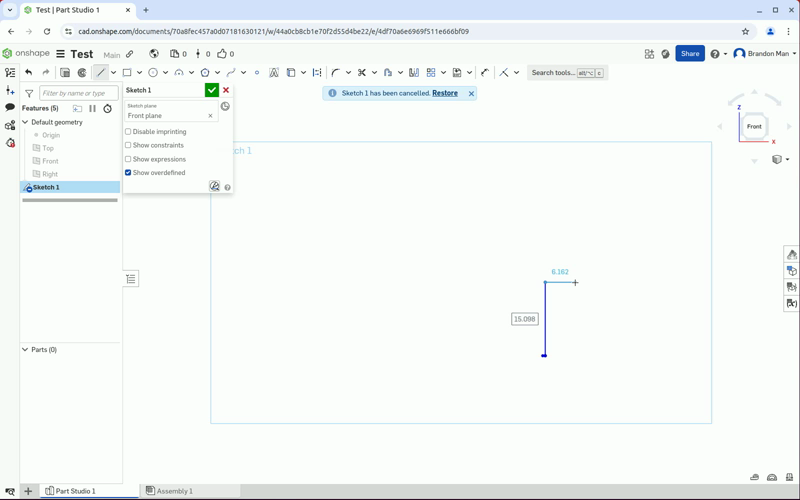
mouse_move(542, 282)
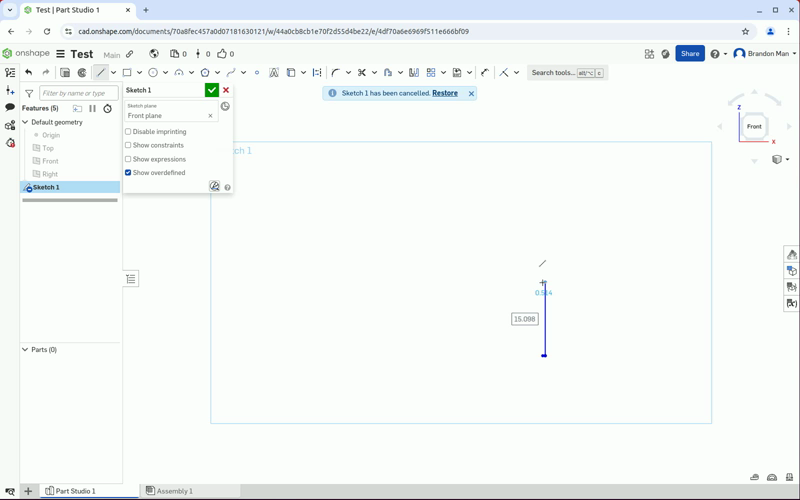
scroll(6)
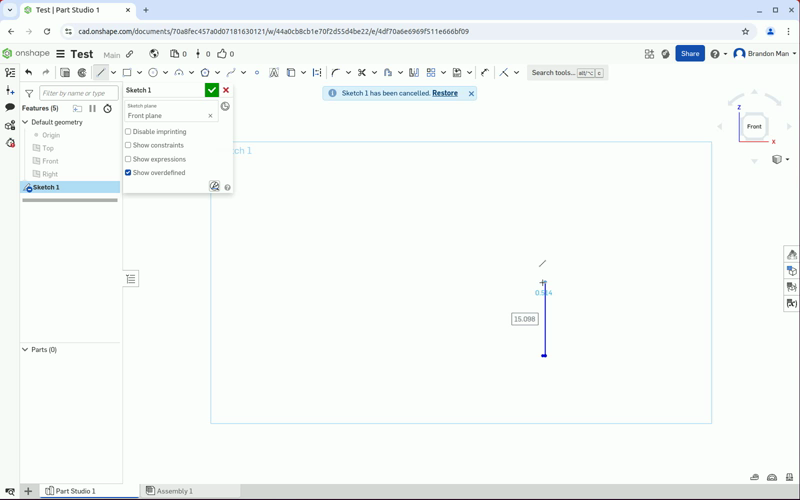
scroll(6)
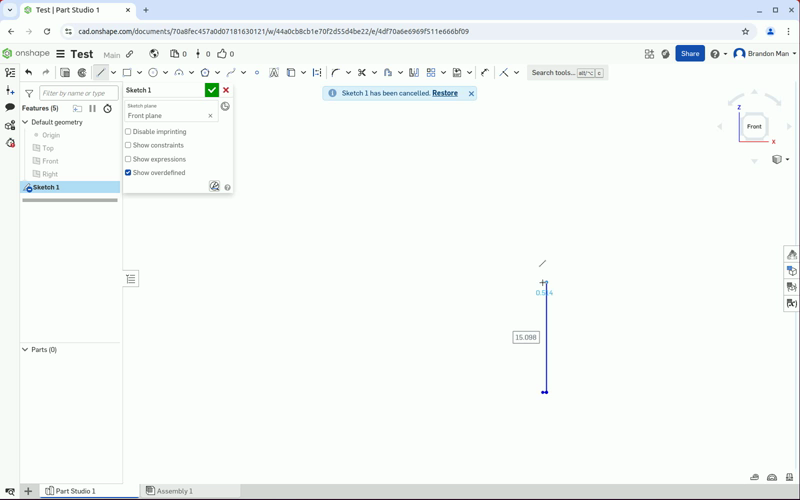
scroll(6)
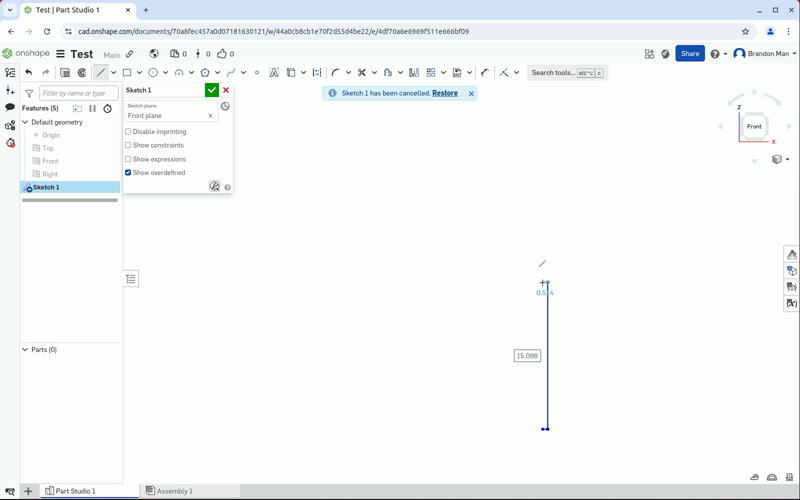
scroll(6)
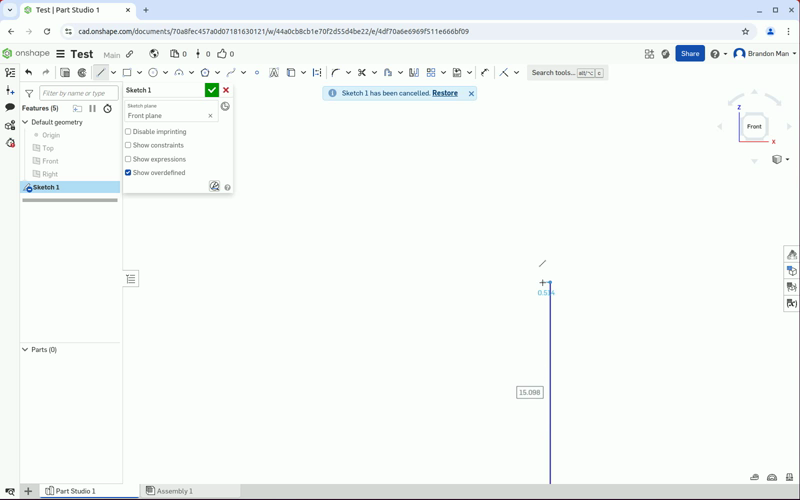
scroll(6)
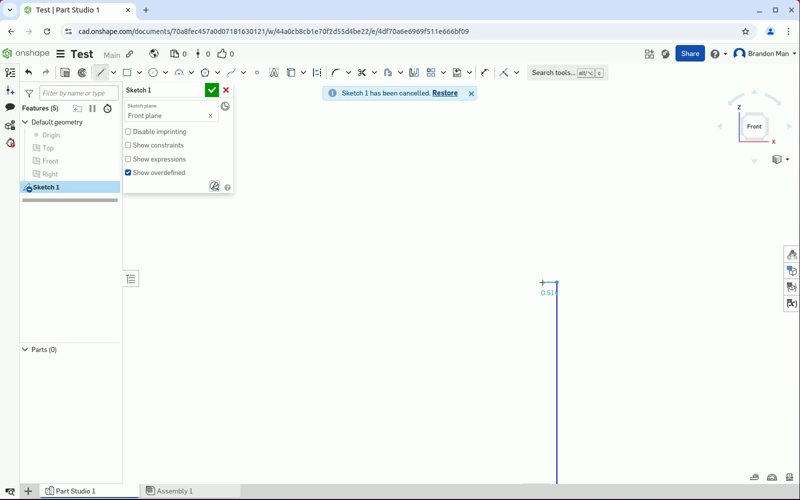
scroll(6)
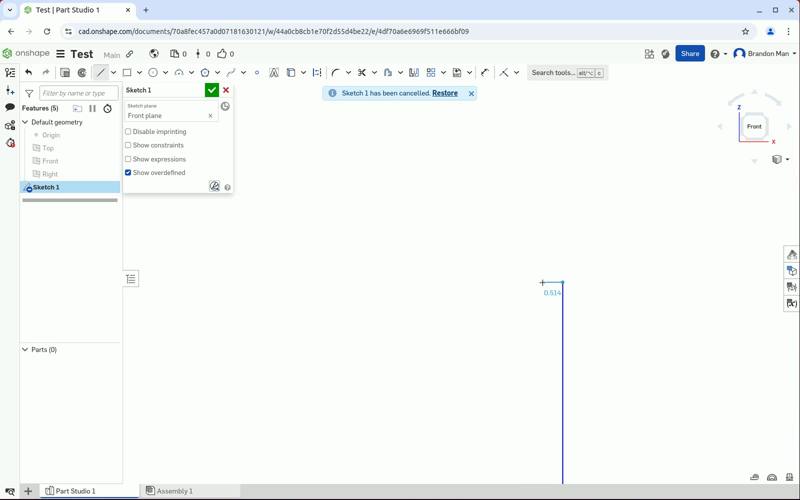
scroll(6)
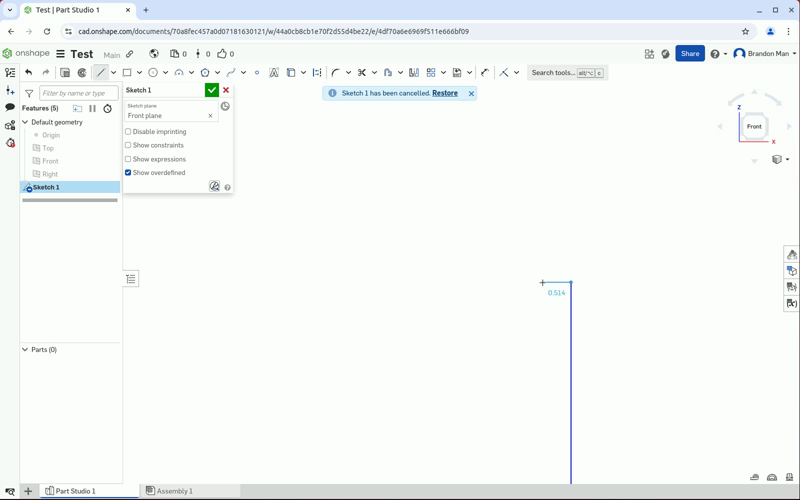
click(542, 282)
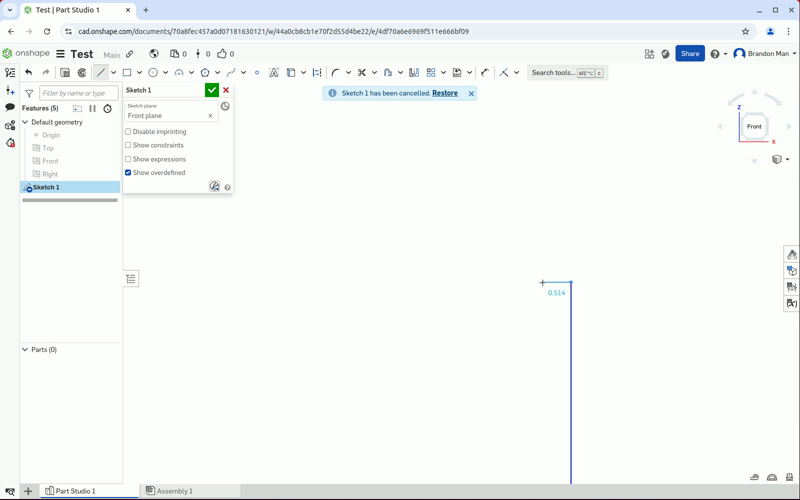
scroll(-6)
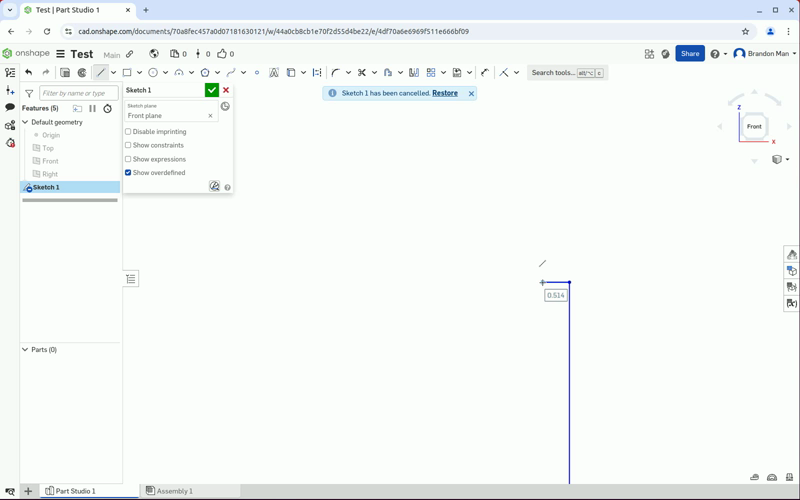
scroll(-6)
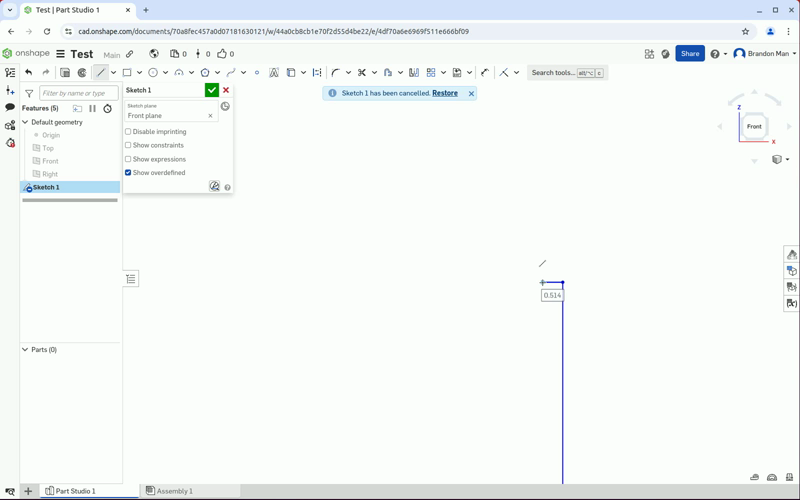
scroll(-6)
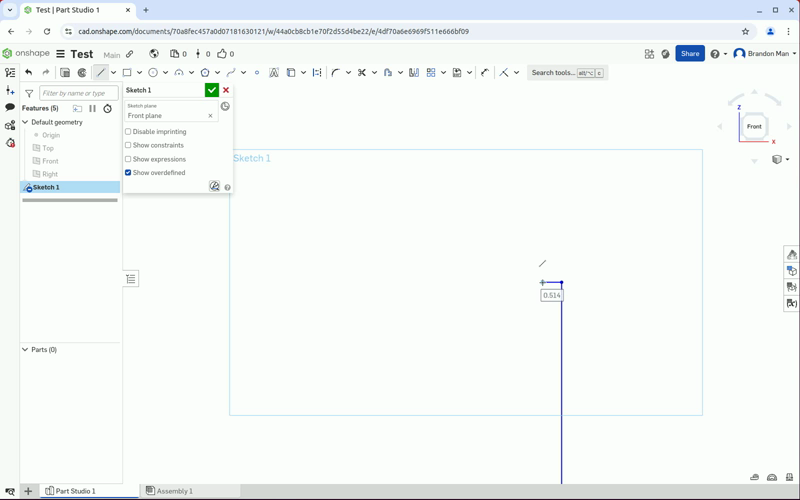
scroll(-6)
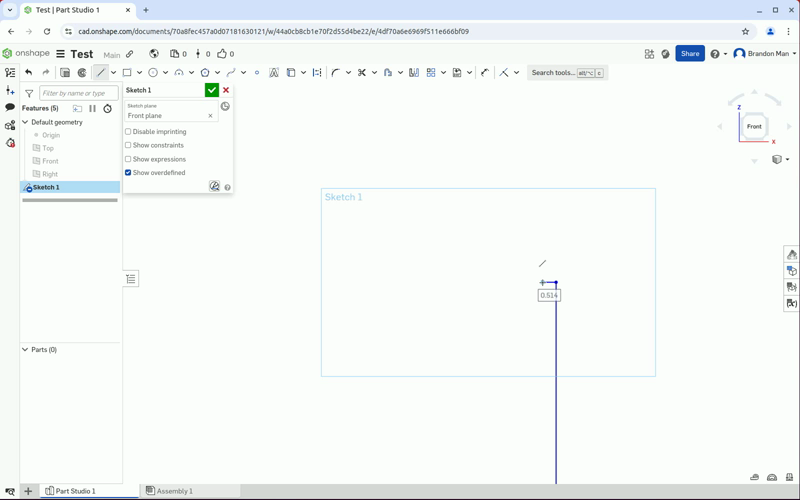
scroll(-6)
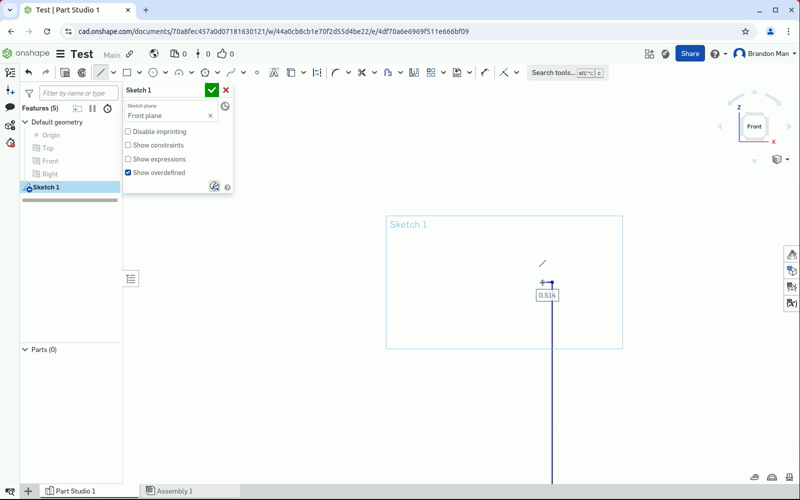
scroll(-6)
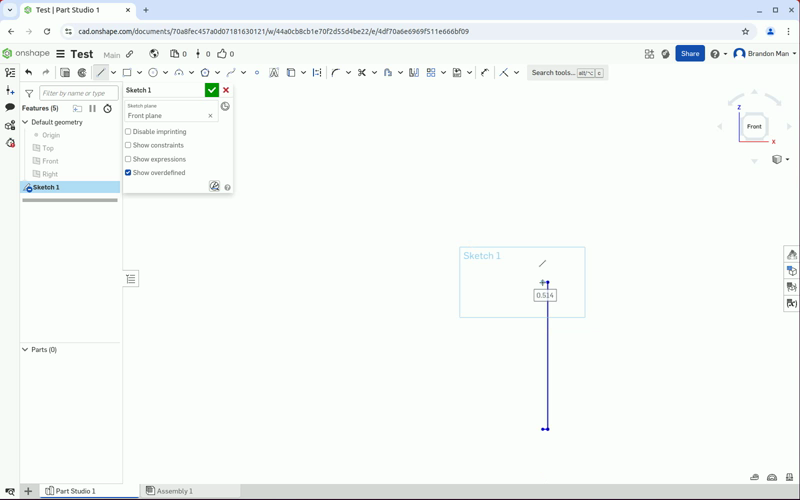
scroll(-6)
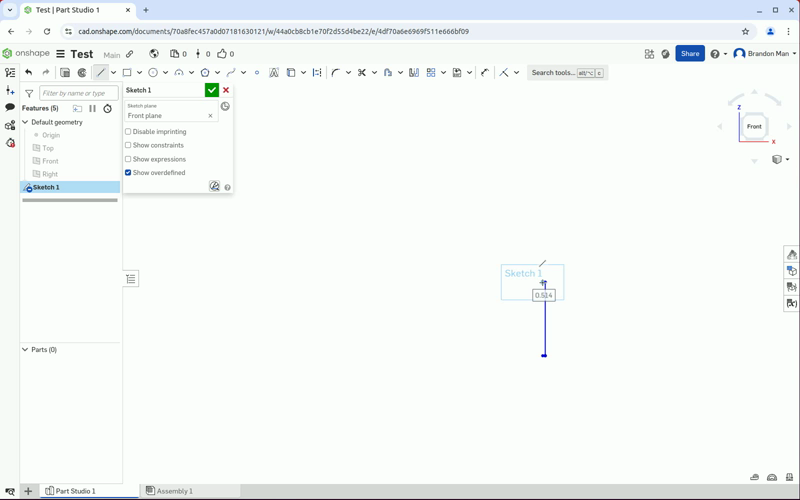
key_up(shift)
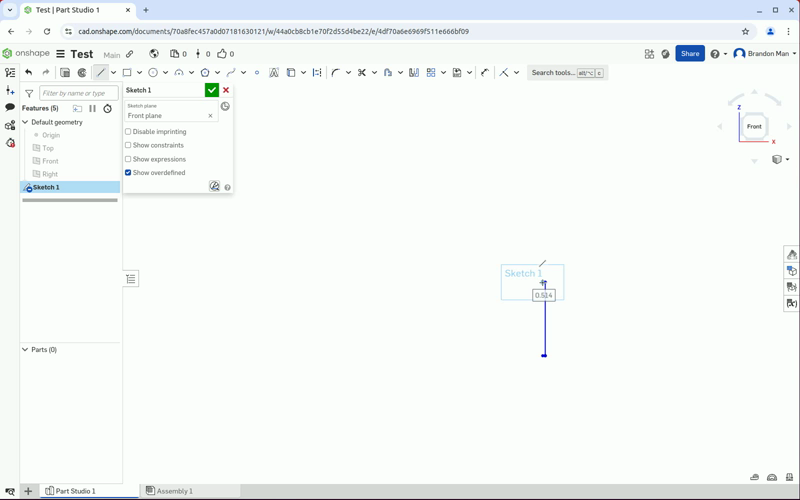
key_down(shift)
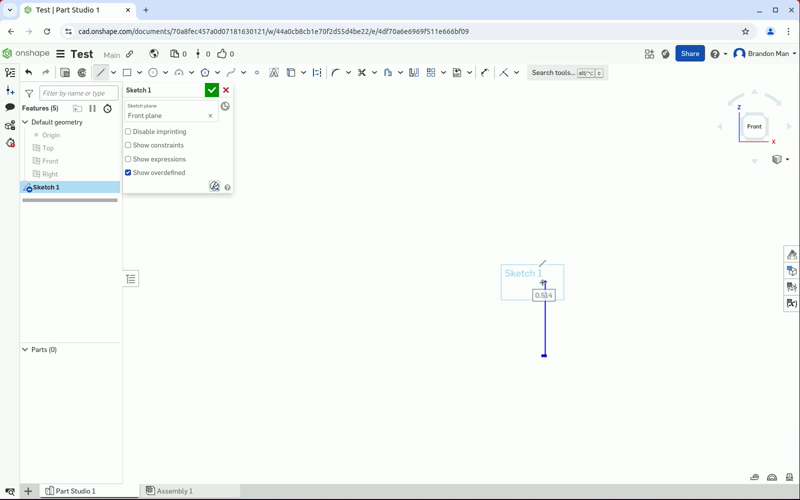
mouse_move(542, 355)
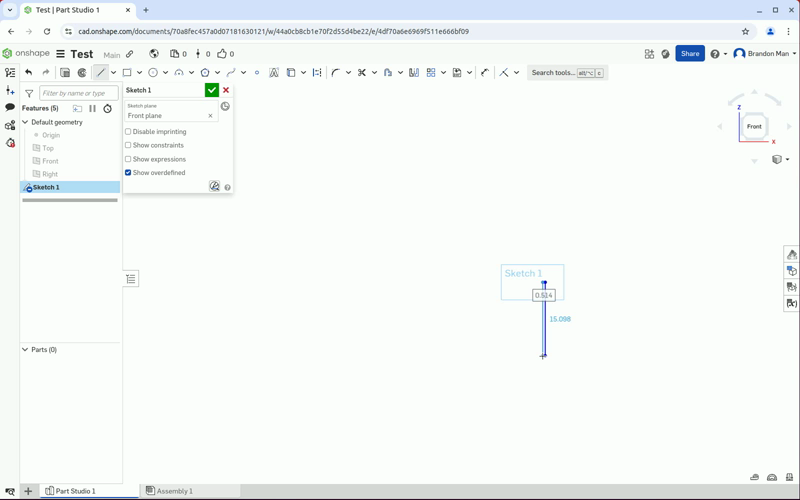
scroll(6)
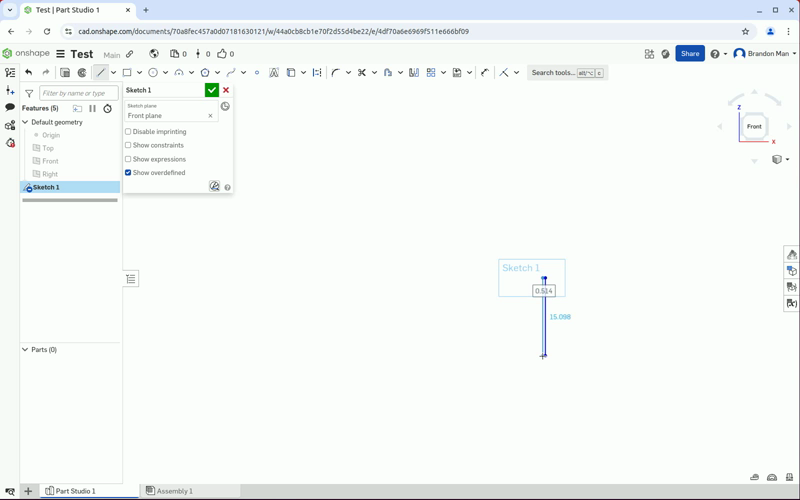
scroll(6)
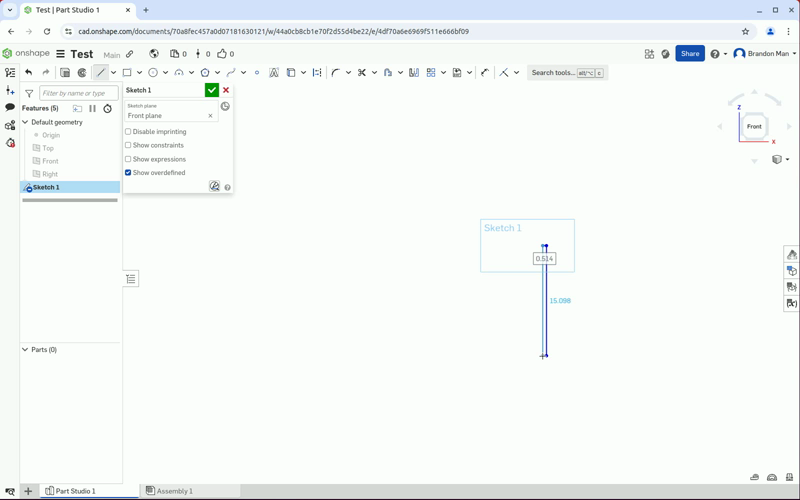
scroll(6)
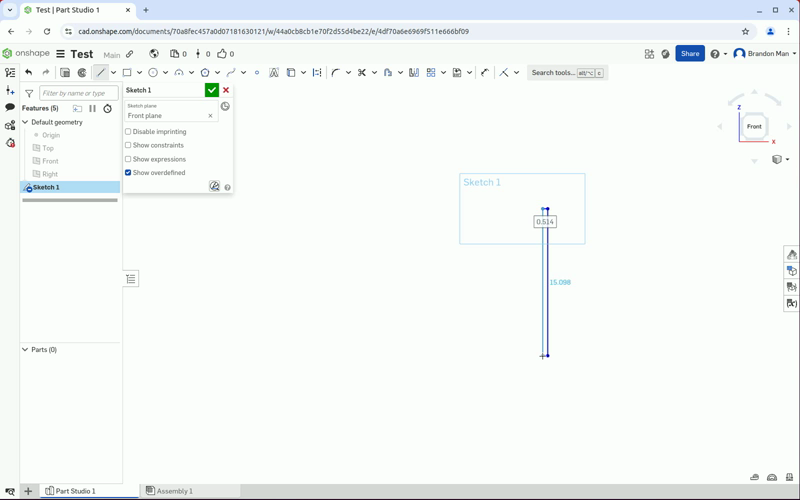
scroll(6)
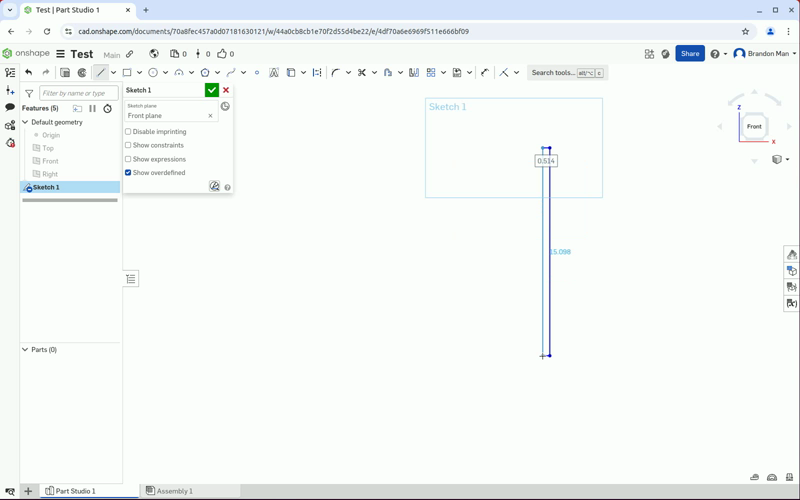
scroll(6)
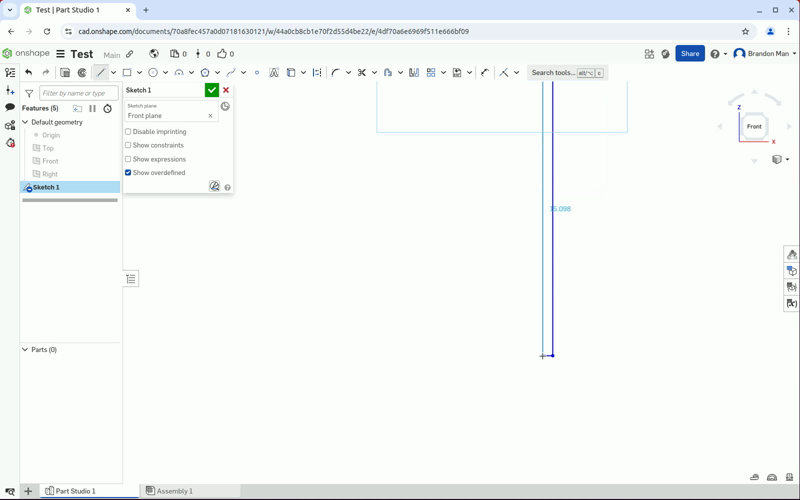
scroll(6)
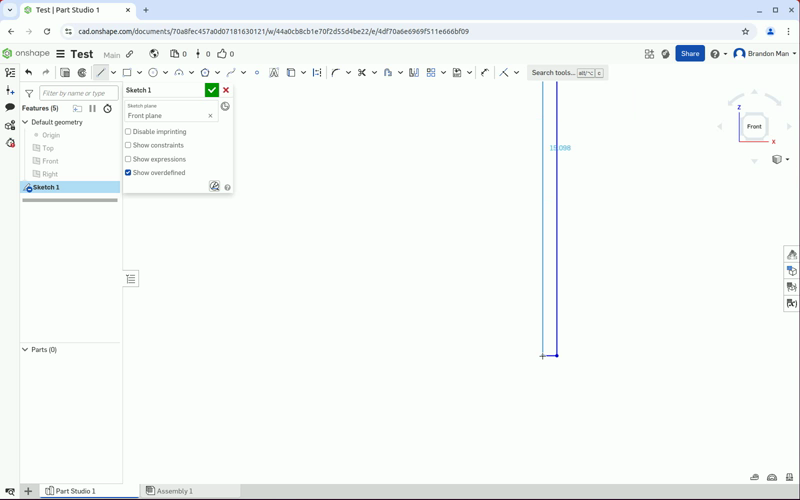
scroll(6)
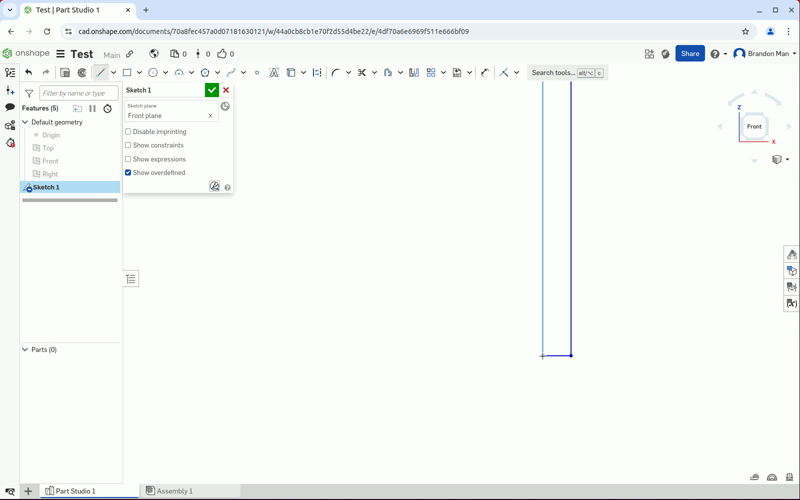
key_up(shift)
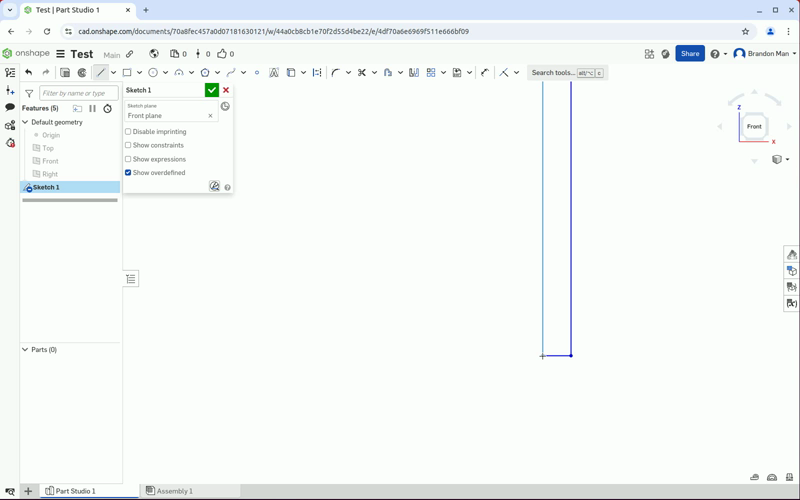
click(542, 355)
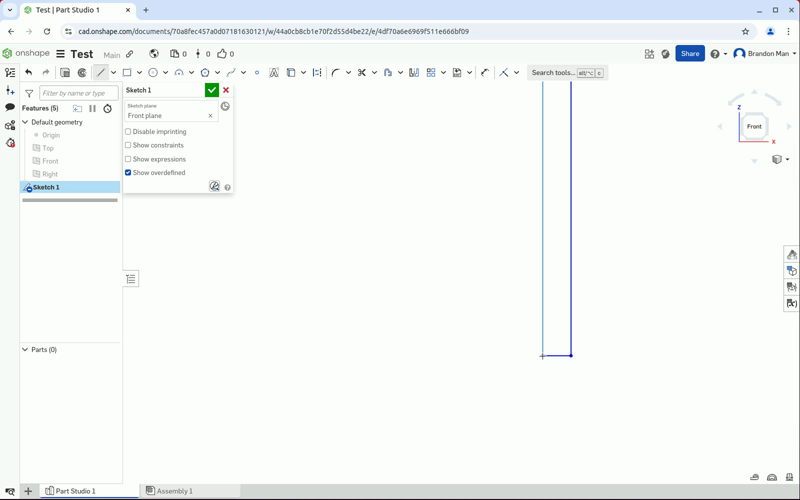
scroll(-6)
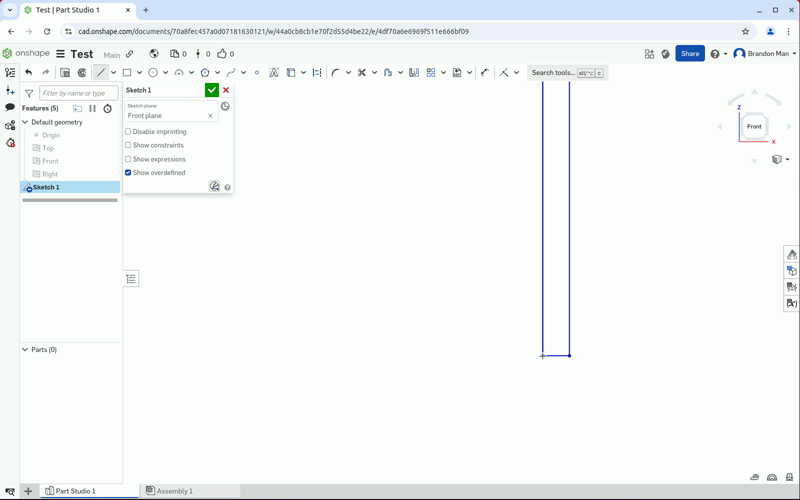
scroll(-6)
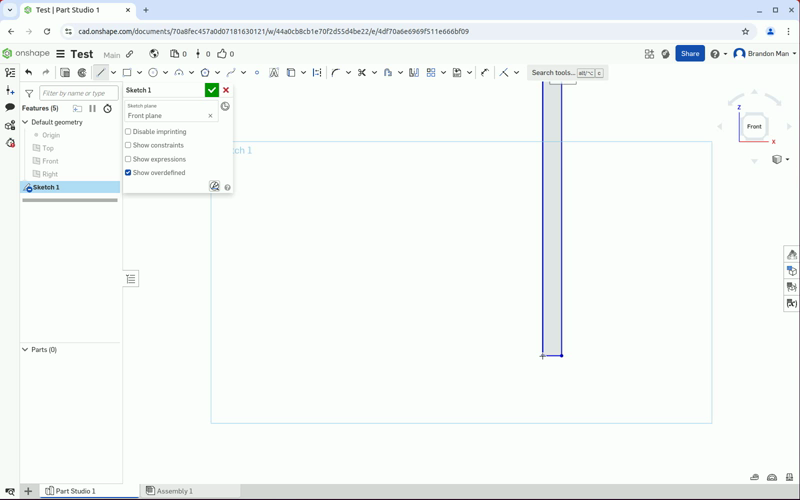
scroll(-6)
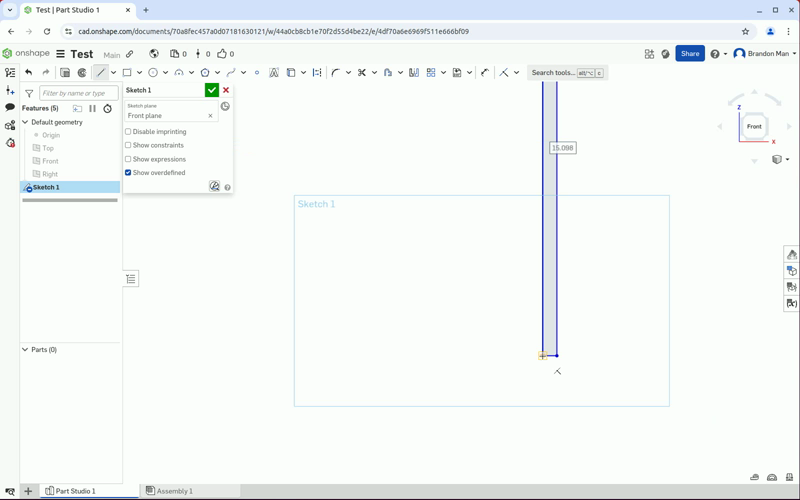
scroll(-6)
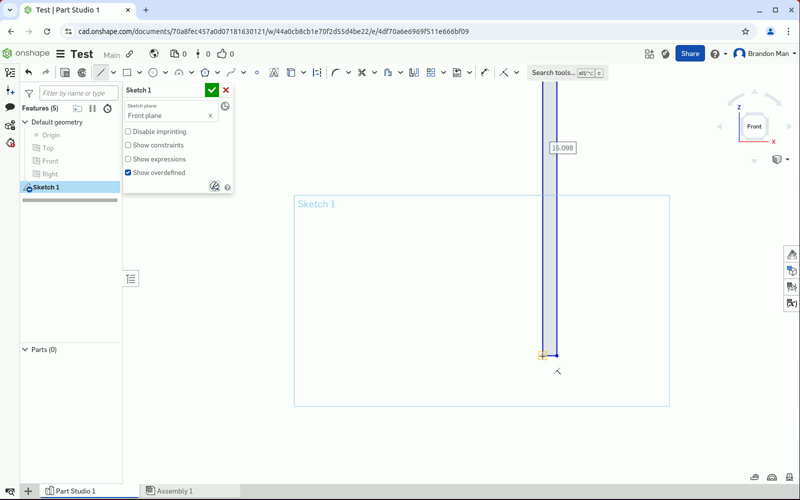
scroll(-6)
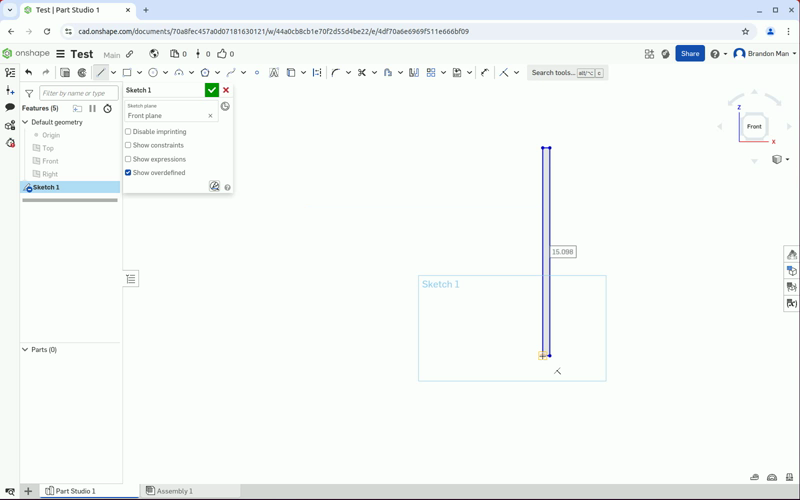
scroll(-6)
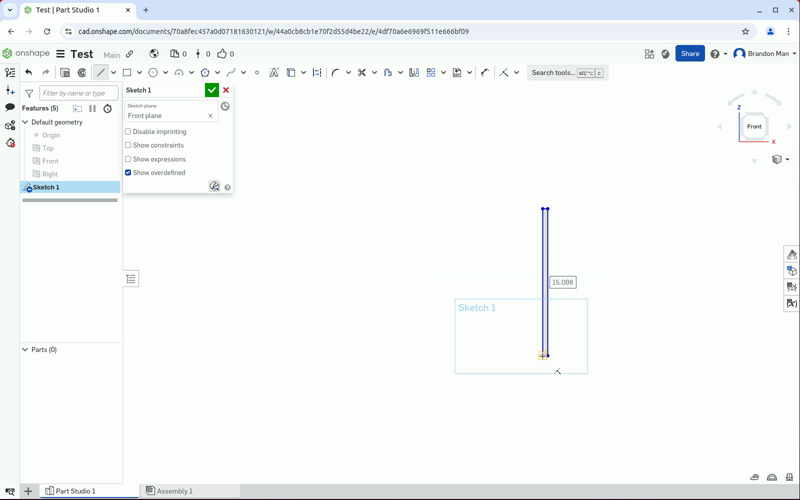
scroll(-6)
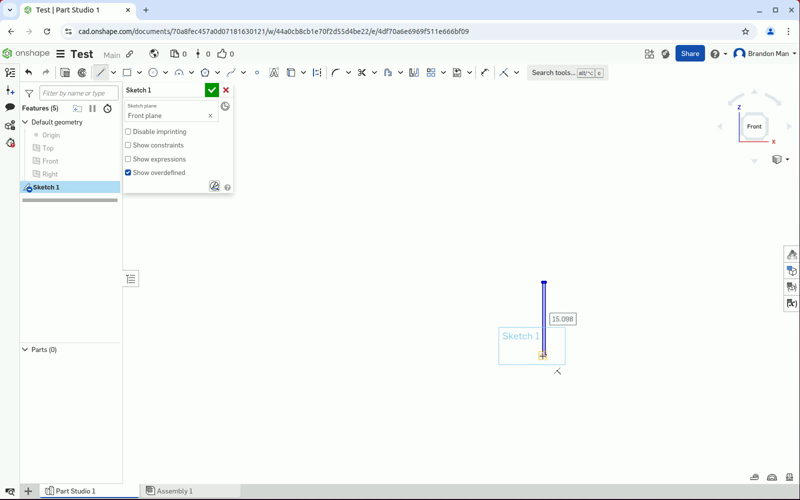
key(esc)
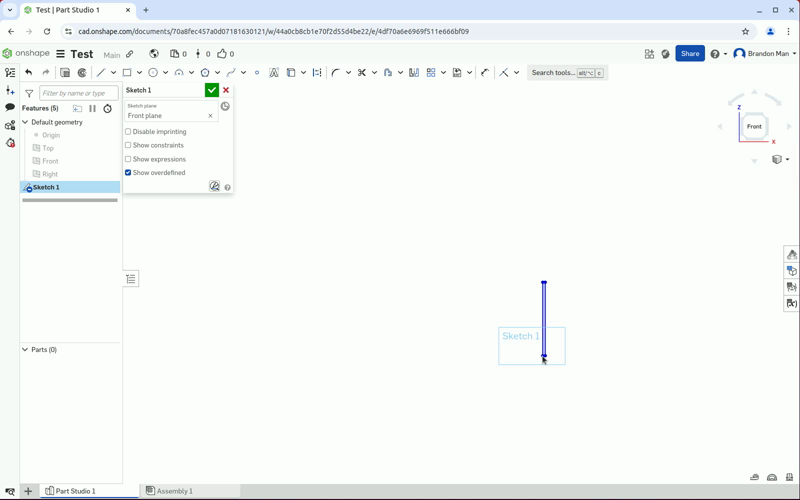
mouse_move(543, 349)
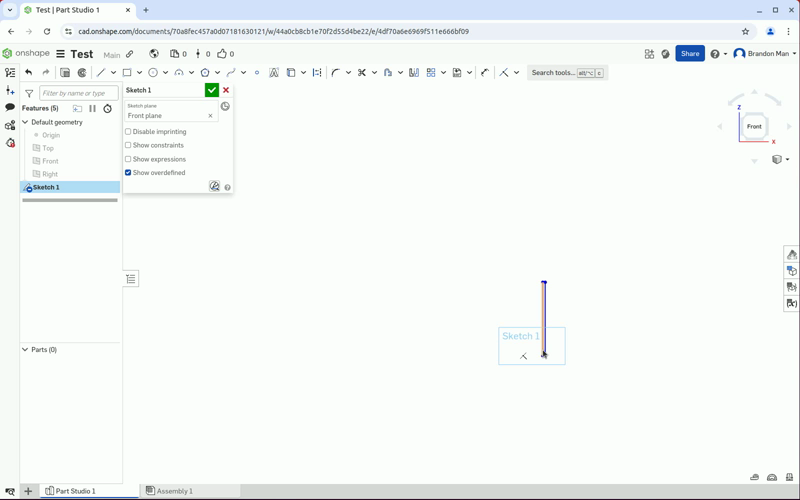
scroll(6)
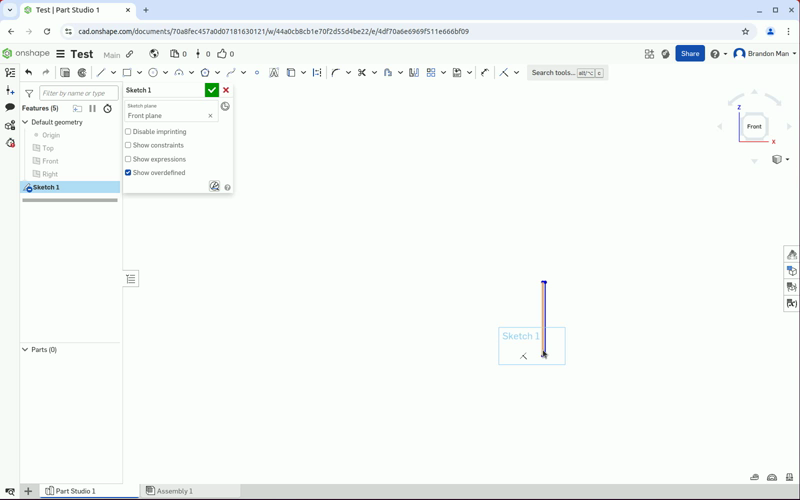
scroll(6)
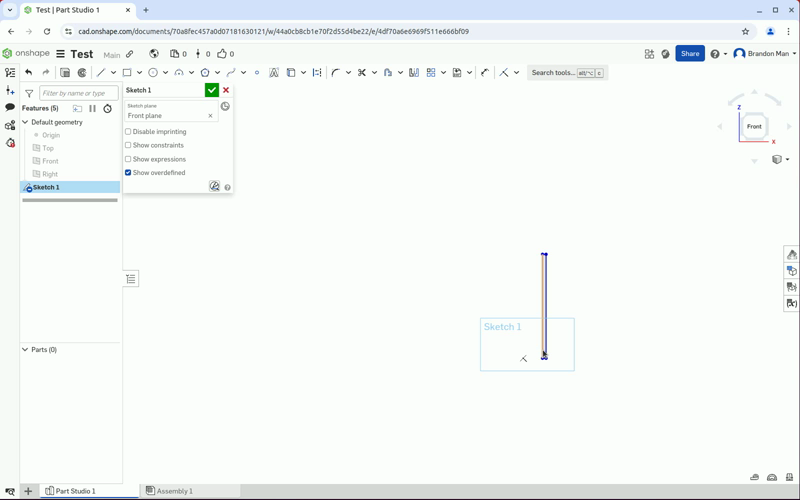
scroll(6)
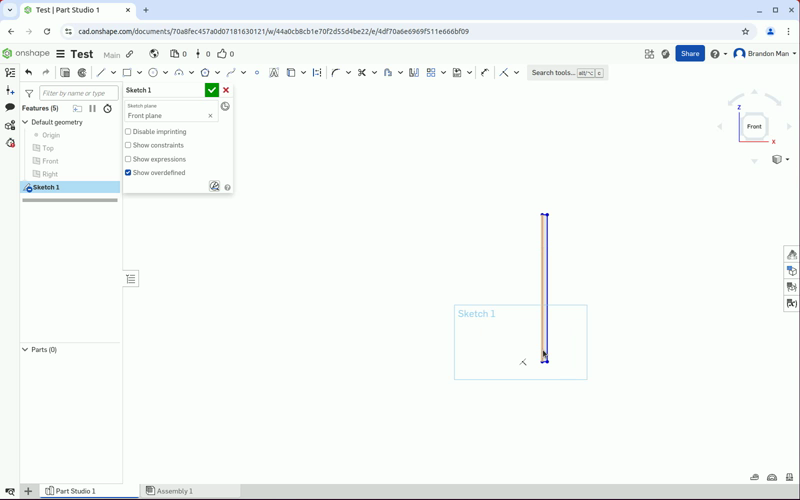
scroll(6)
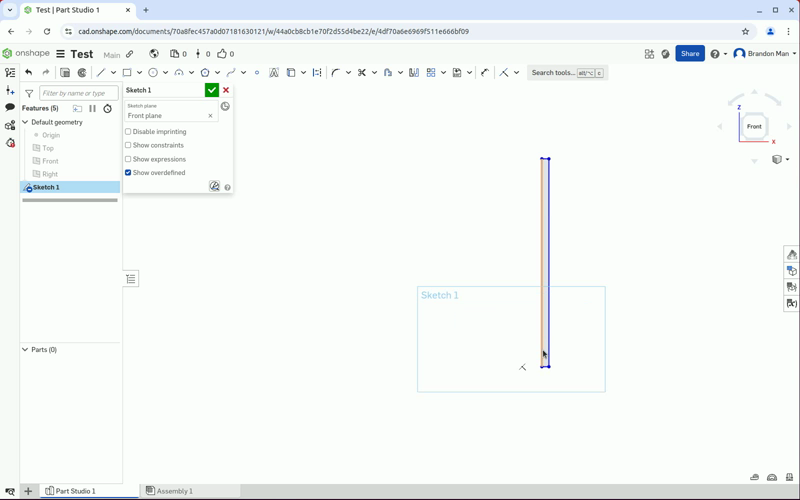
scroll(6)
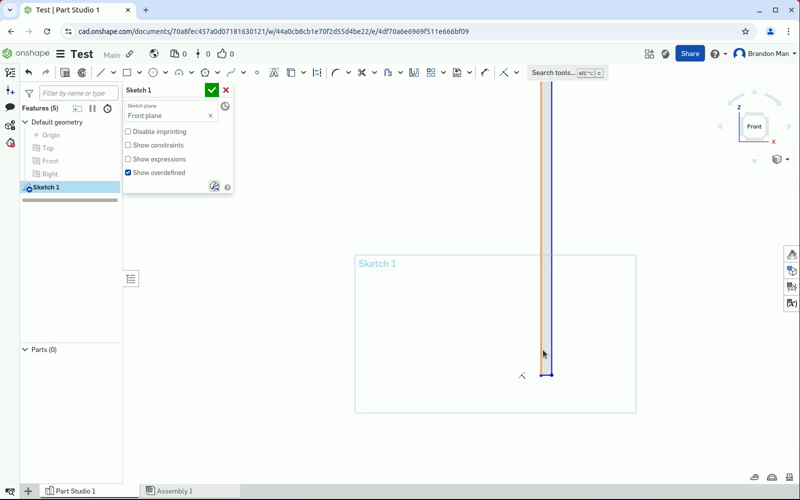
scroll(6)
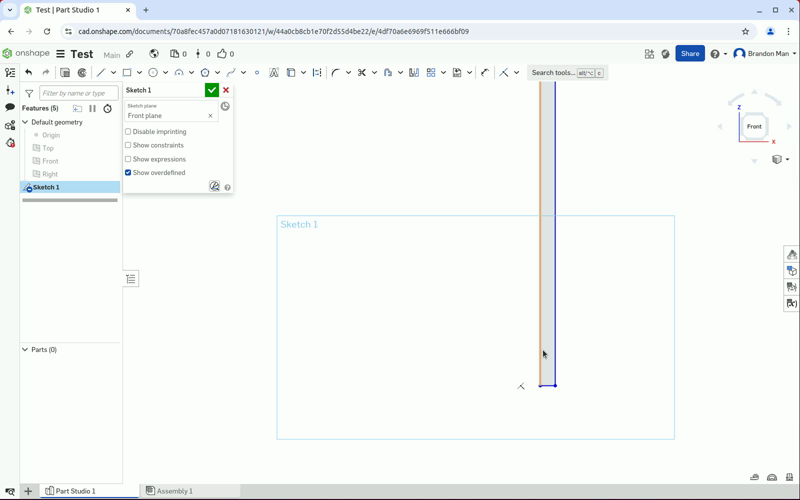
scroll(6)
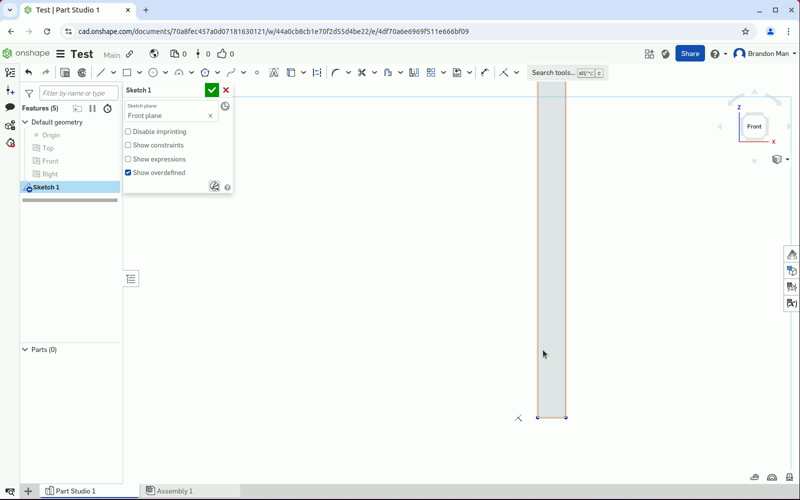
click(543, 349)
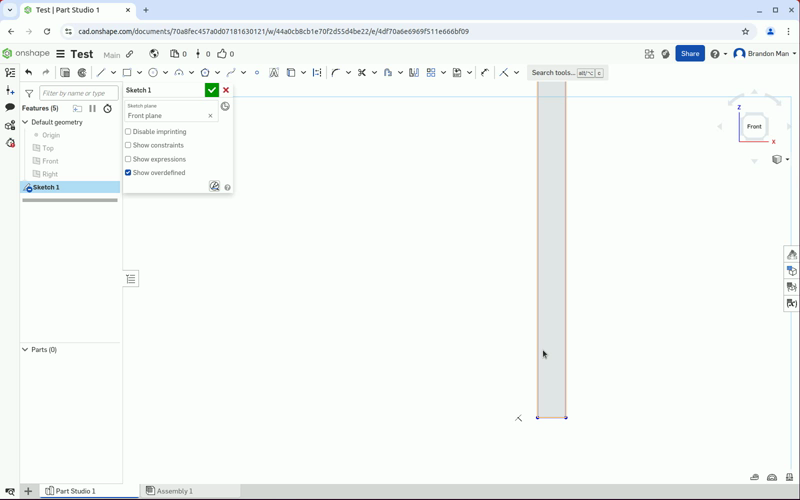
scroll(-6)
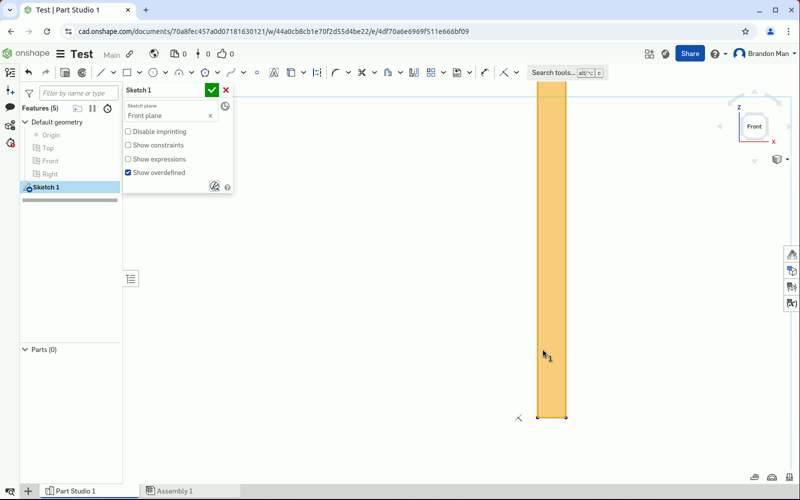
scroll(-6)
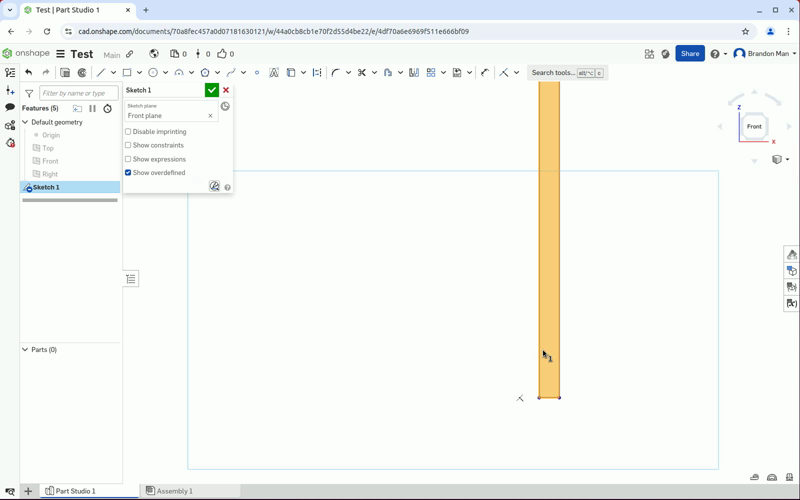
scroll(-6)
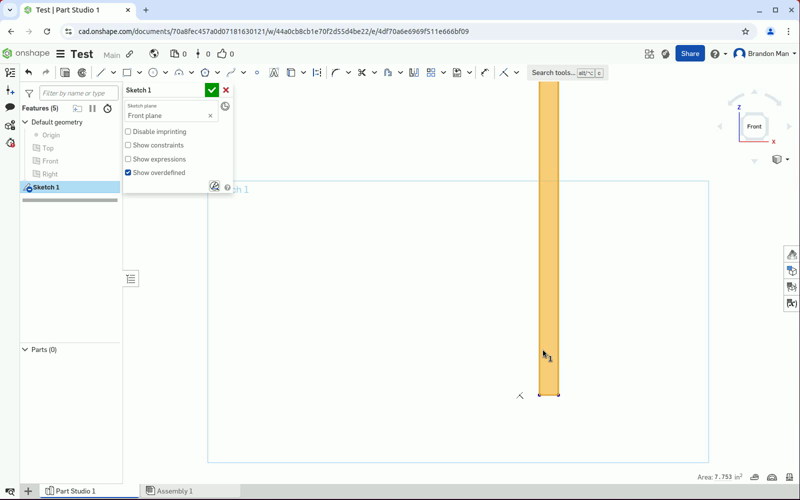
scroll(-6)
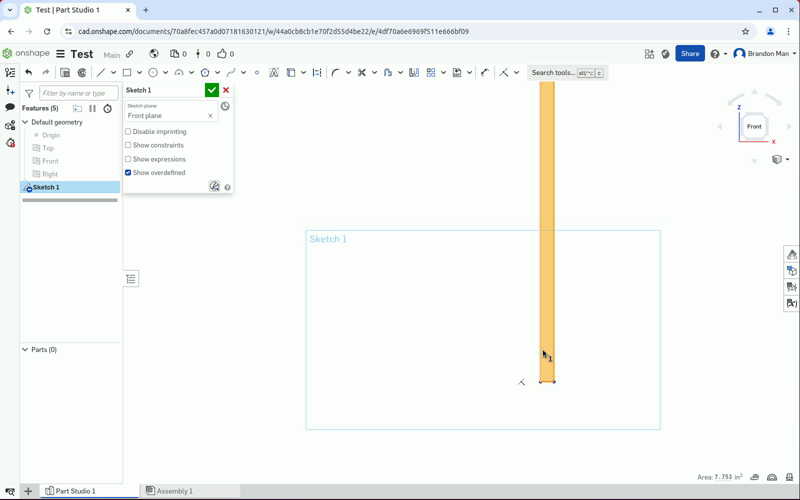
scroll(-6)
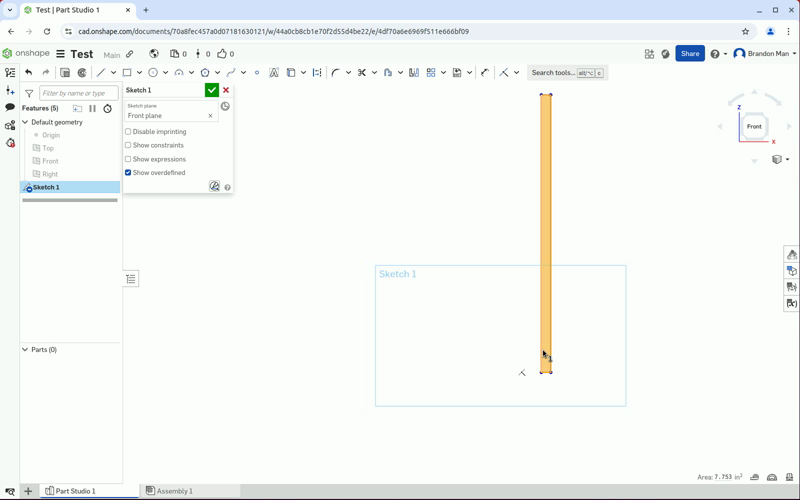
scroll(-6)
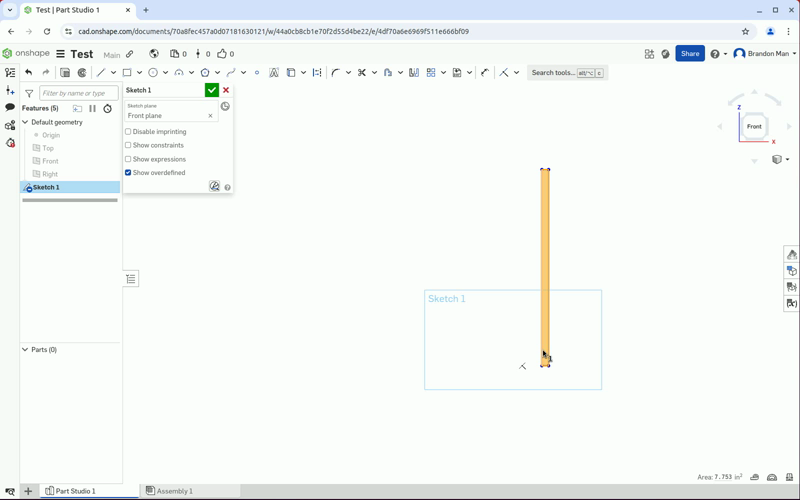
scroll(-6)
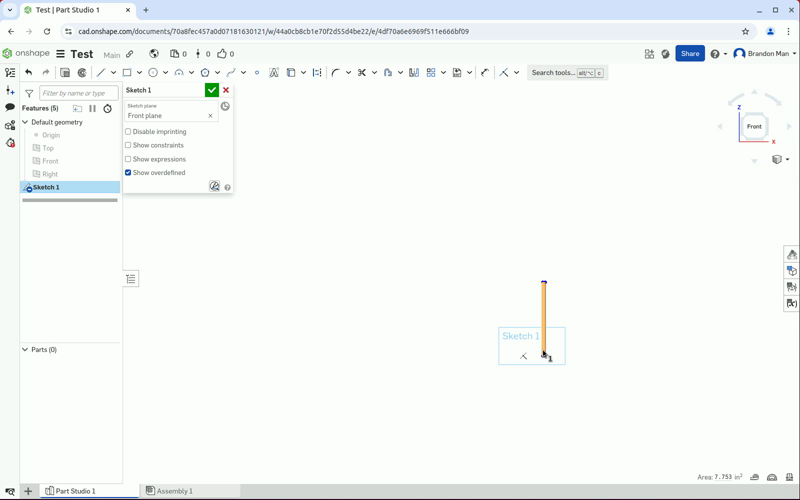
mouse_move(73, 352)
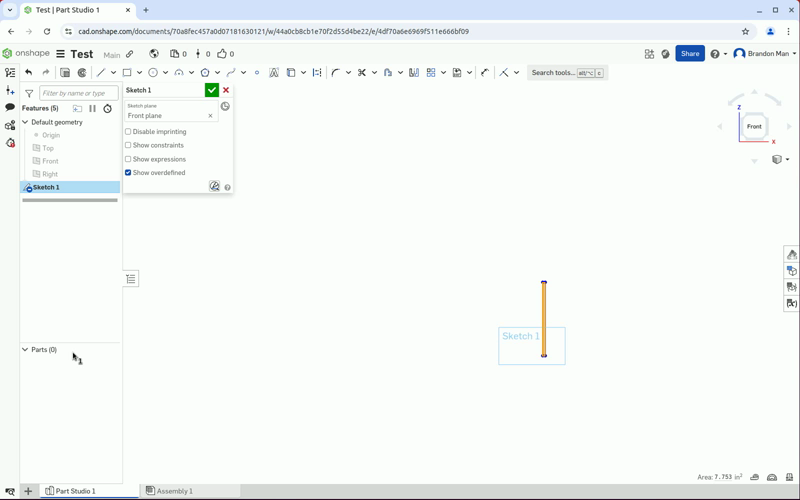
key(shift+y)
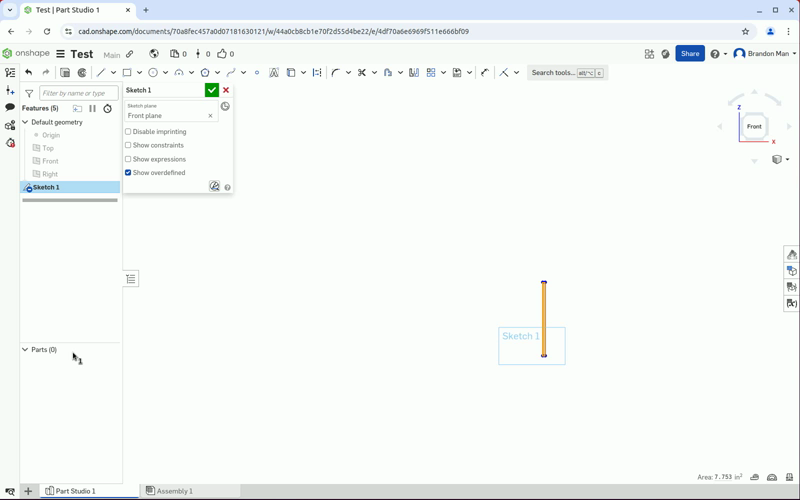
key(shift+e)
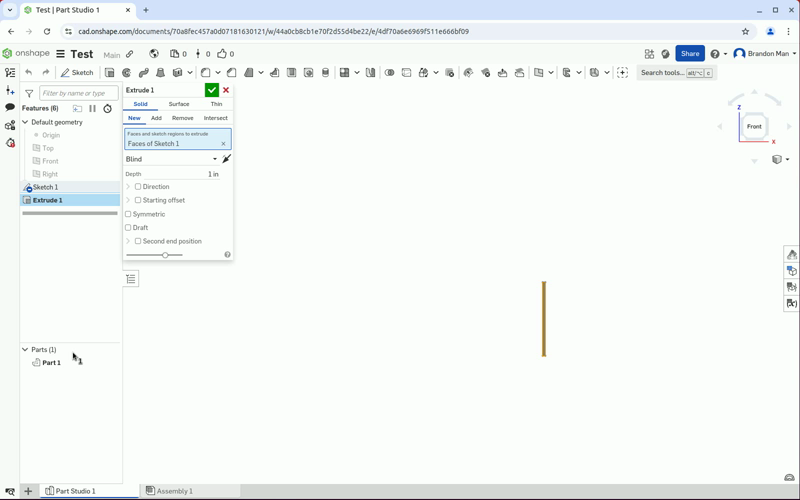
mouse_move(143, 106)
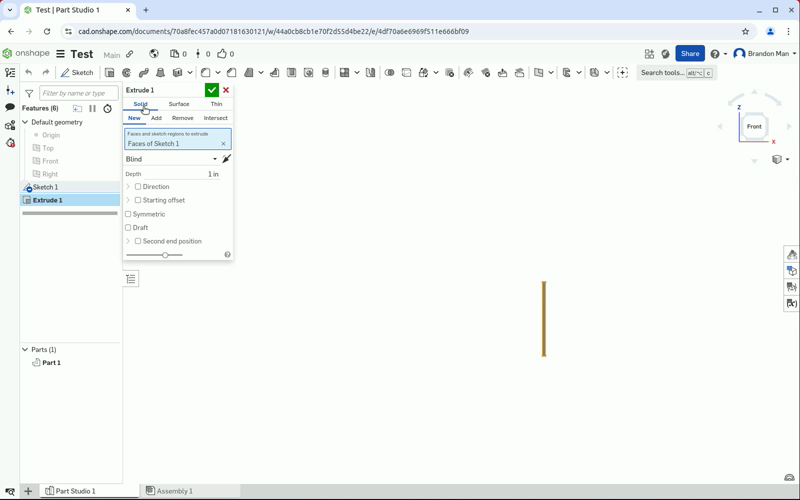
click(143, 106)
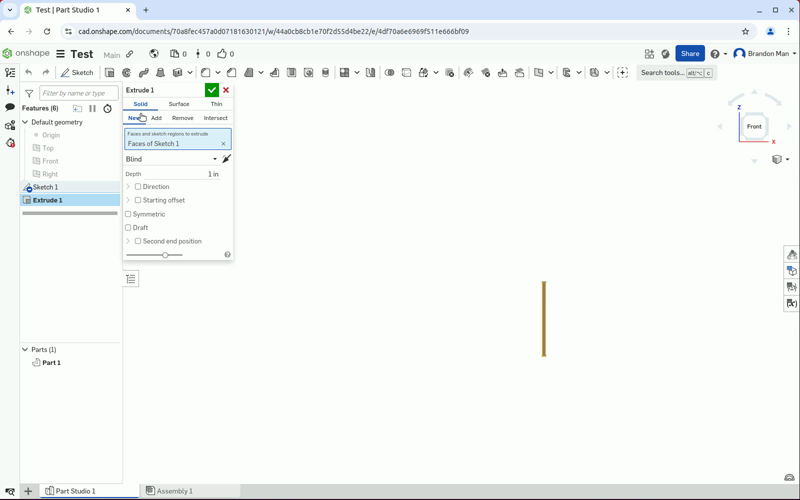
mouse_move(137, 120)
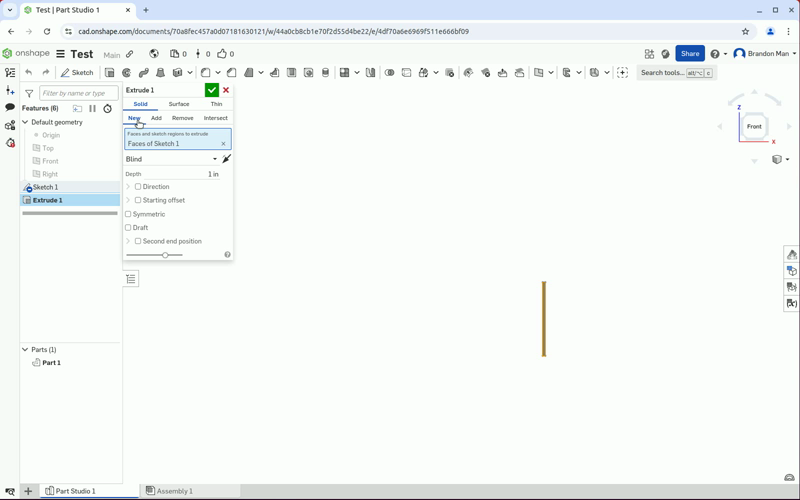
click(137, 120)
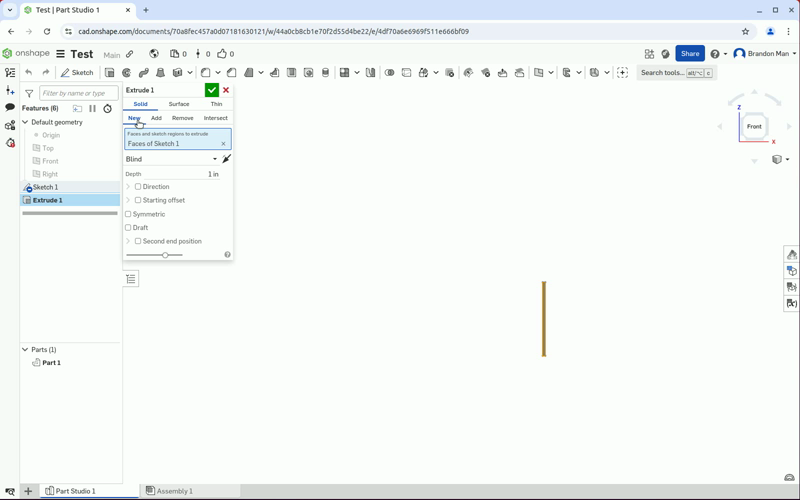
key(tab, 4)
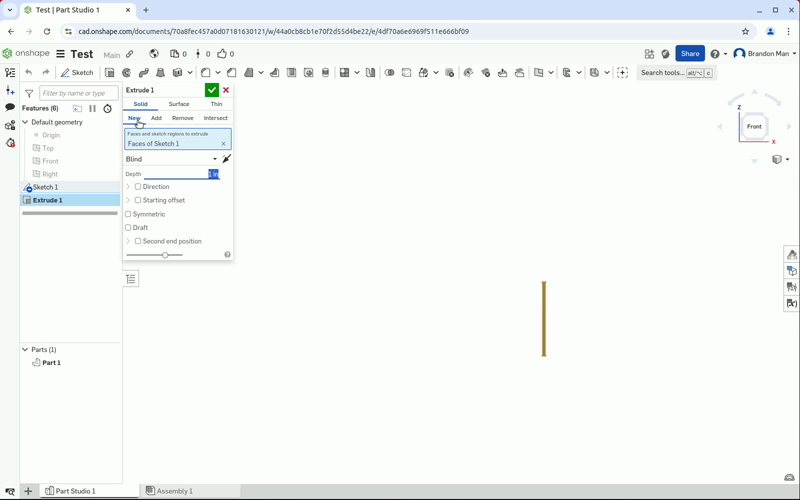
text(23.108)
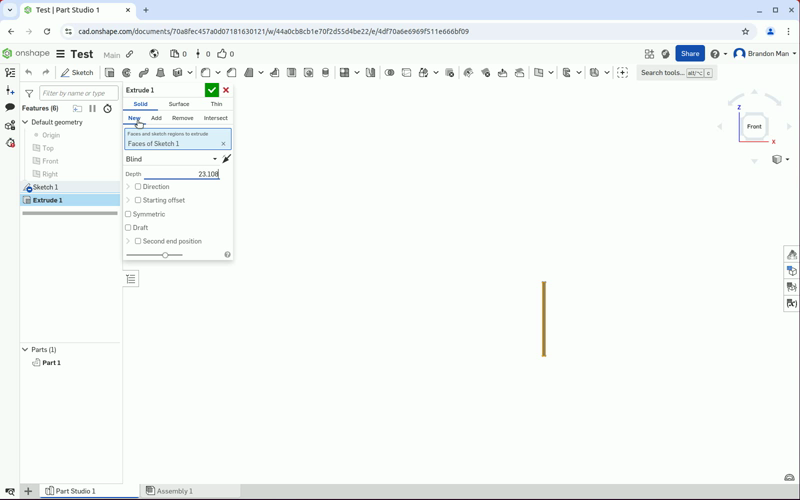
key(enter)
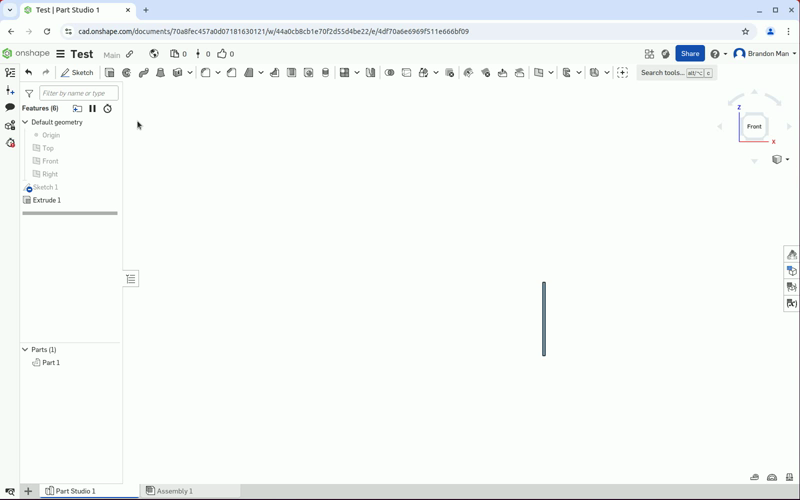
key(shift+h)
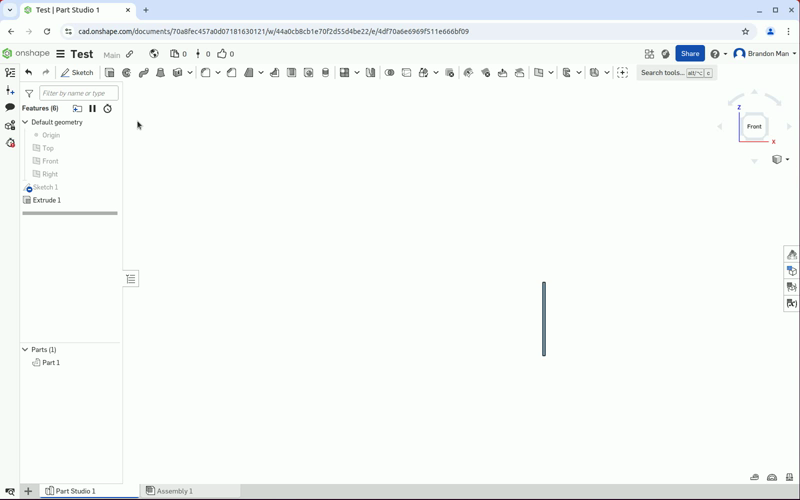
key(shift+h)
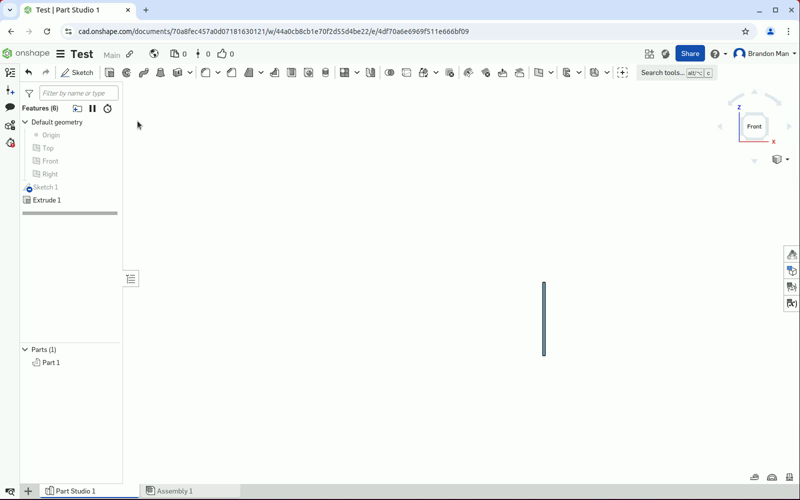
mouse_move(73, 189)
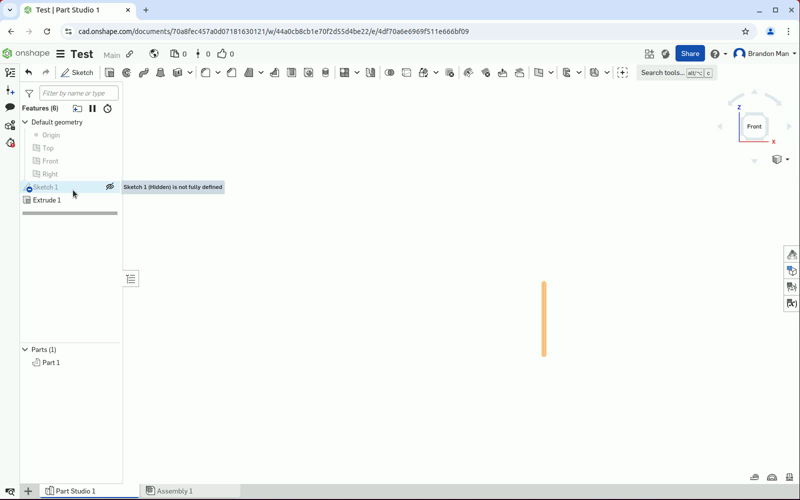
click(73, 189)
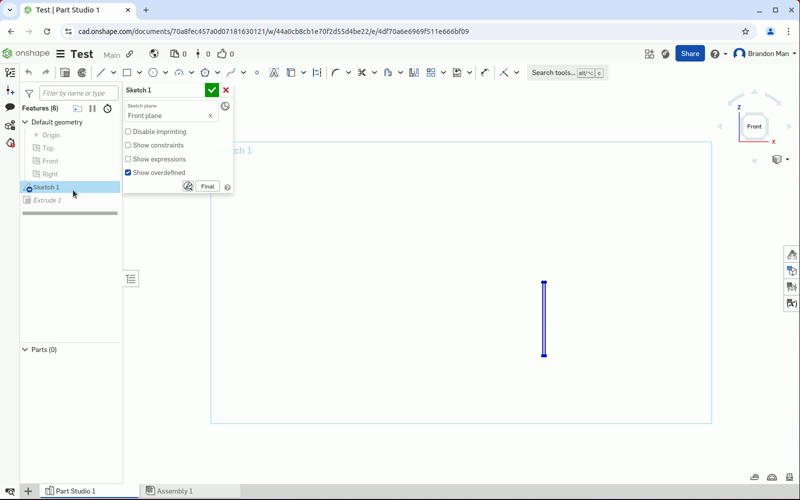
mouse_move(229, 92)
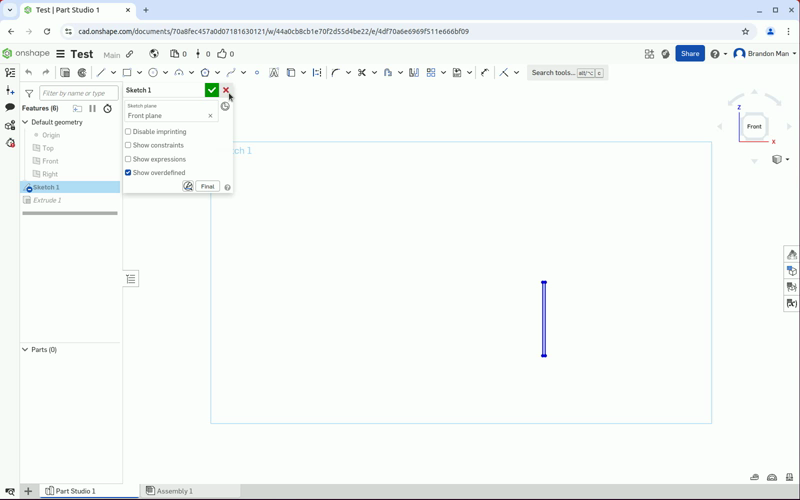
click(229, 92)
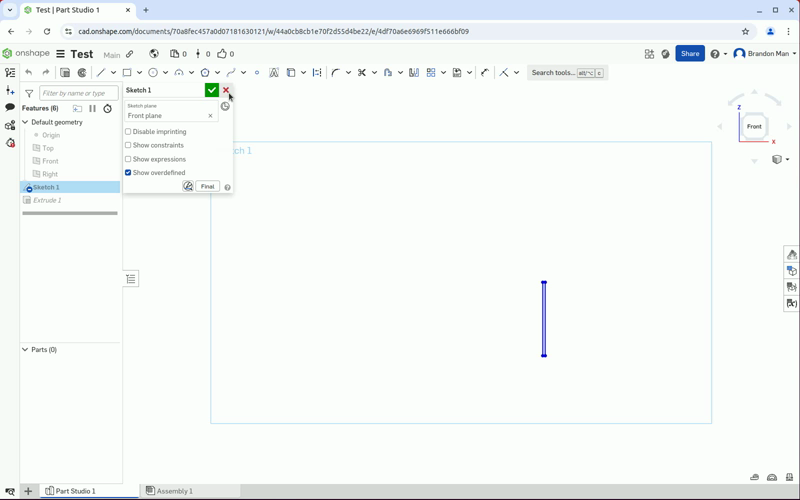
key(shift+s)
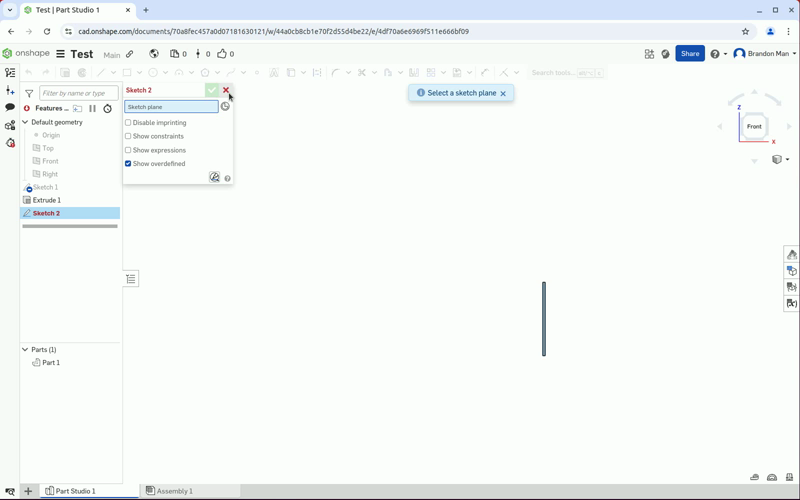
mouse_move(73, 163)
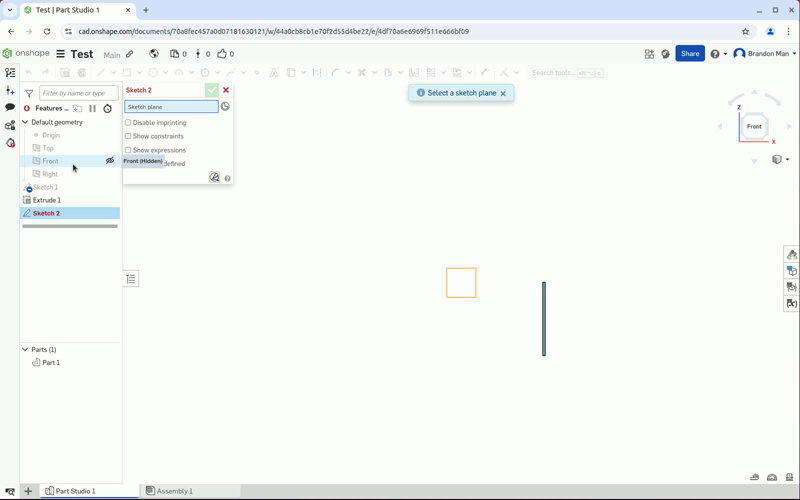
click(73, 163)
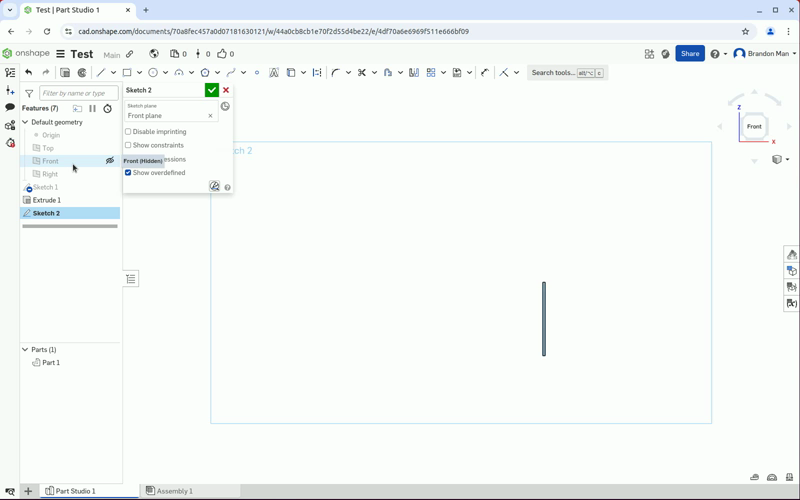
mouse_move(73, 352)
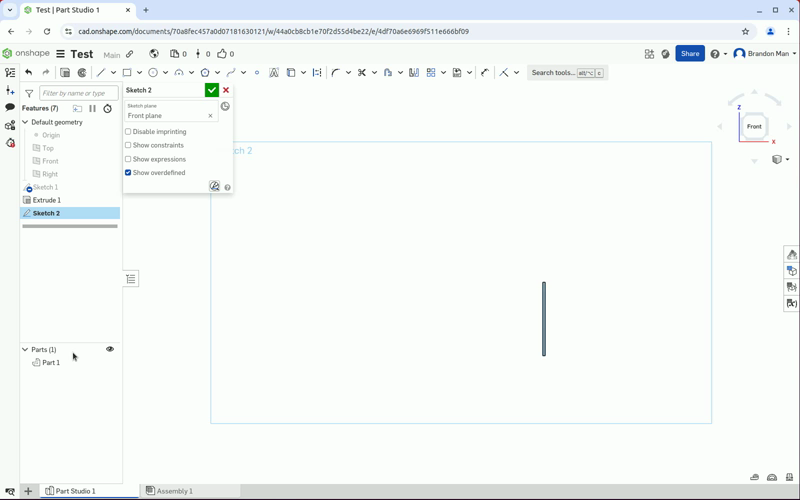
key(y)
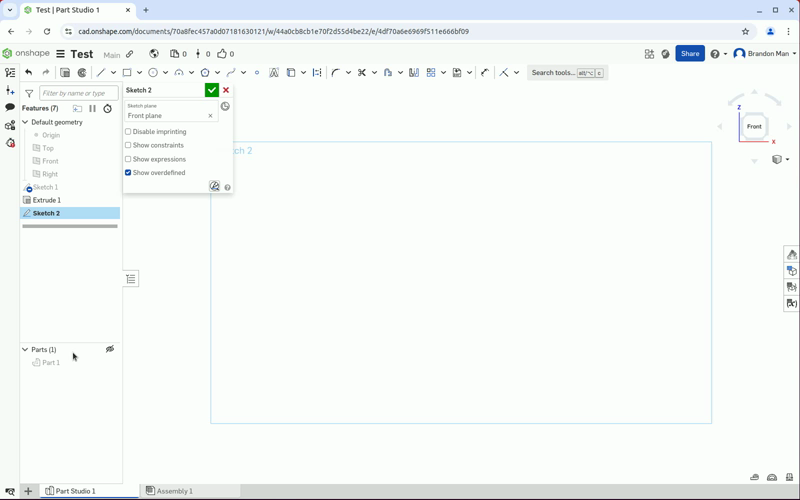
key(l)
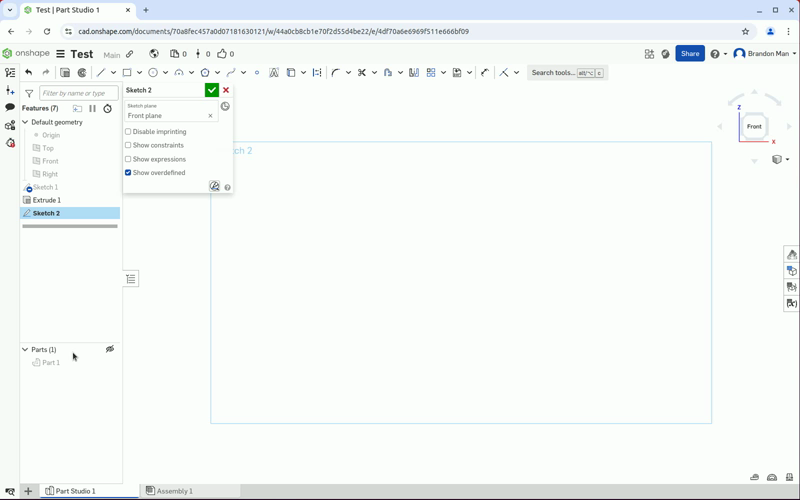
key_down(shift)
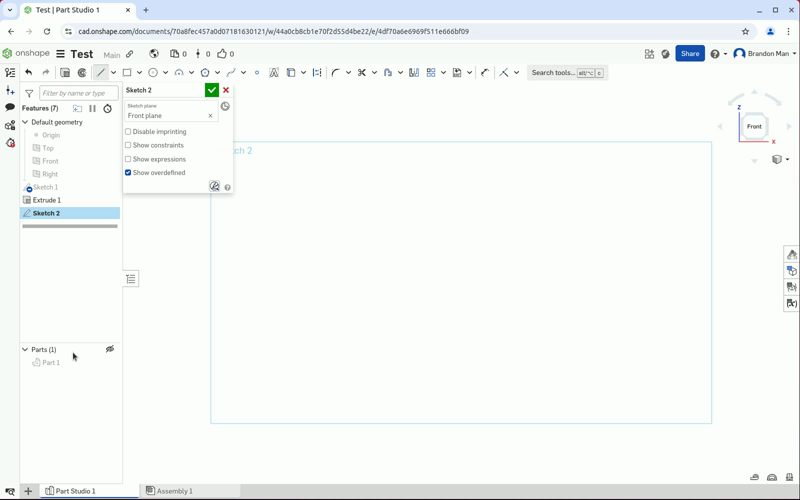
mouse_move(376, 355)
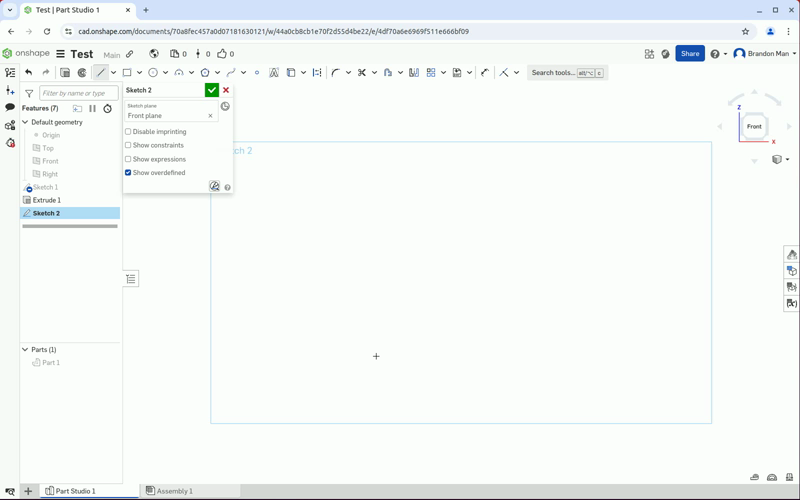
click(376, 355)
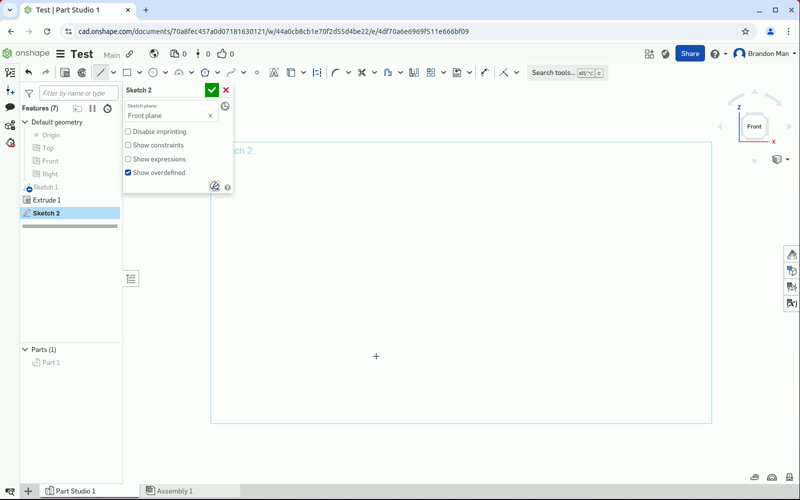
key_up(shift)
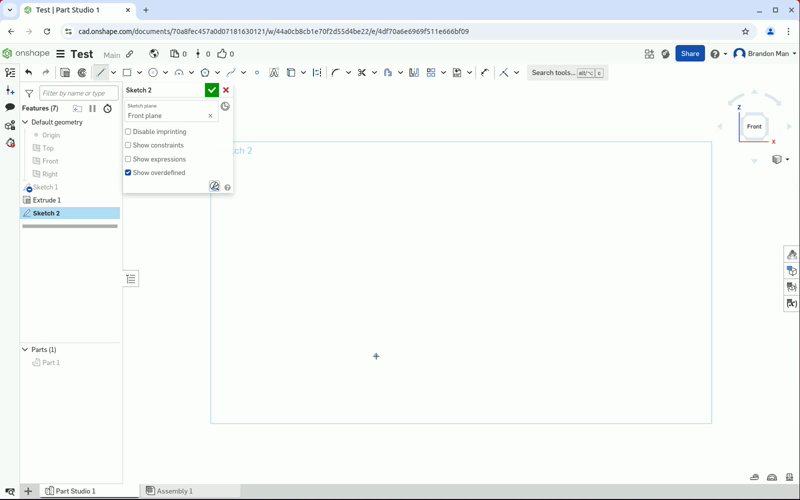
key_down(shift)
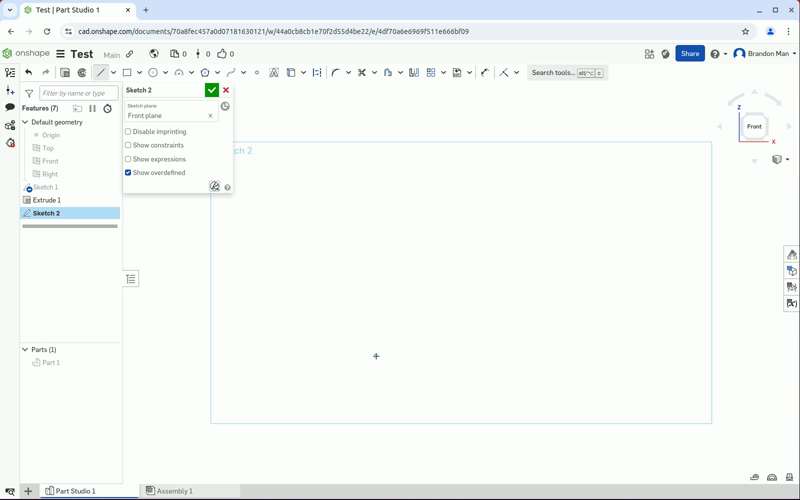
mouse_move(406, 355)
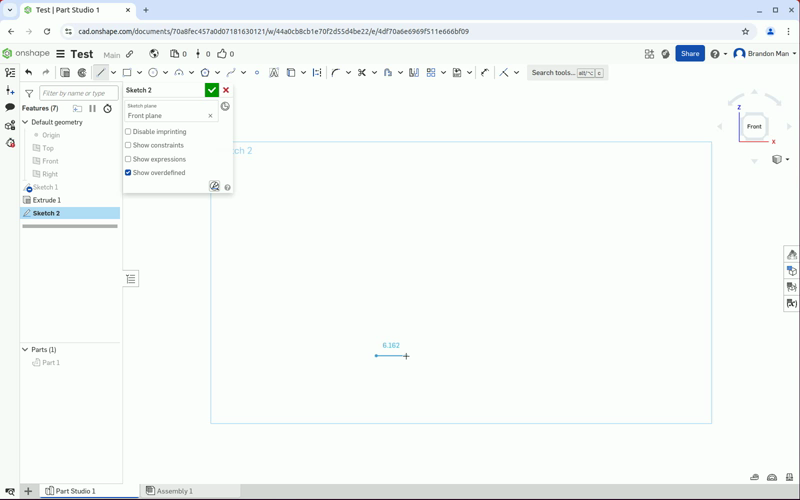
mouse_move(378, 355)
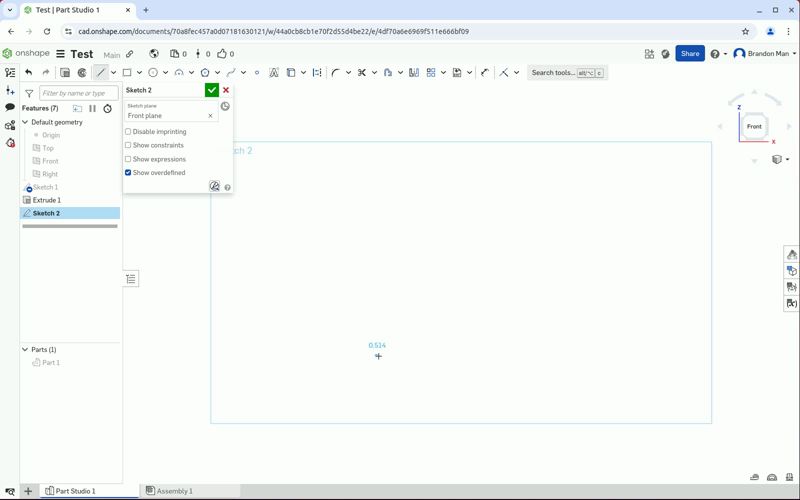
scroll(6)
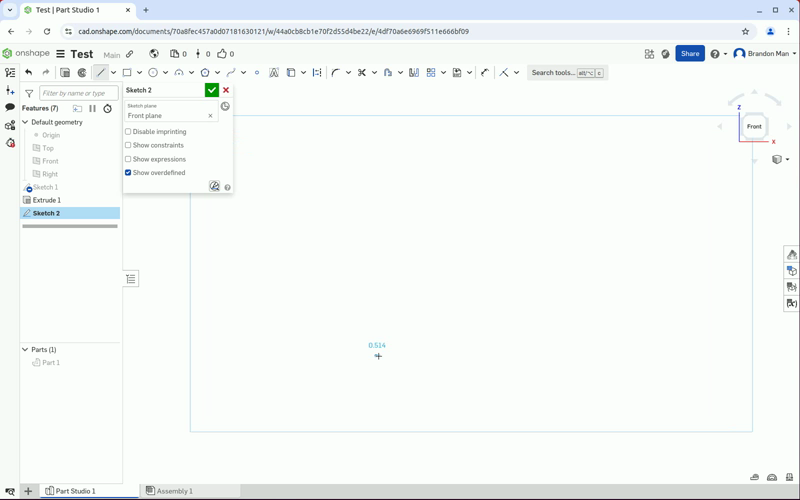
scroll(6)
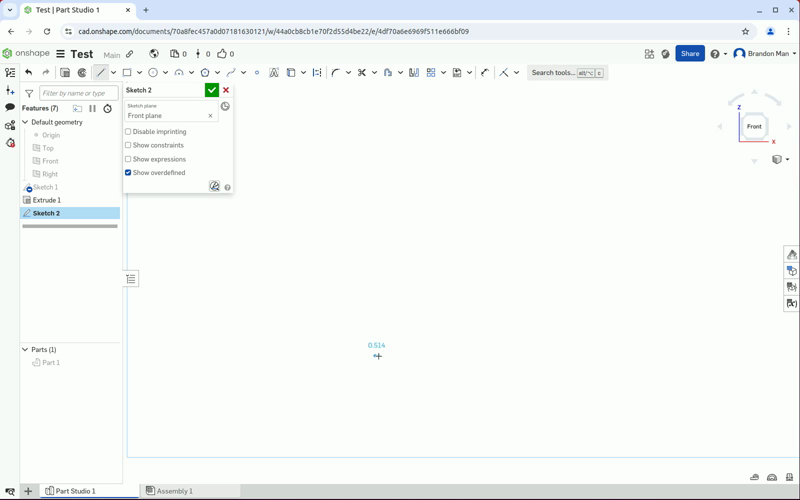
scroll(6)
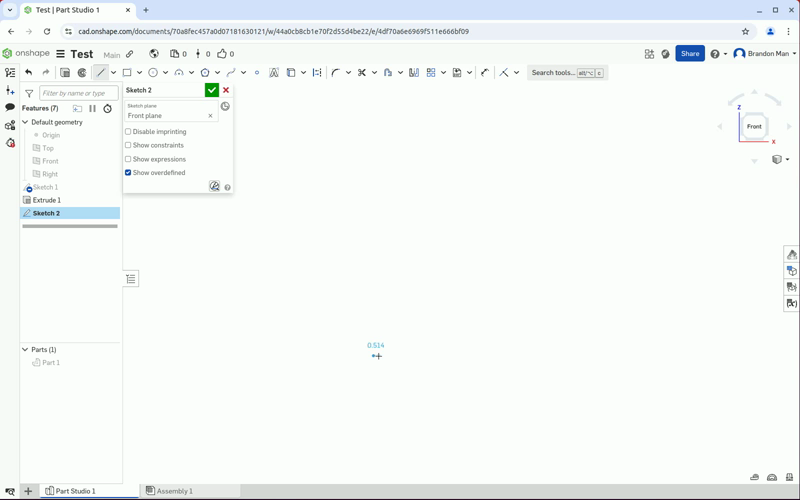
scroll(6)
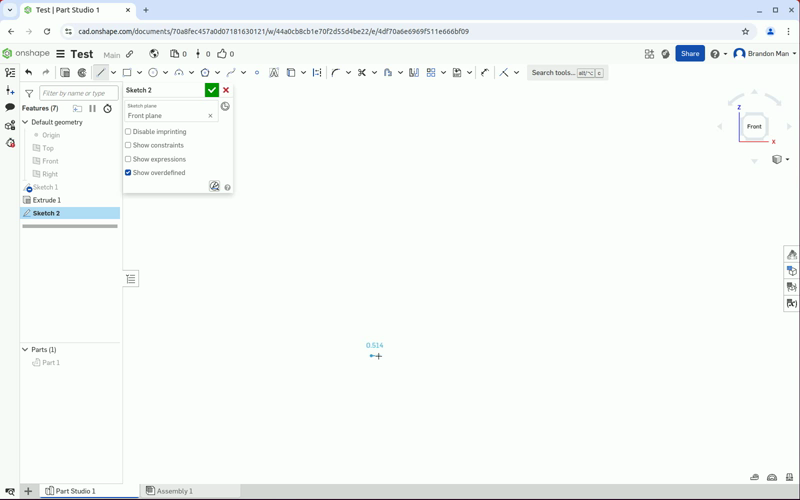
scroll(6)
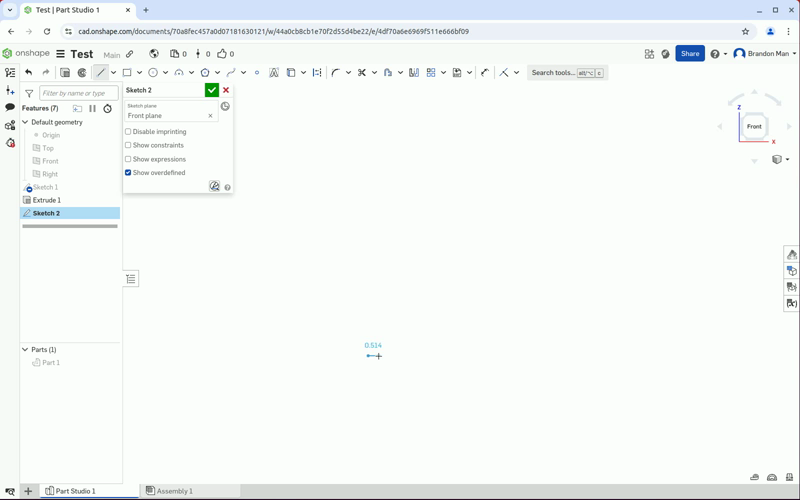
scroll(6)
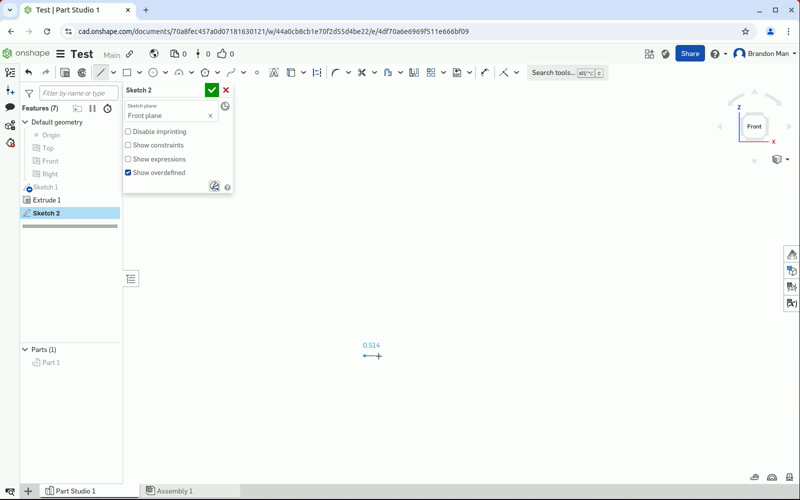
scroll(6)
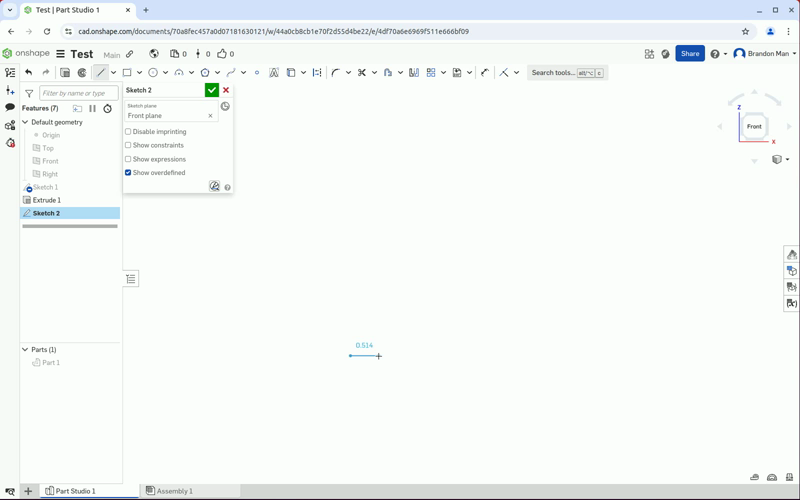
click(378, 355)
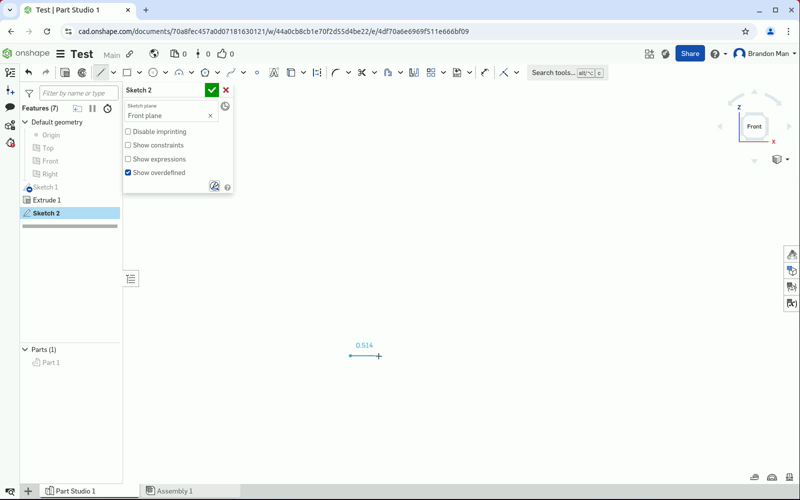
scroll(-6)
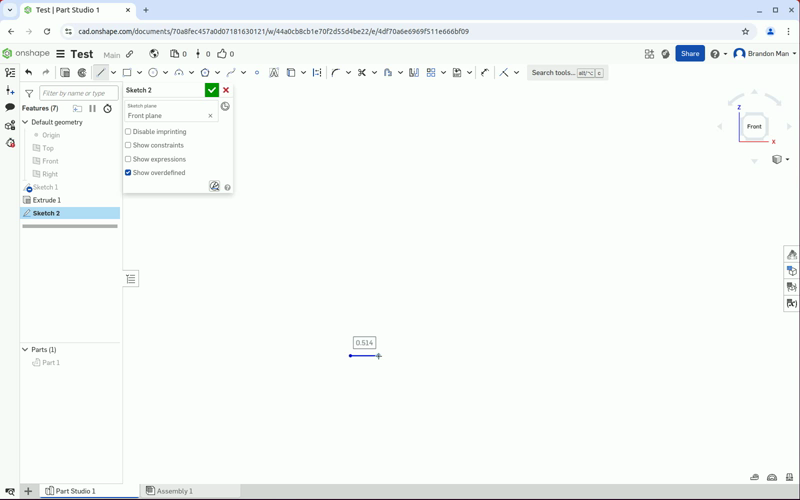
scroll(-6)
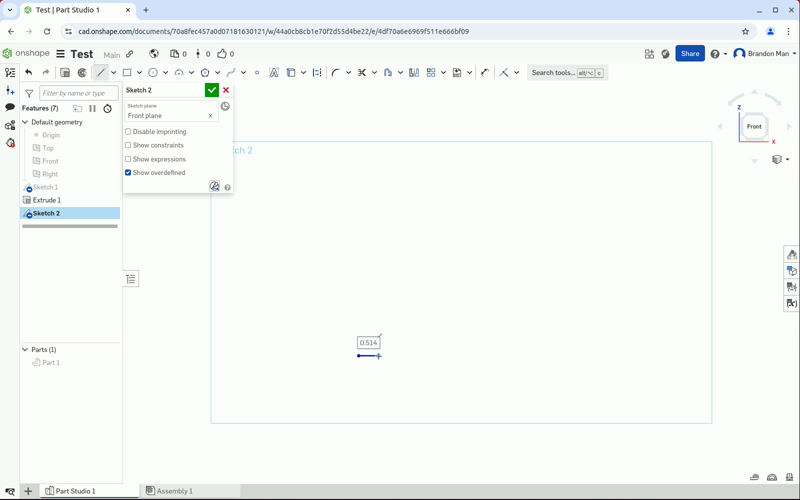
scroll(-6)
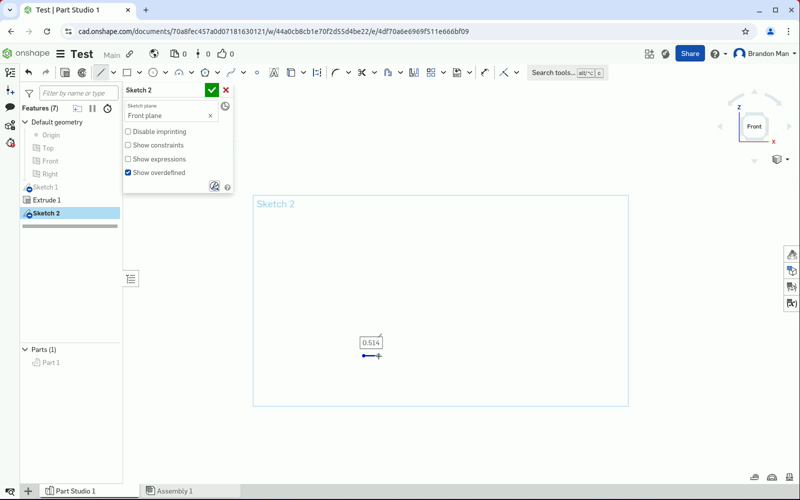
scroll(-6)
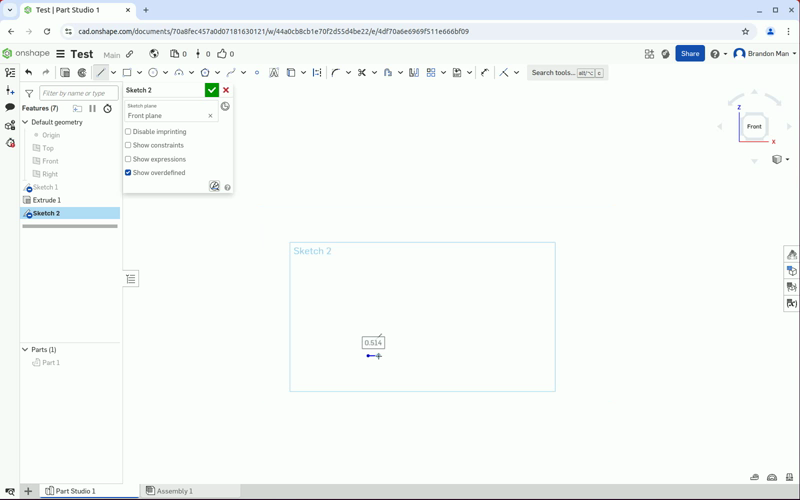
scroll(-6)
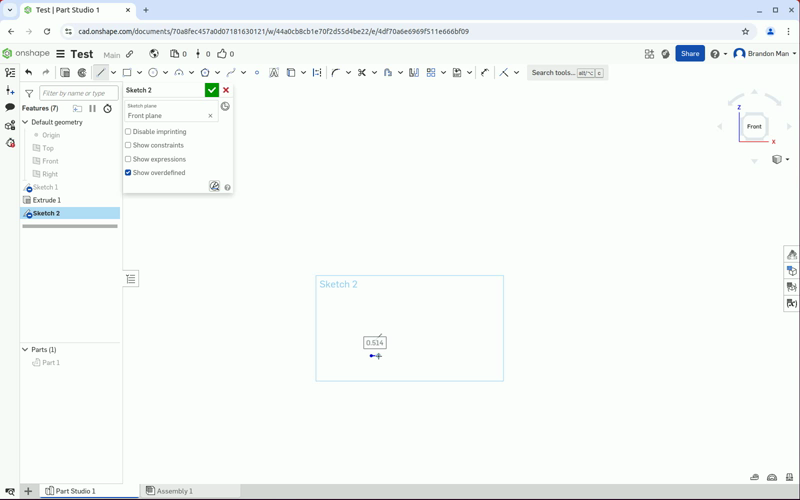
scroll(-6)
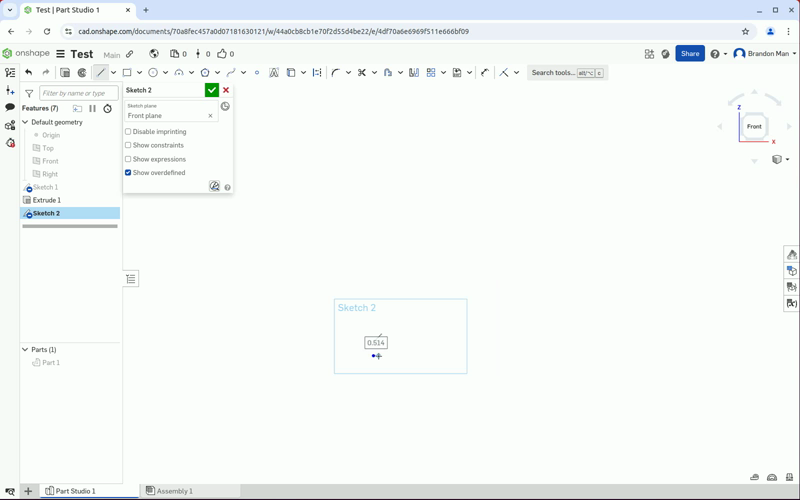
scroll(-6)
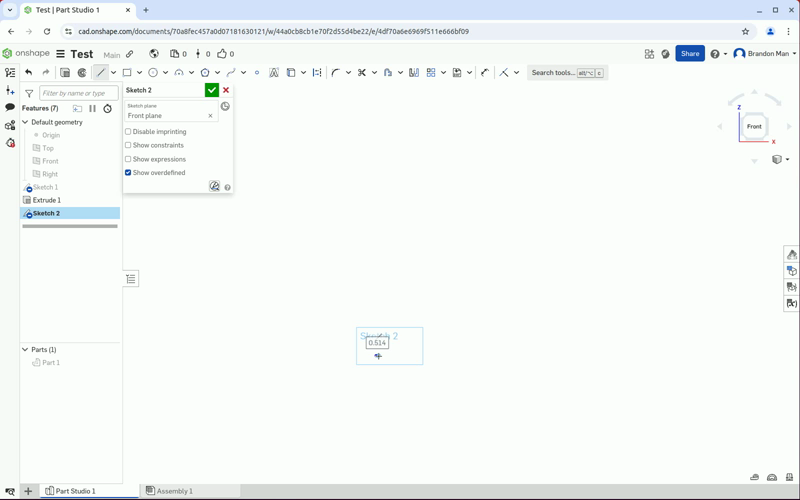
key_up(shift)
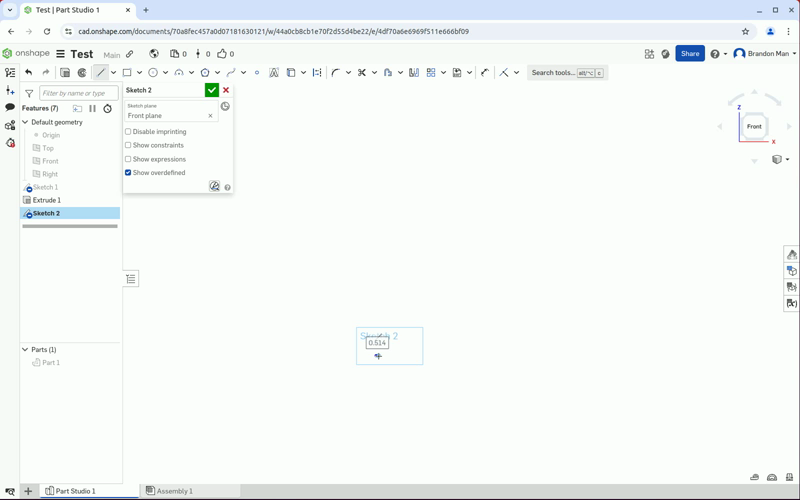
key_down(shift)
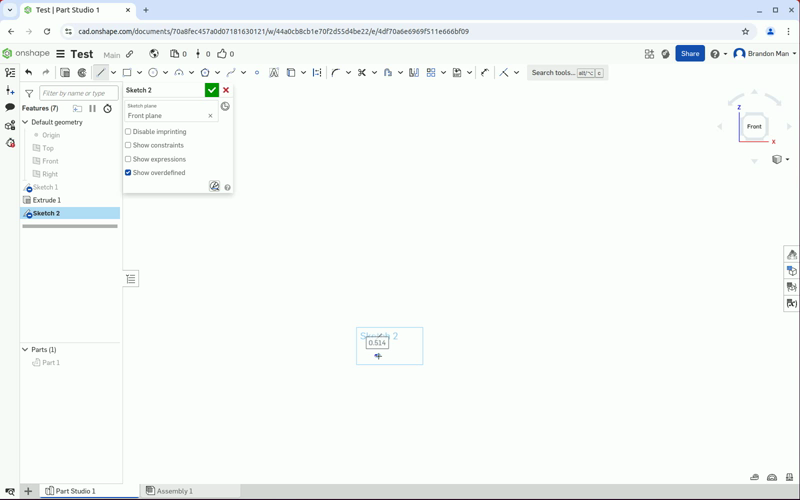
mouse_move(378, 282)
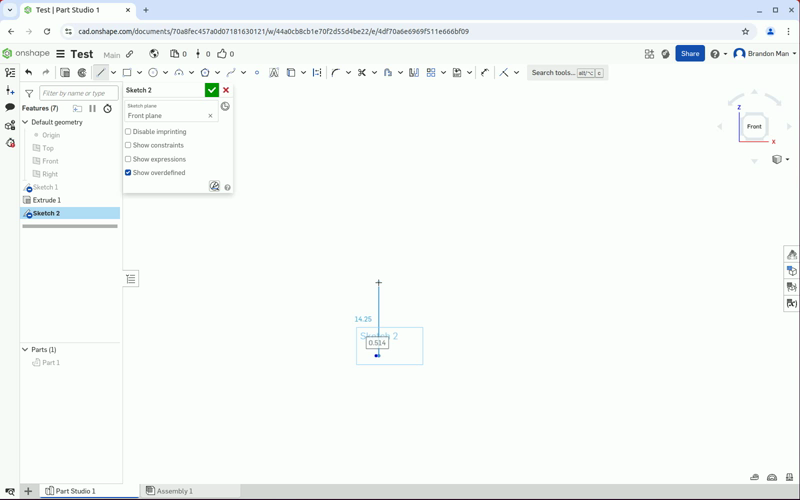
click(378, 282)
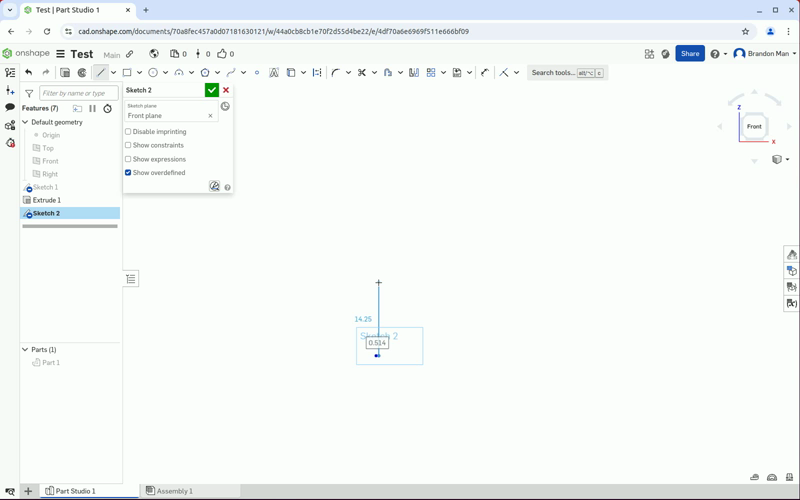
key_up(shift)
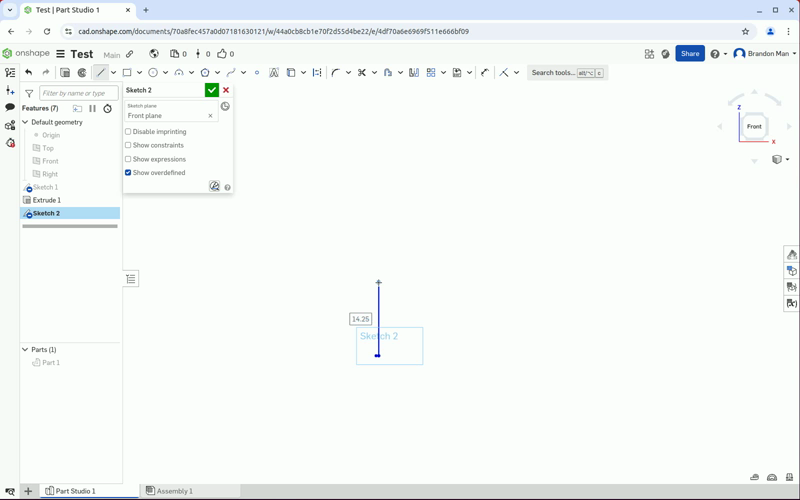
key_down(shift)
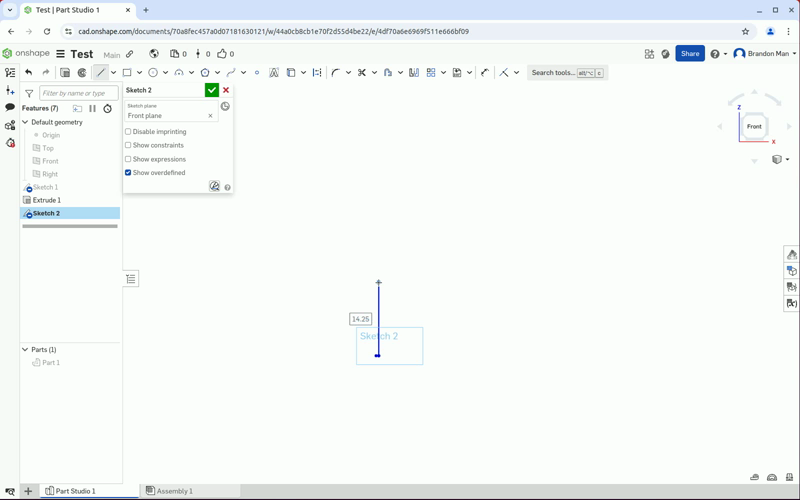
mouse_move(408, 282)
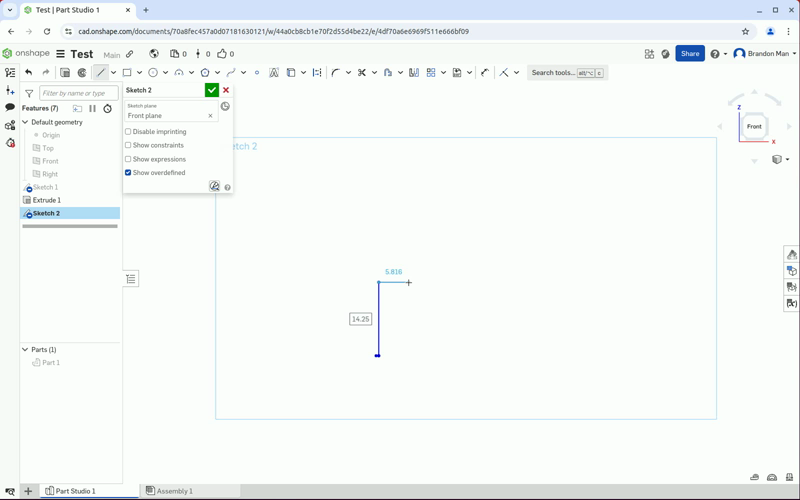
mouse_move(376, 282)
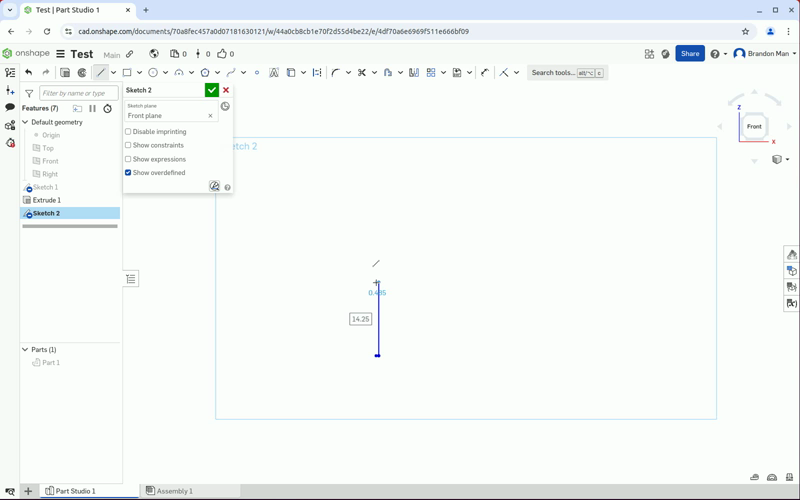
scroll(6)
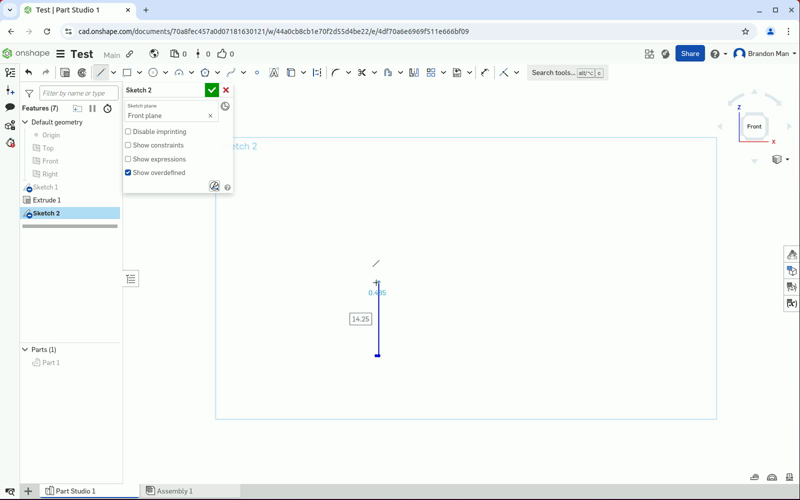
scroll(6)
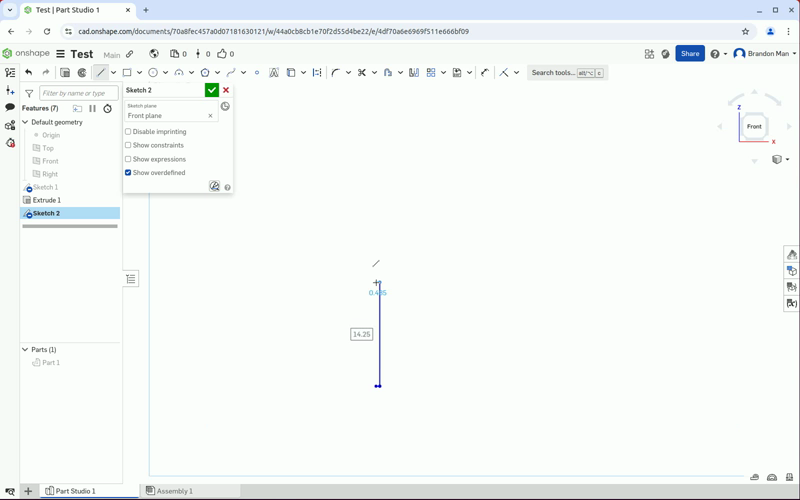
scroll(6)
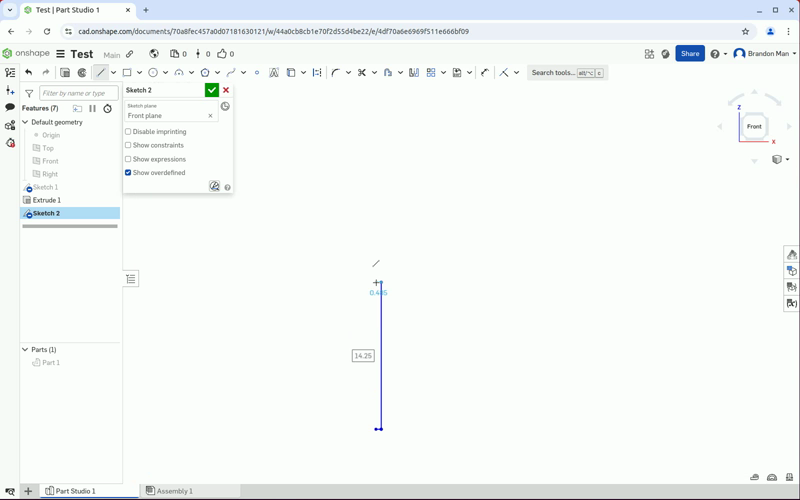
scroll(6)
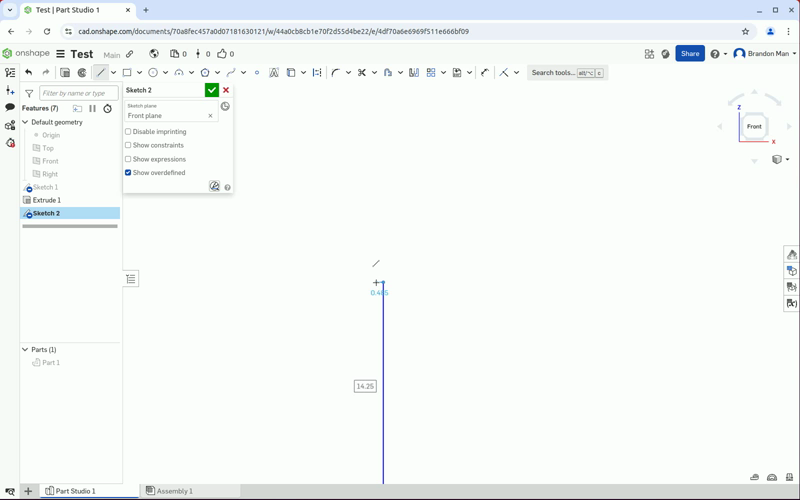
scroll(6)
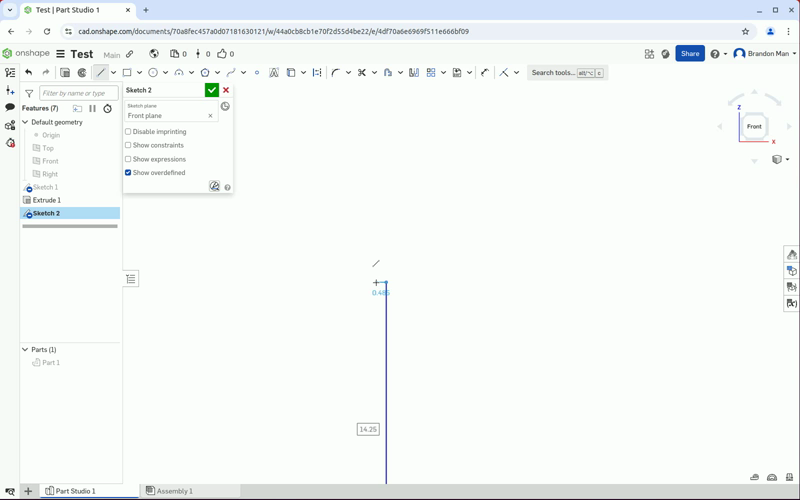
scroll(6)
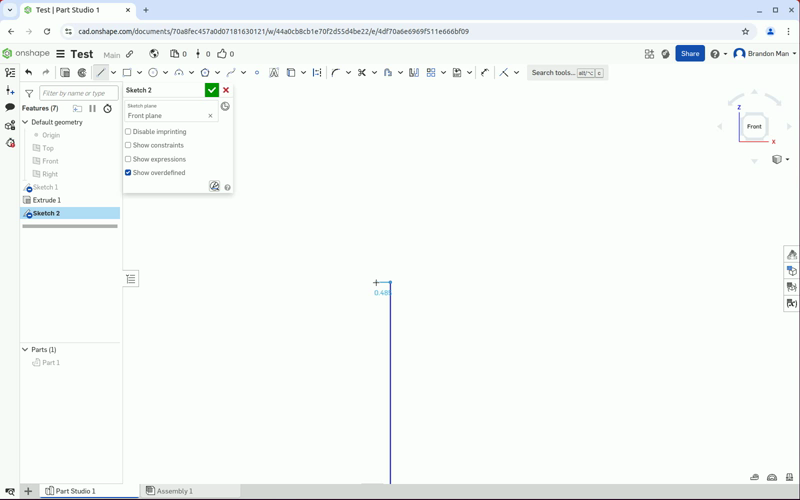
scroll(6)
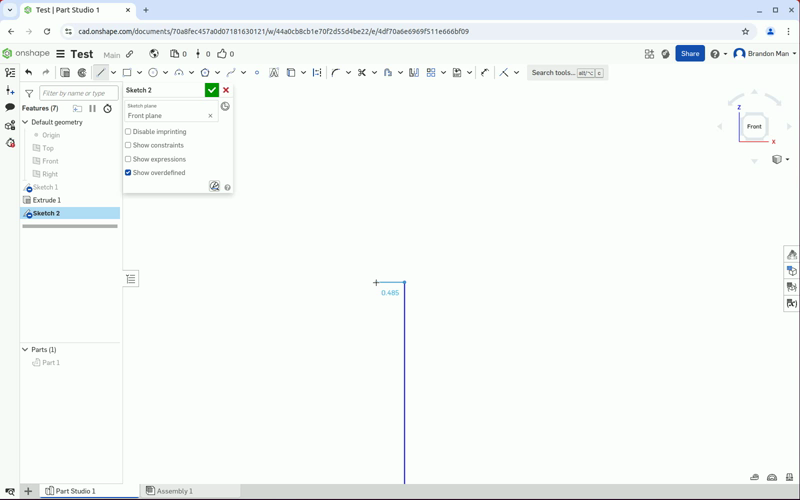
click(376, 282)
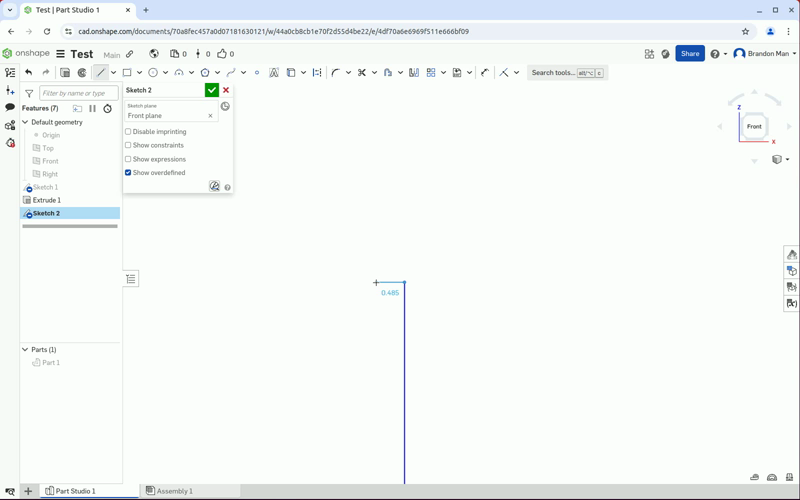
scroll(-6)
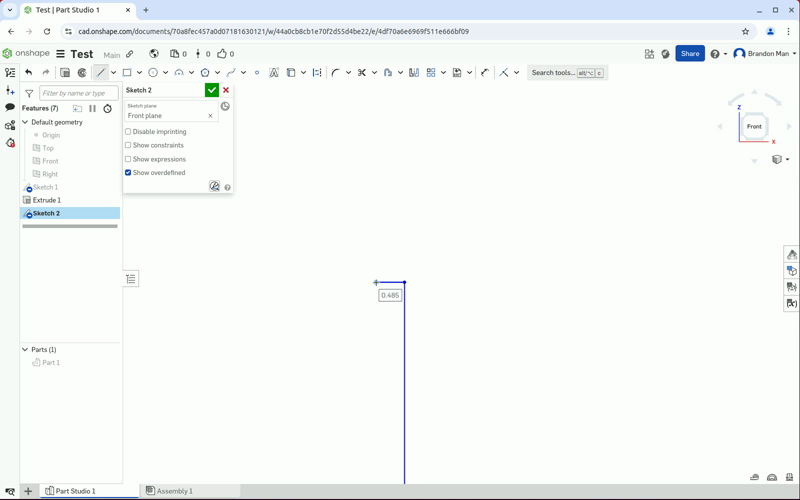
scroll(-6)
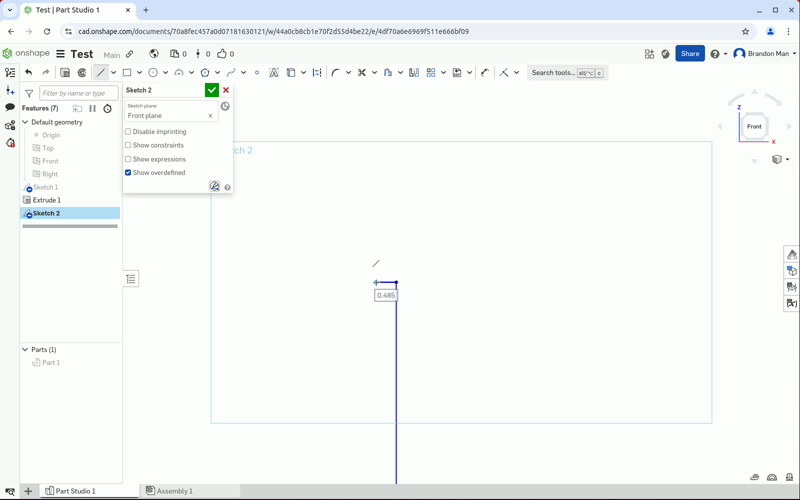
scroll(-6)
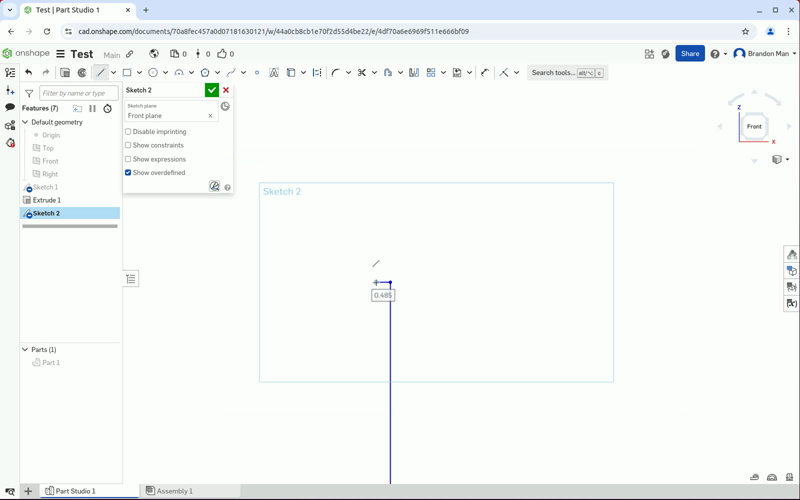
scroll(-6)
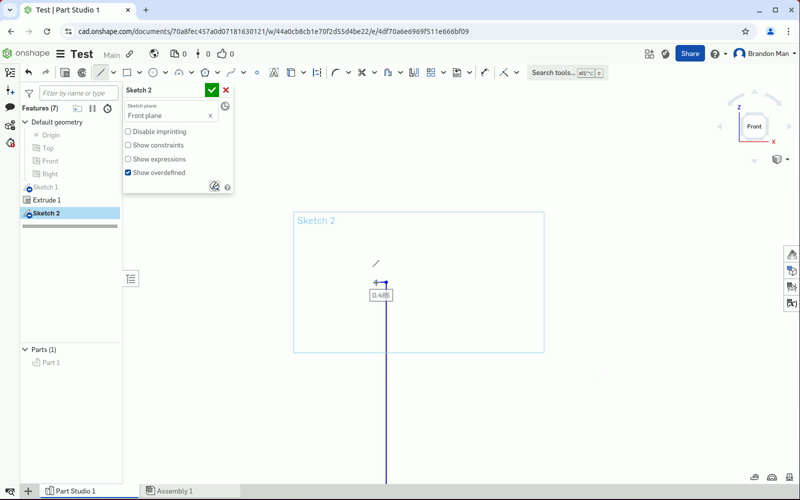
scroll(-6)
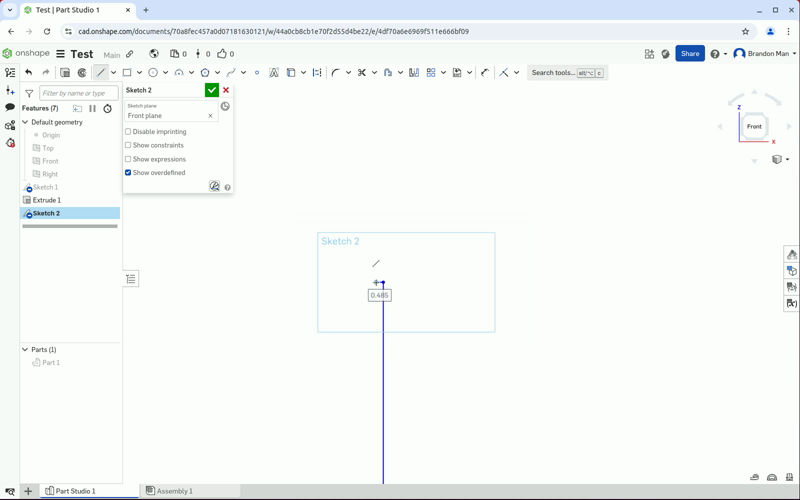
scroll(-6)
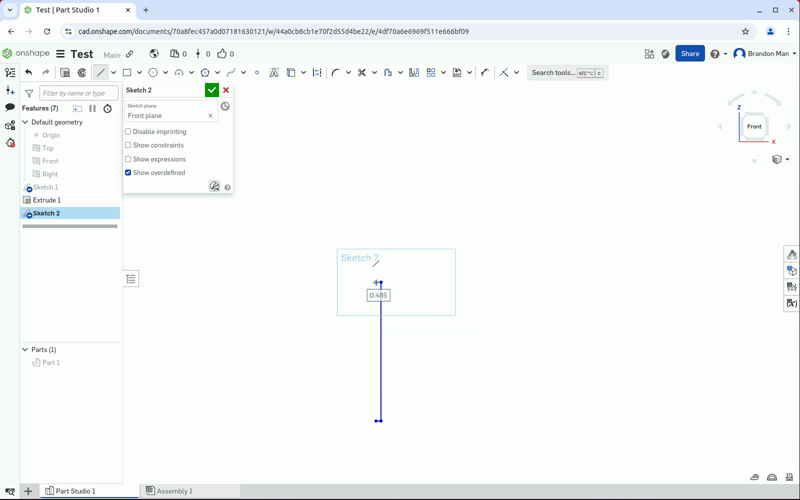
scroll(-6)
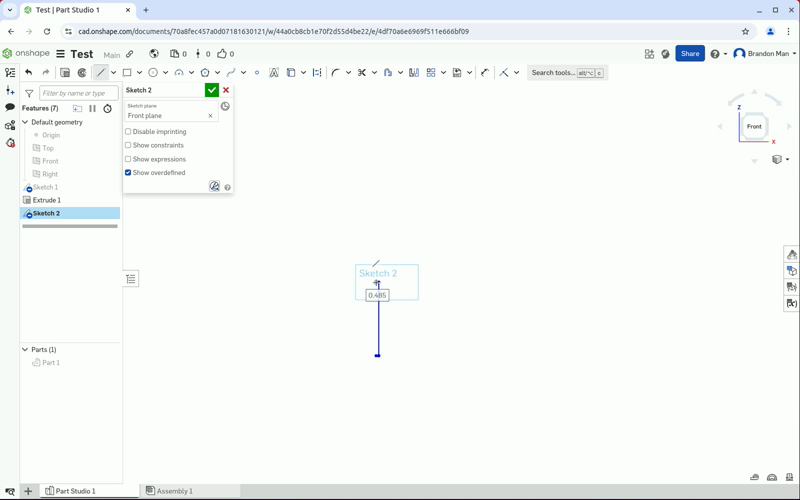
key_up(shift)
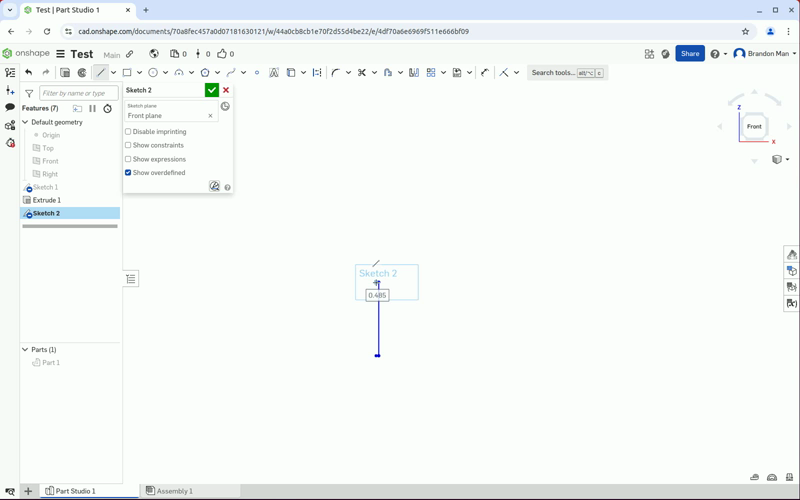
key_down(shift)
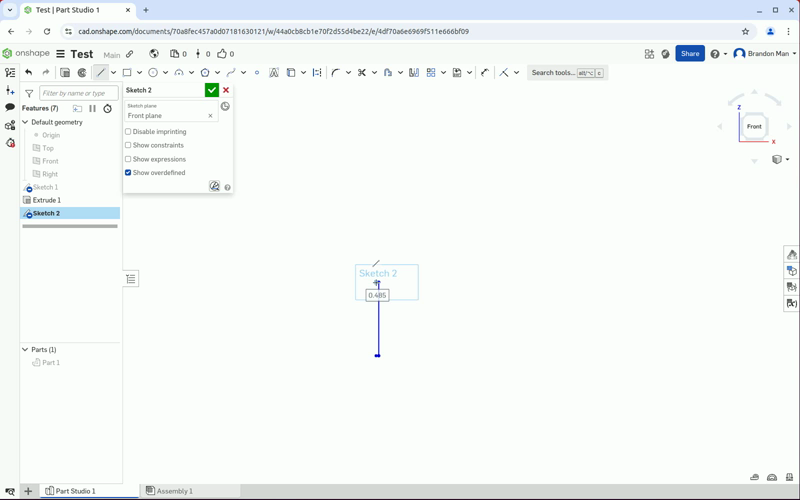
mouse_move(376, 355)
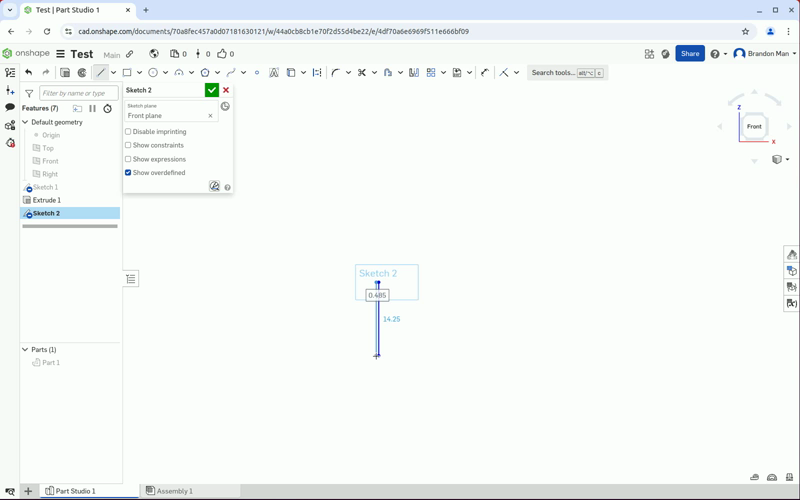
scroll(6)
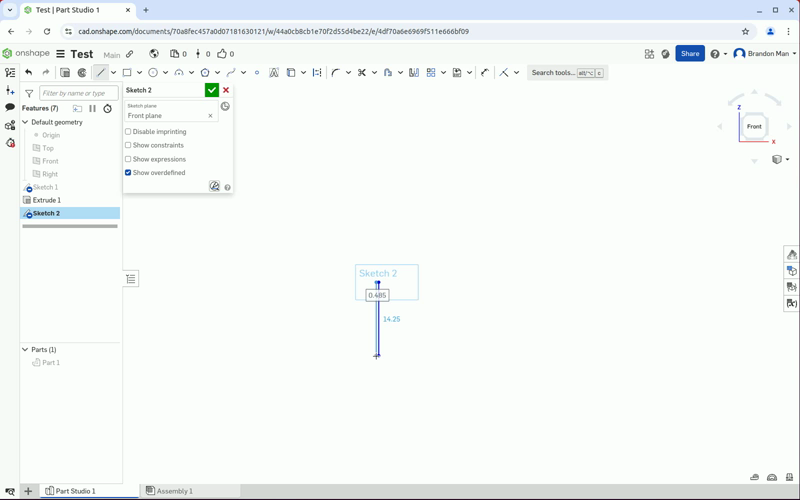
scroll(6)
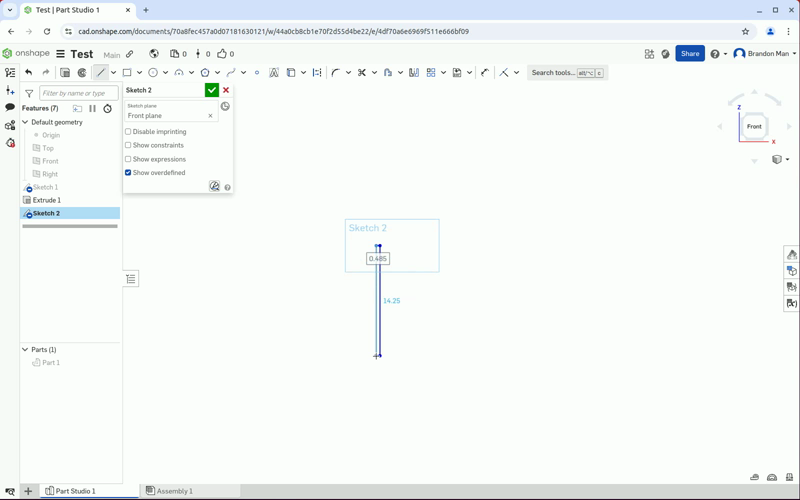
scroll(6)
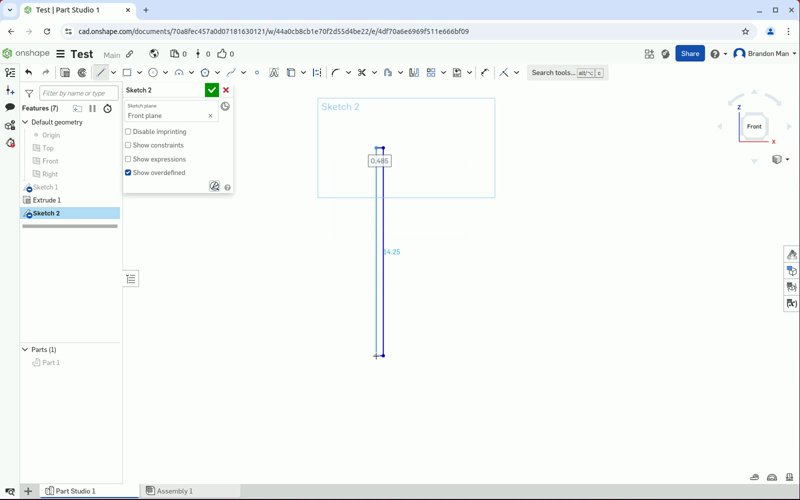
scroll(6)
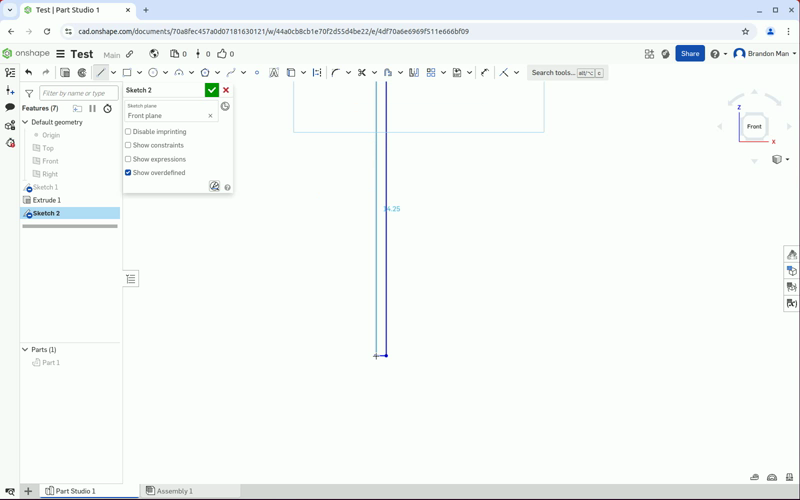
scroll(6)
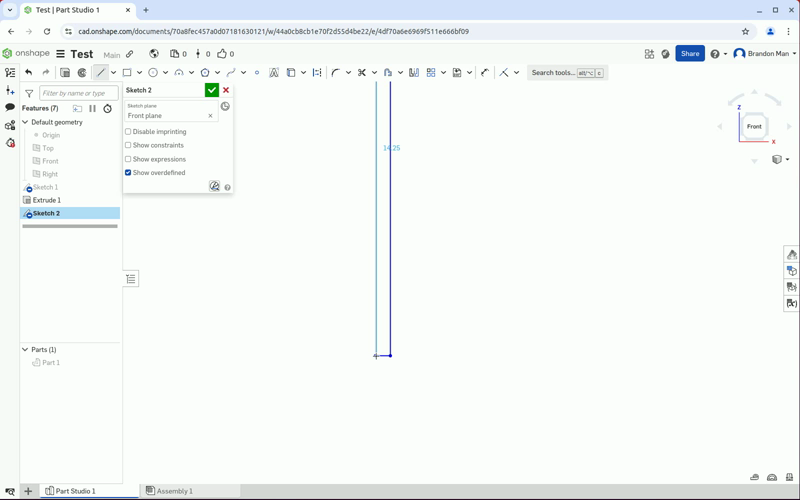
scroll(6)
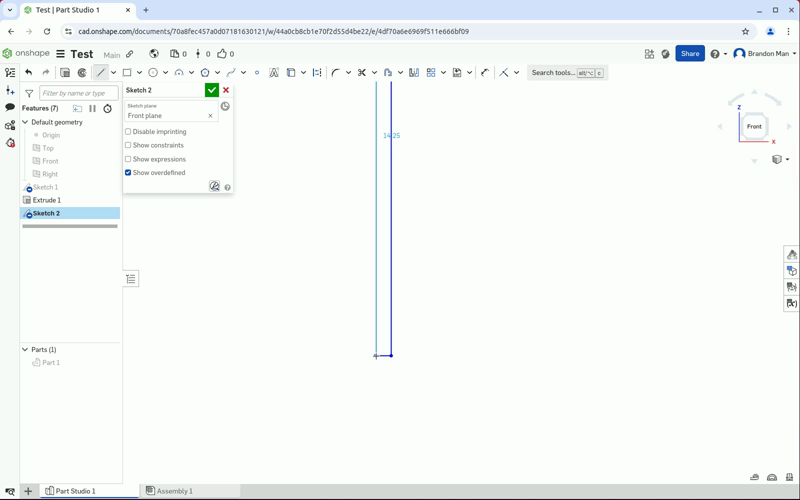
scroll(6)
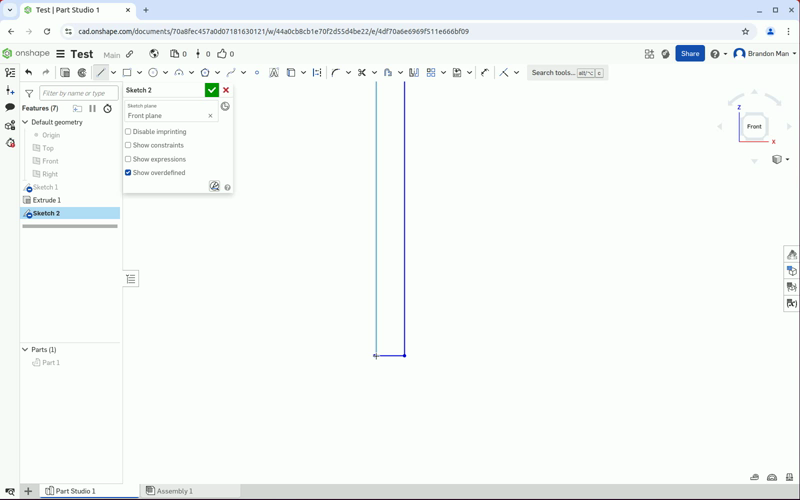
key_up(shift)
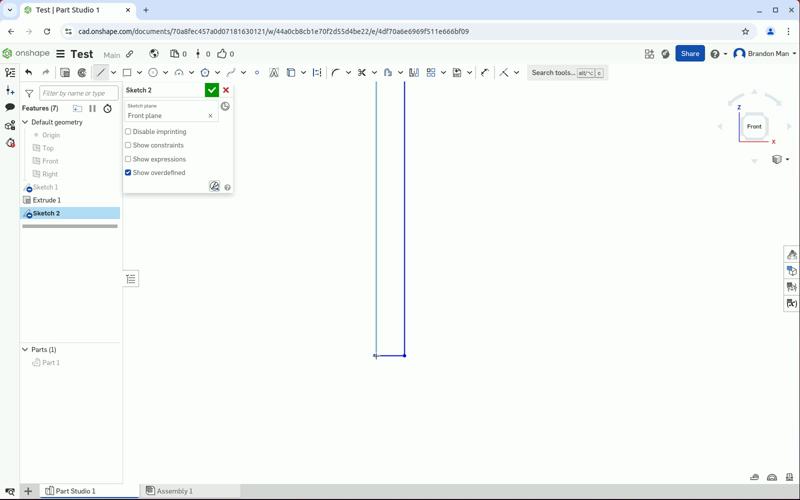
click(376, 355)
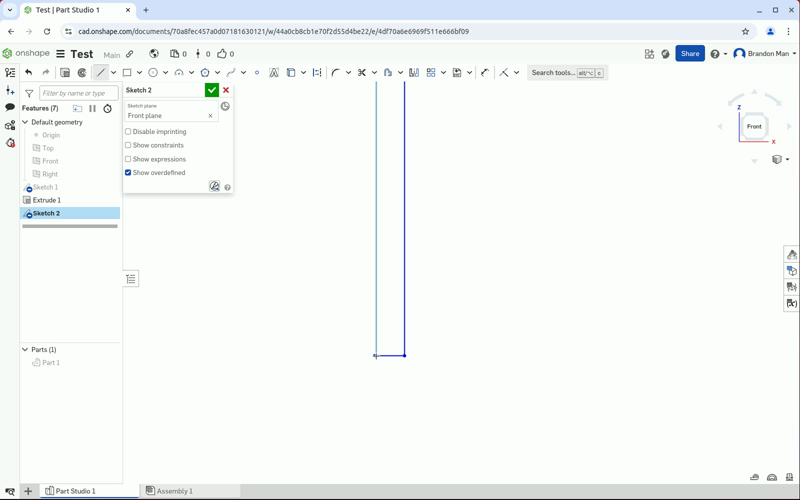
scroll(-6)
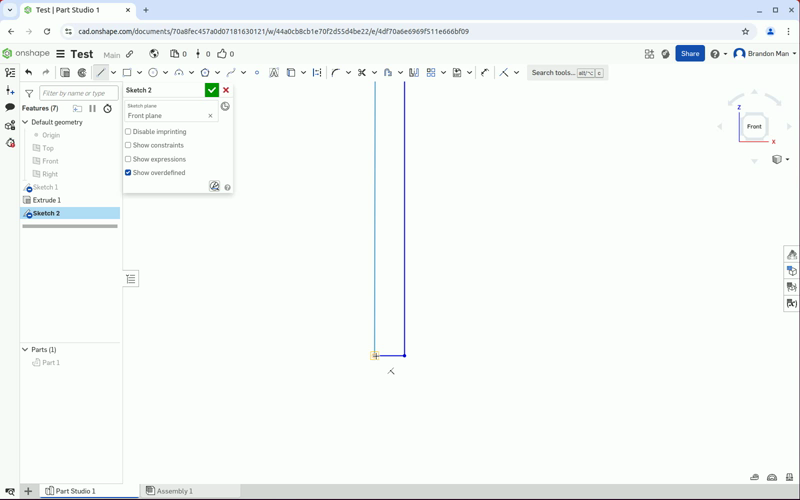
scroll(-6)
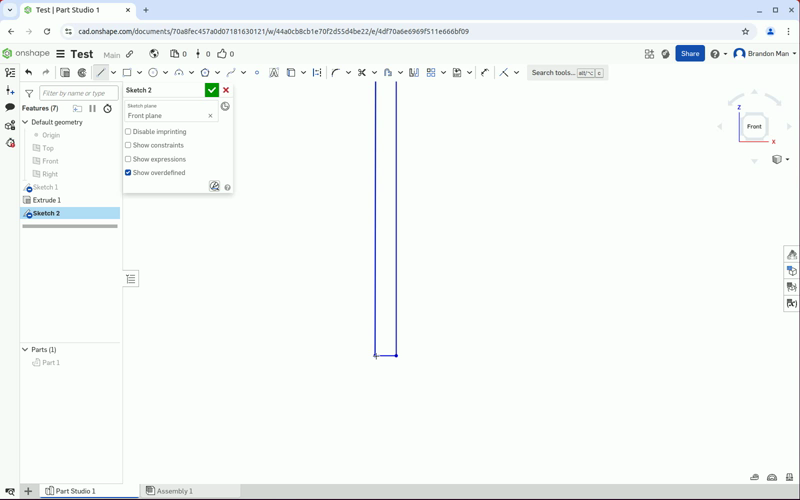
scroll(-6)
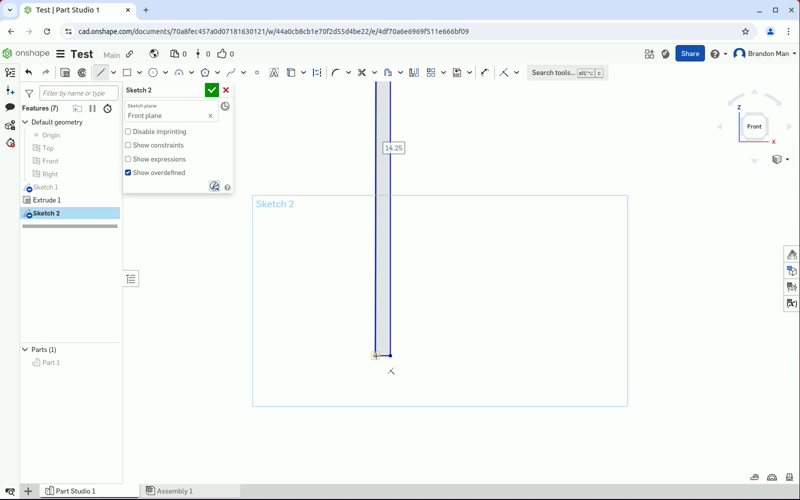
scroll(-6)
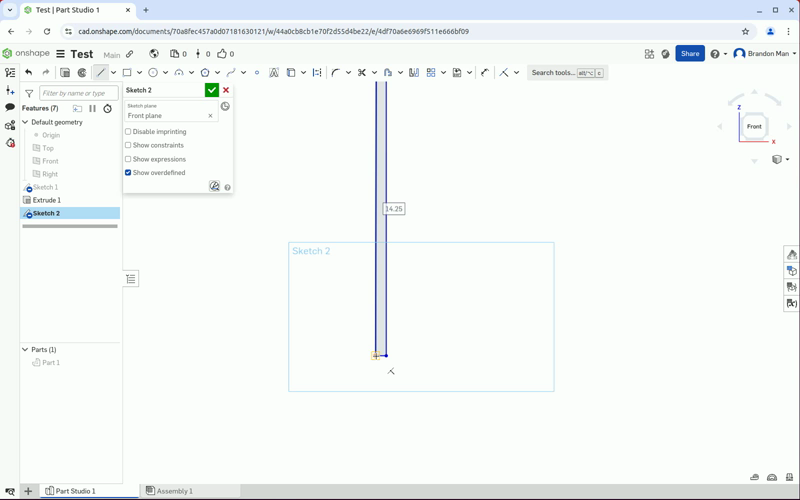
scroll(-6)
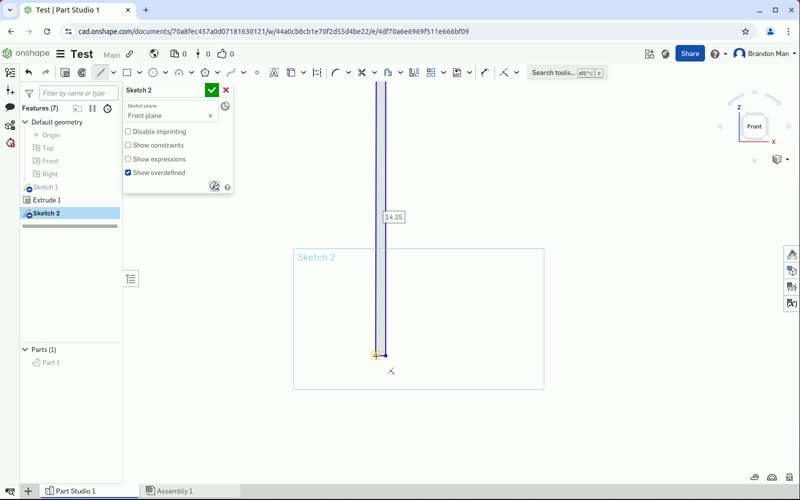
scroll(-6)
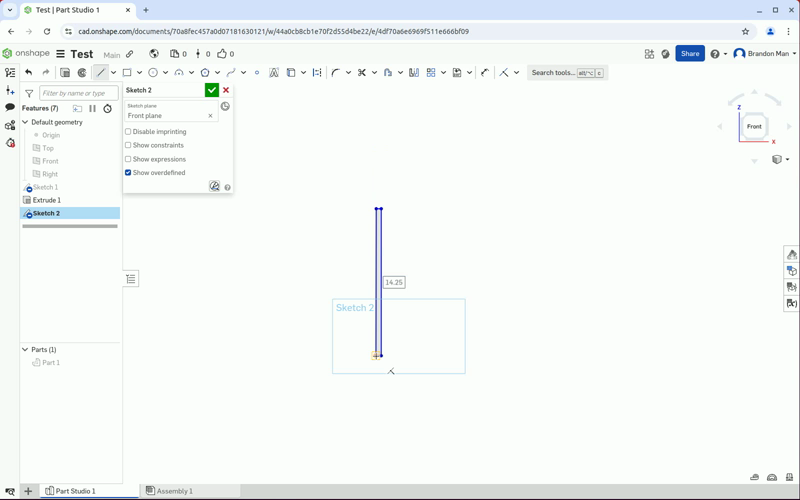
scroll(-6)
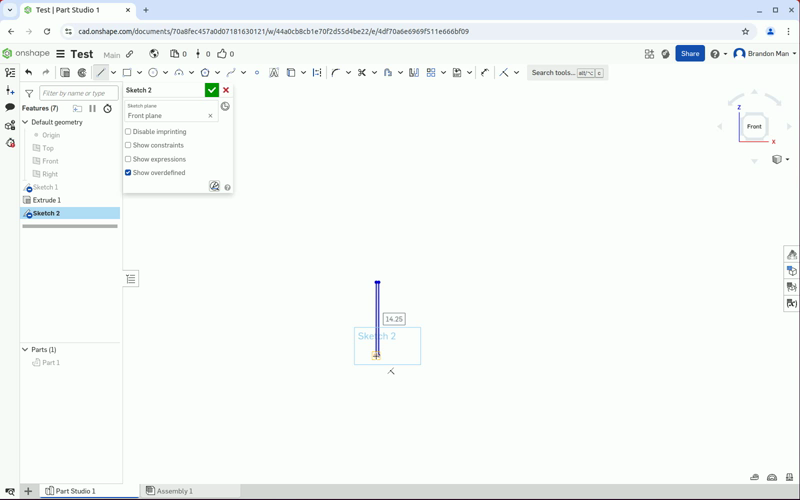
key(esc)
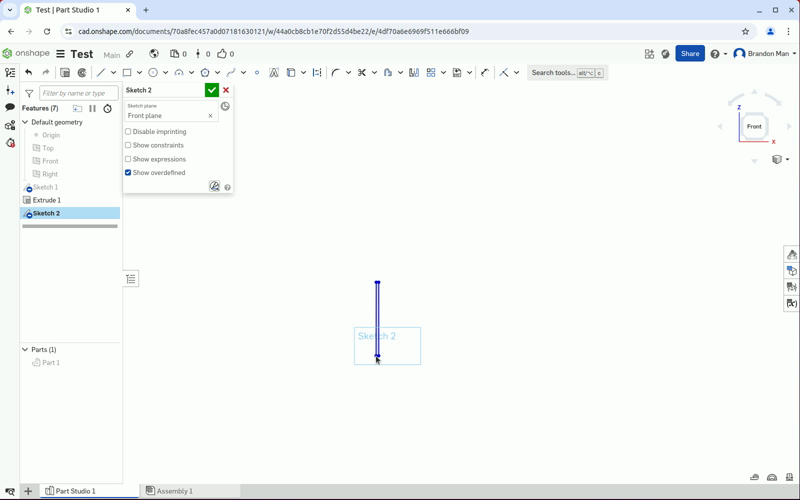
mouse_move(376, 307)
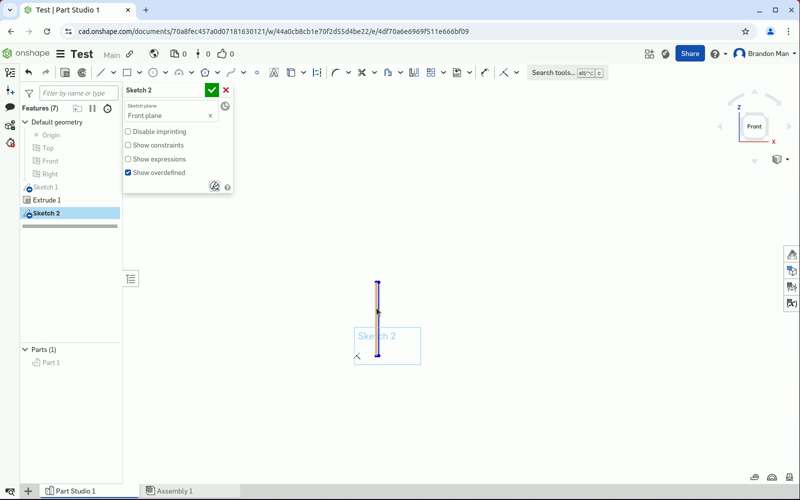
scroll(6)
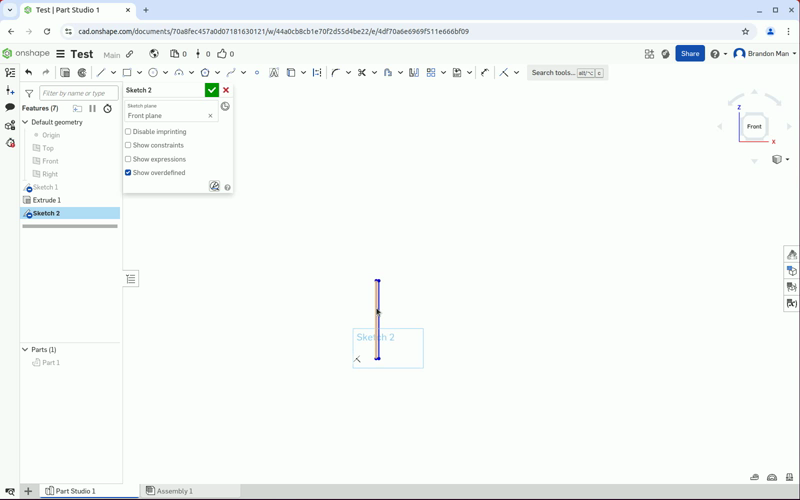
scroll(6)
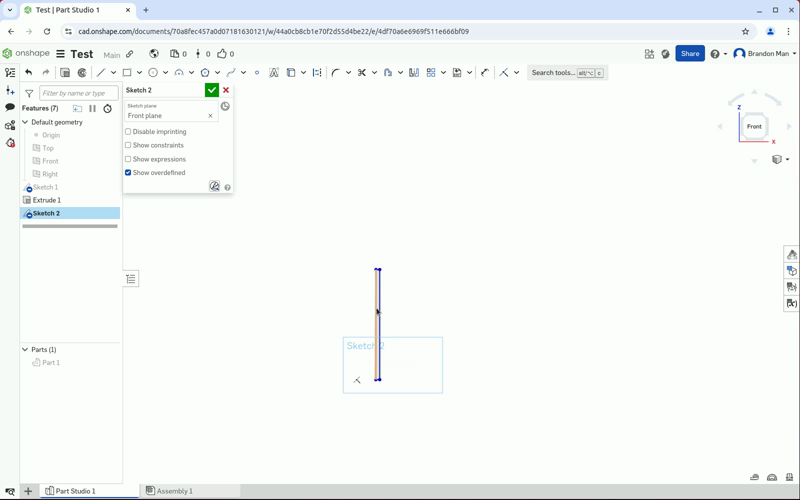
scroll(6)
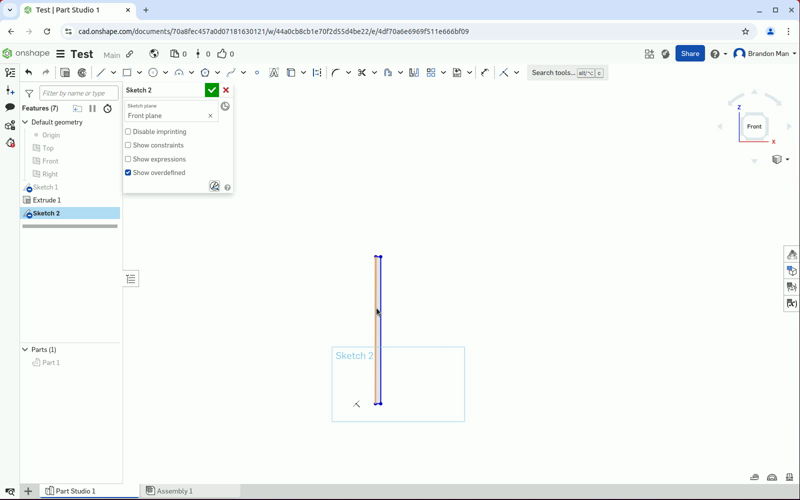
scroll(6)
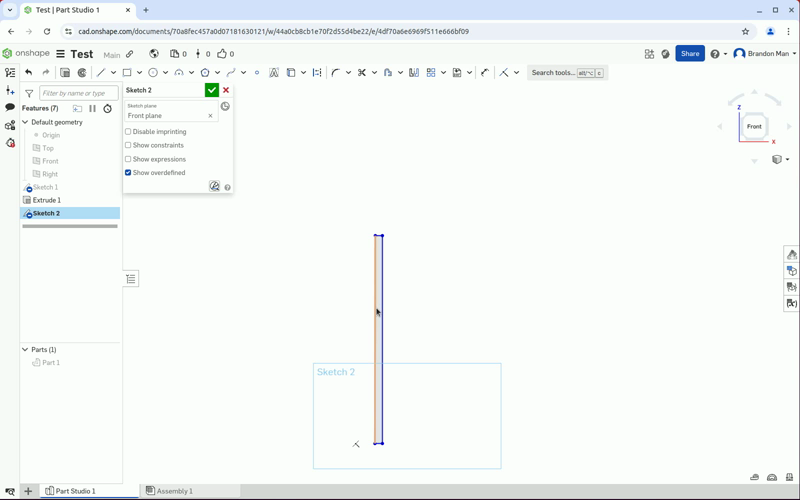
scroll(6)
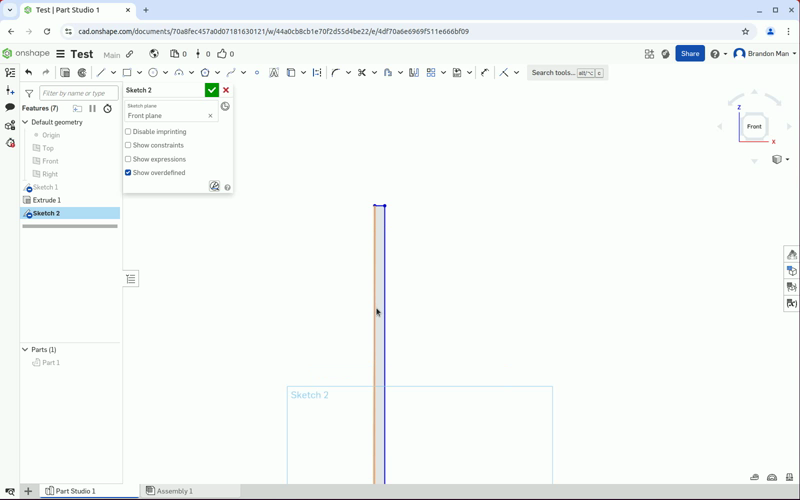
scroll(6)
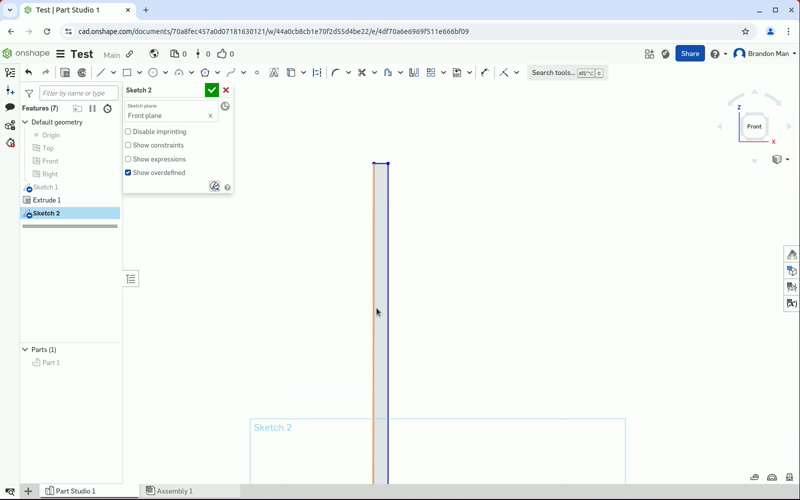
scroll(6)
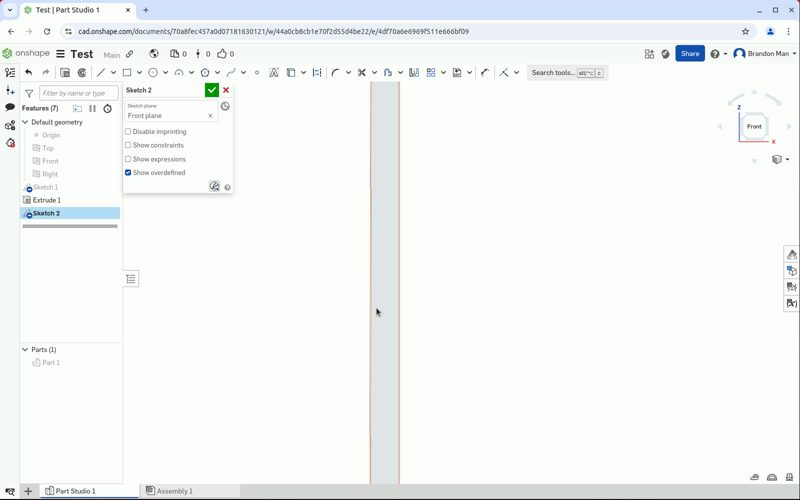
click(376, 307)
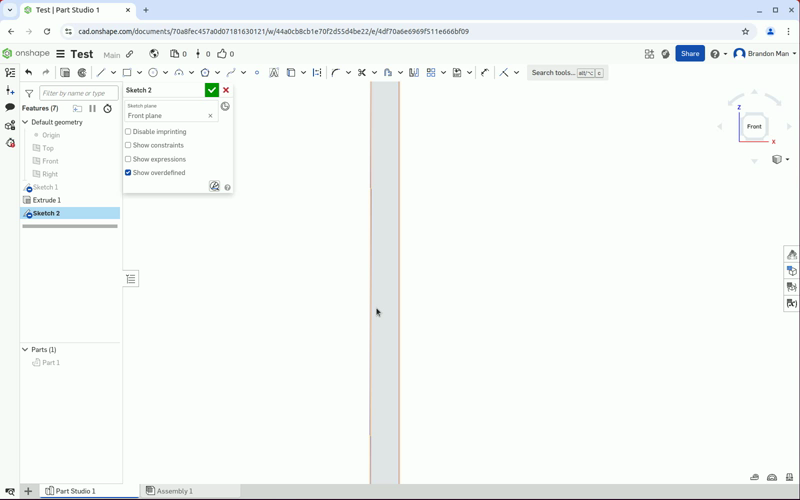
scroll(-6)
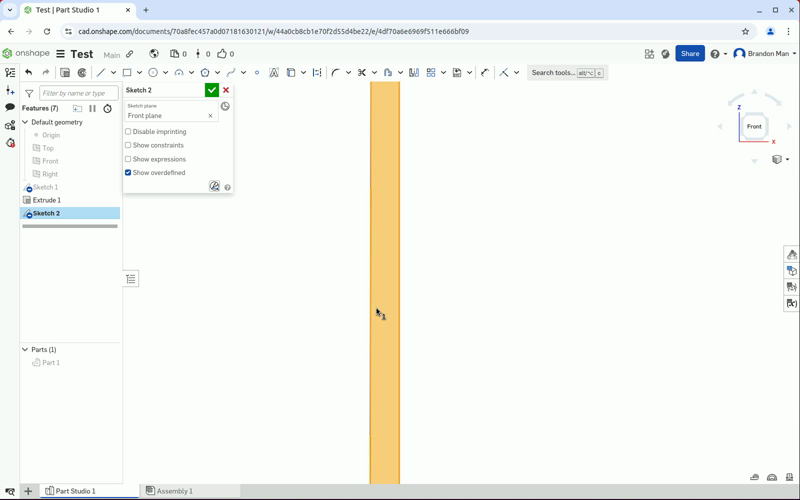
scroll(-6)
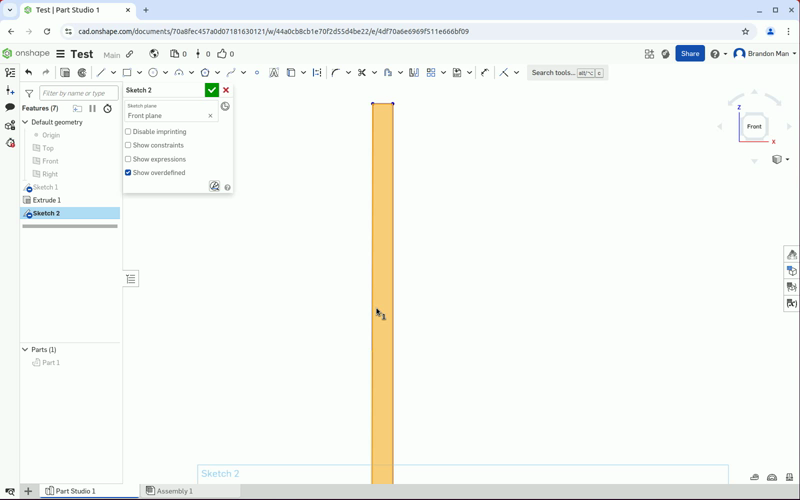
scroll(-6)
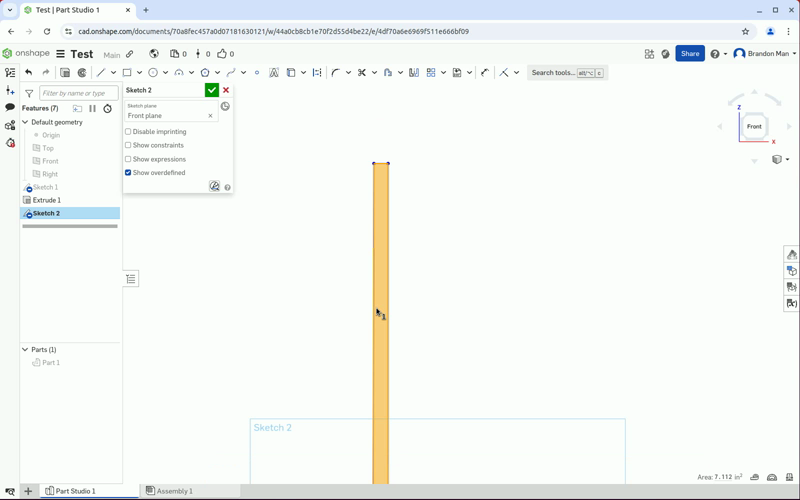
scroll(-6)
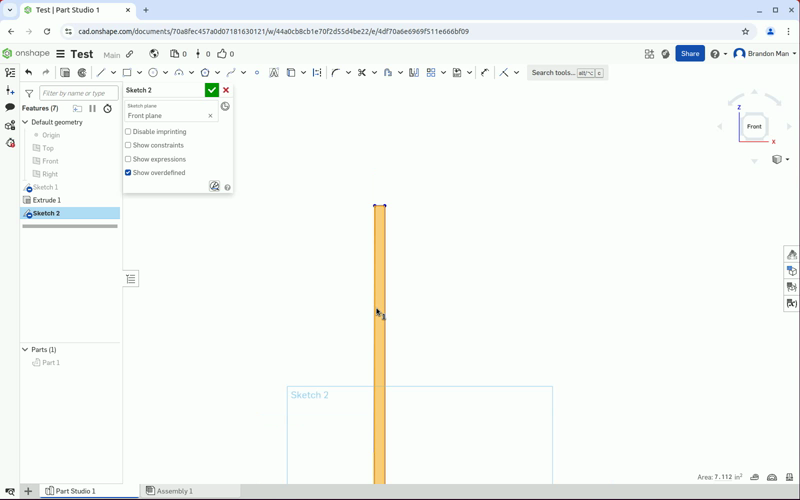
scroll(-6)
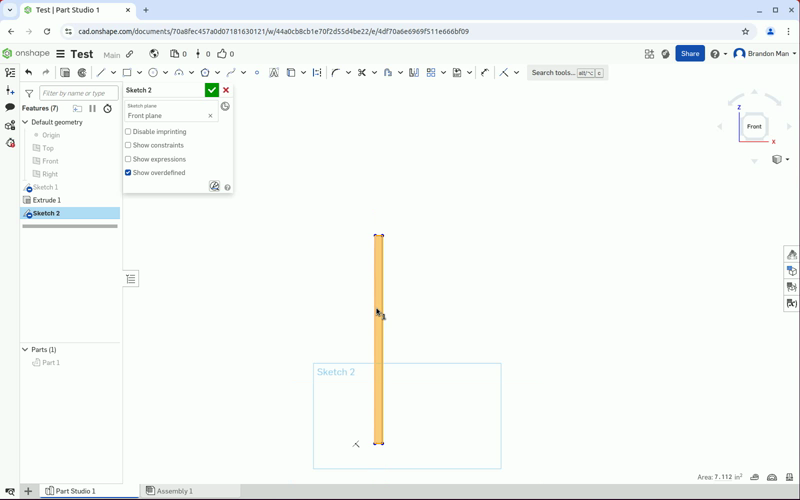
scroll(-6)
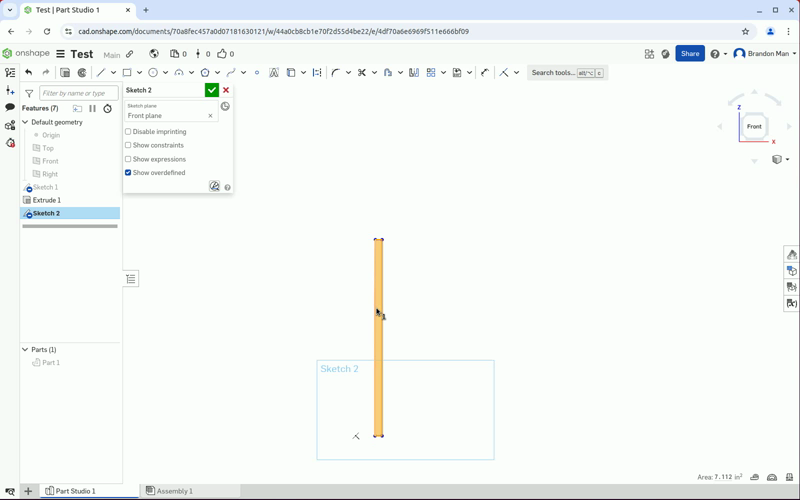
scroll(-6)
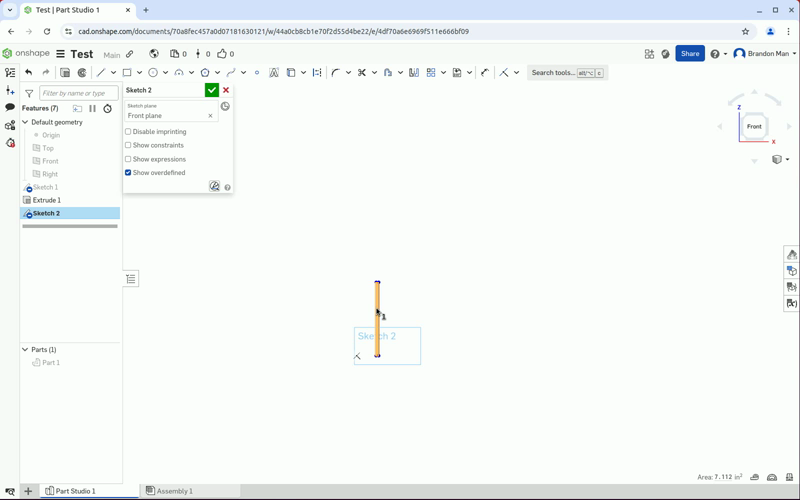
mouse_move(73, 352)
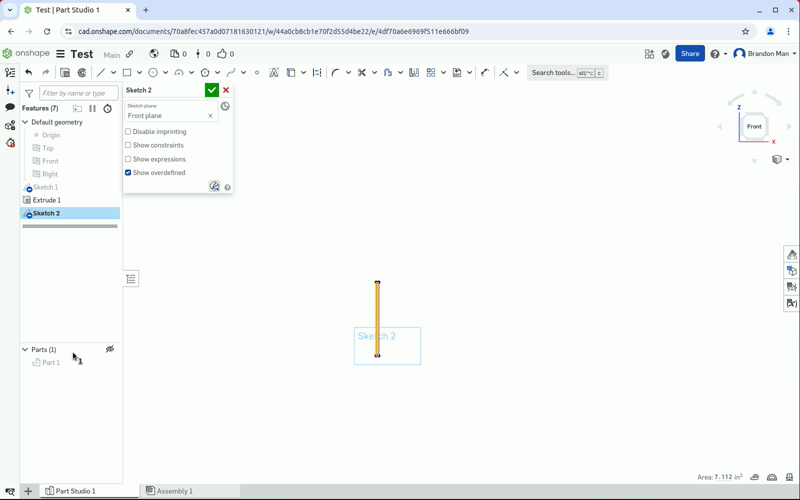
key(shift+y)
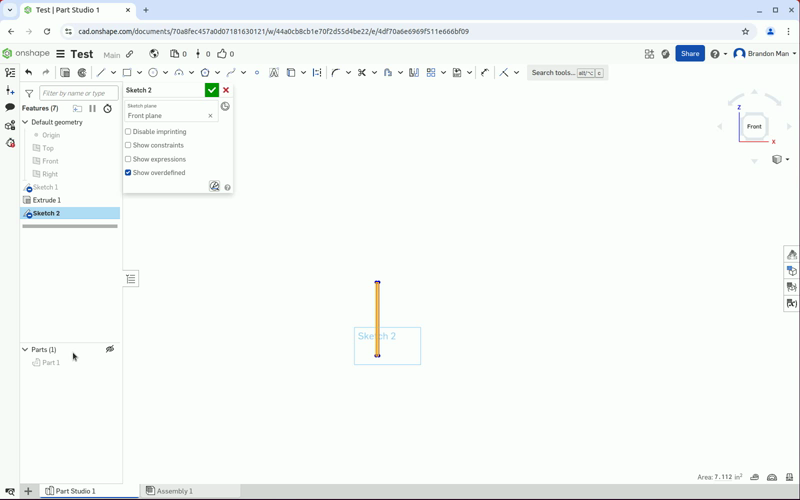
key(shift+e)
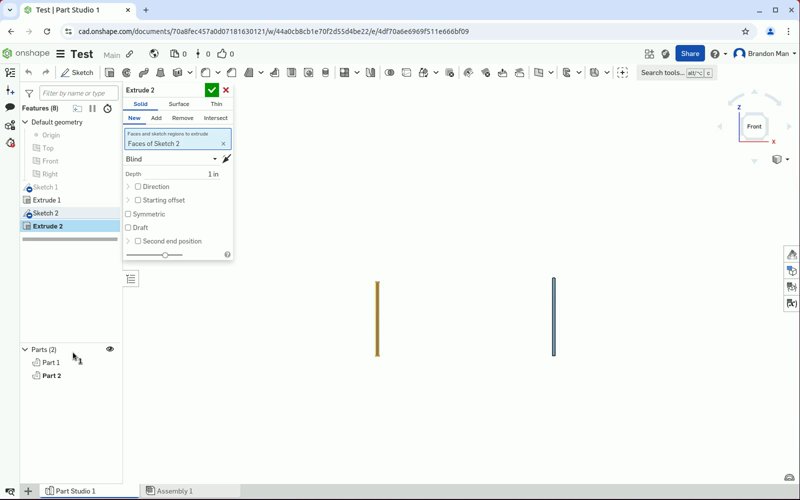
mouse_move(143, 106)
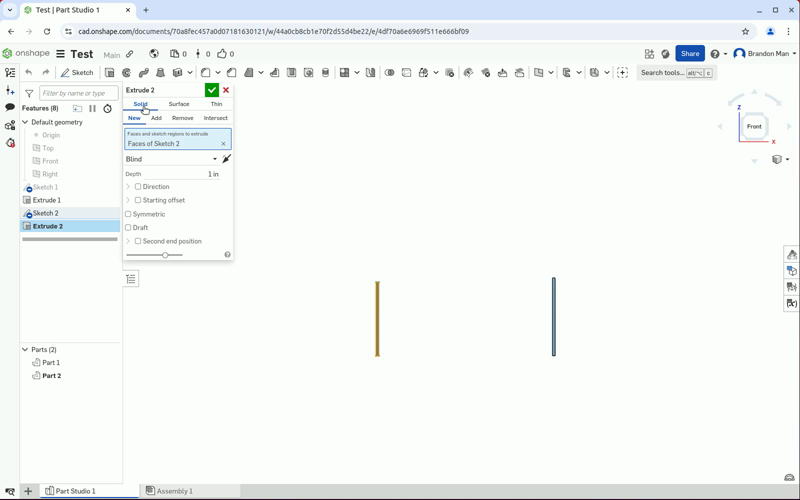
click(143, 106)
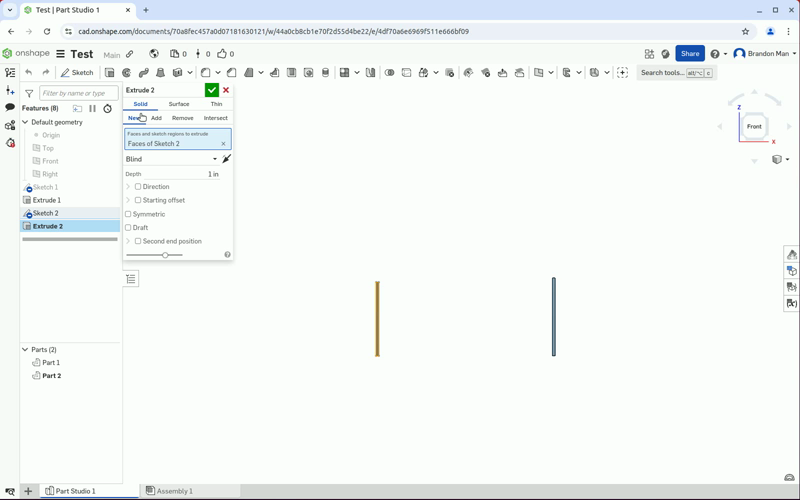
mouse_move(137, 120)
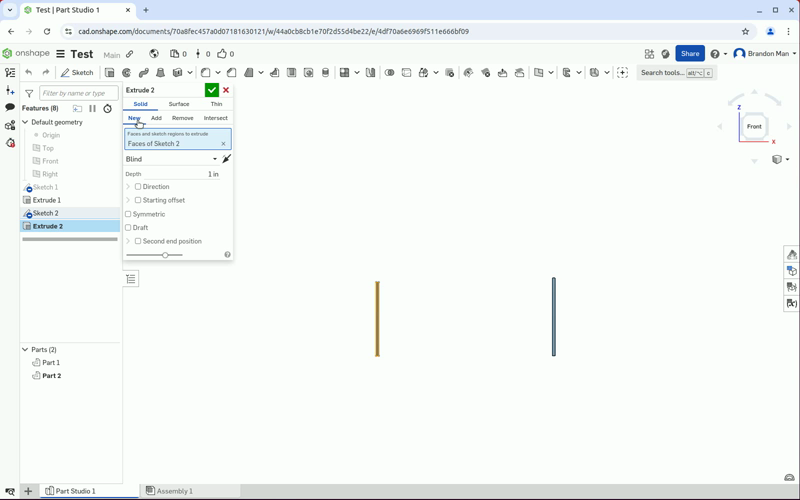
click(137, 120)
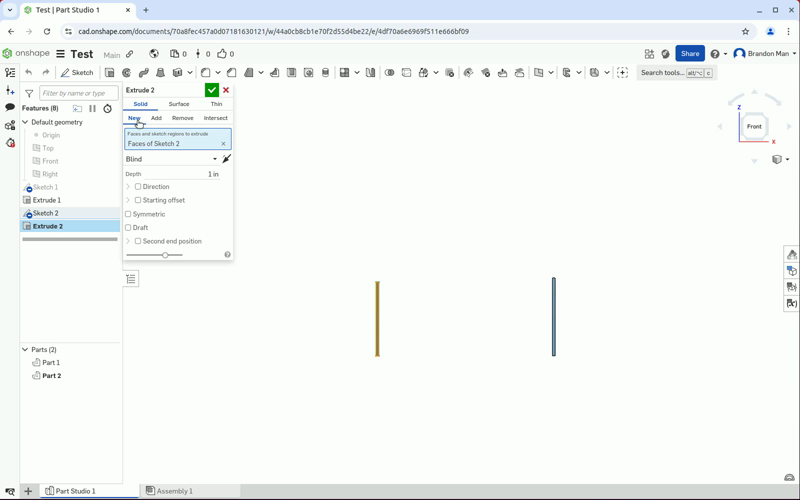
key(tab, 4)
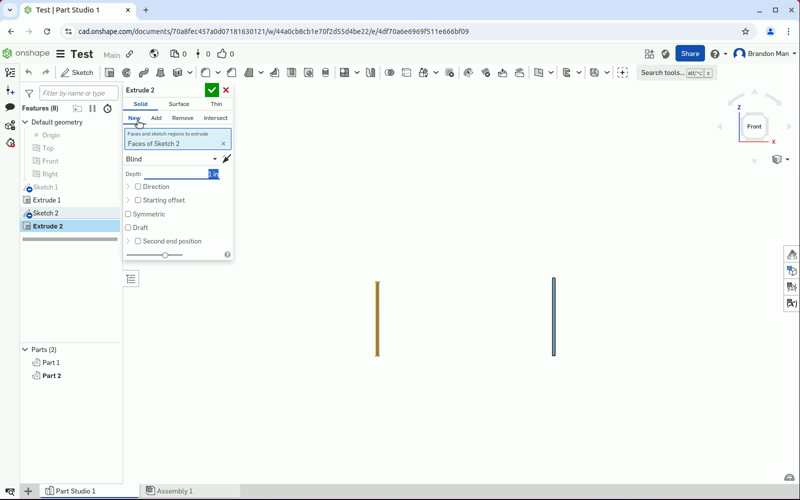
text(23.108)
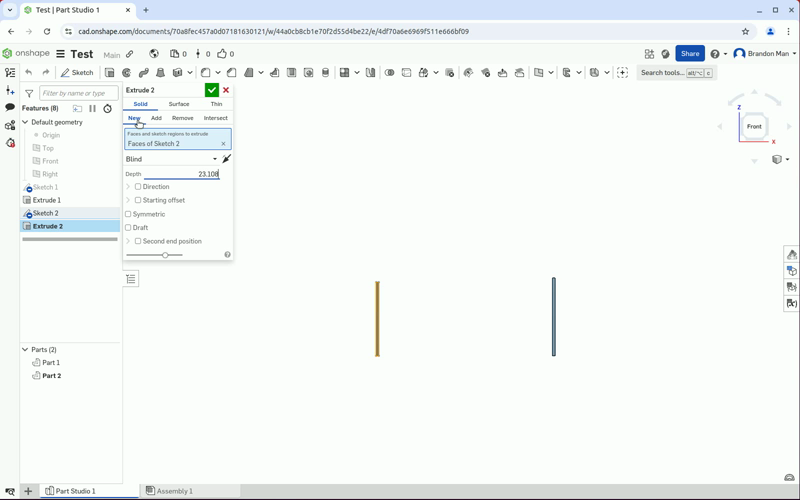
key(enter)
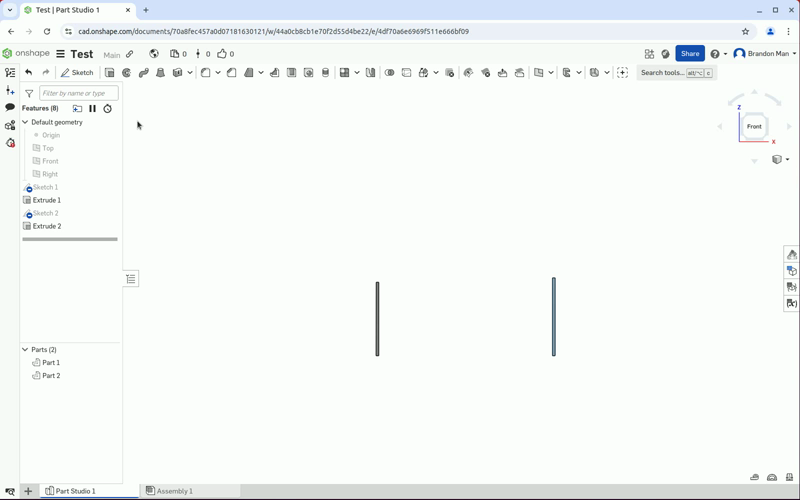
key(shift+h)
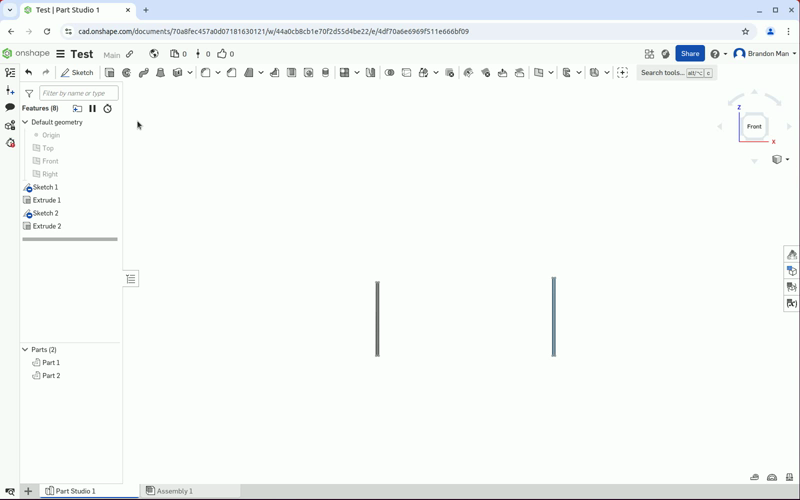
key(shift+h)
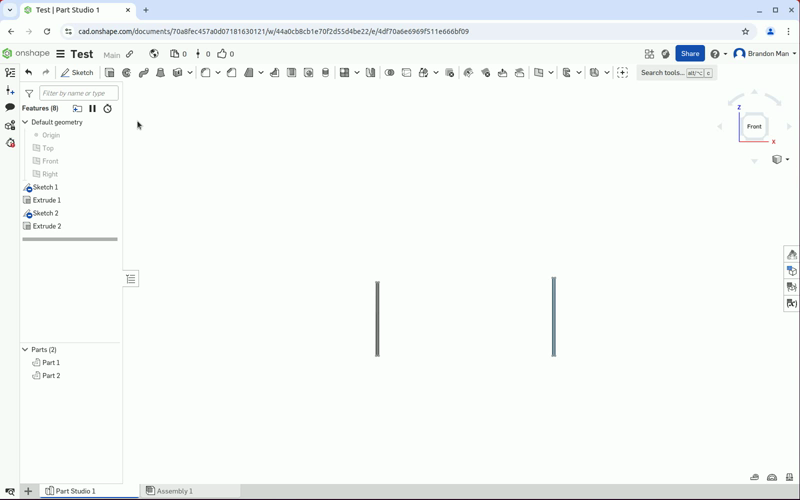
key(shift+7)
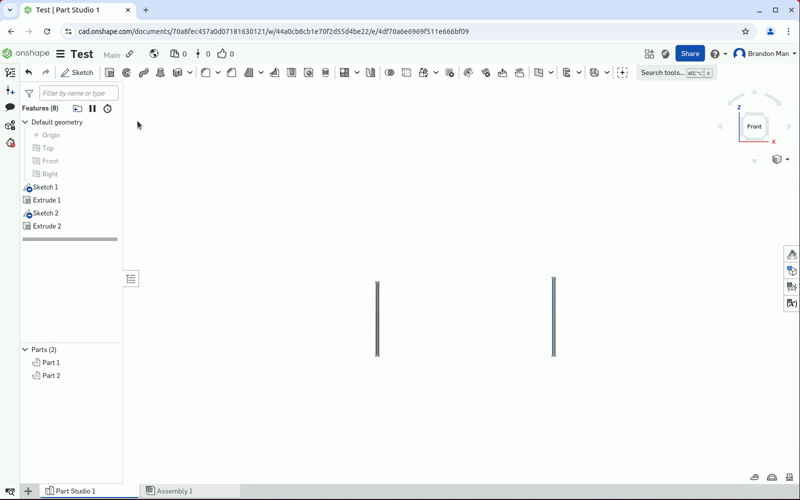
key(left, 2)
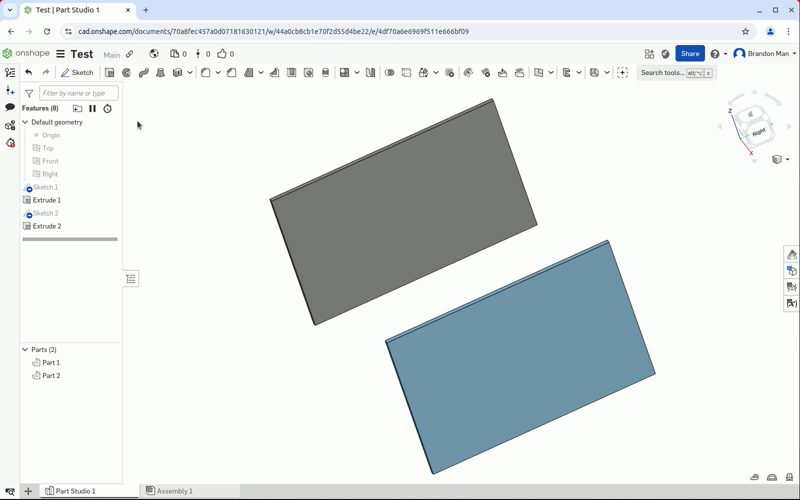
key(down, 2)
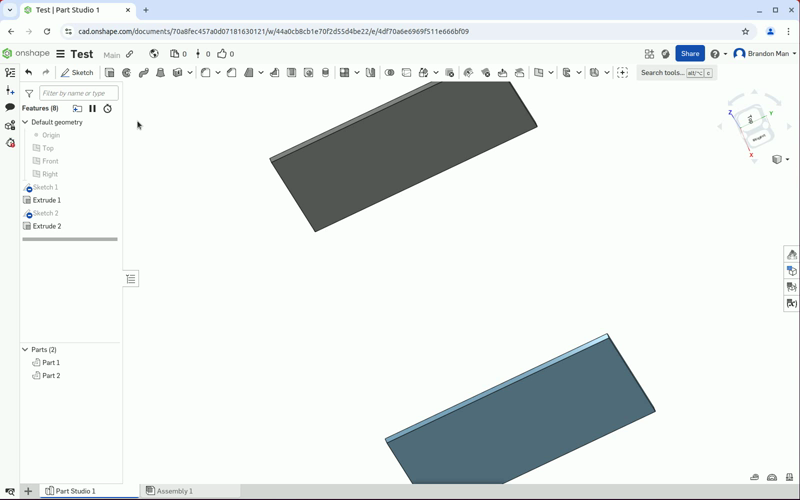
key(up, 2)
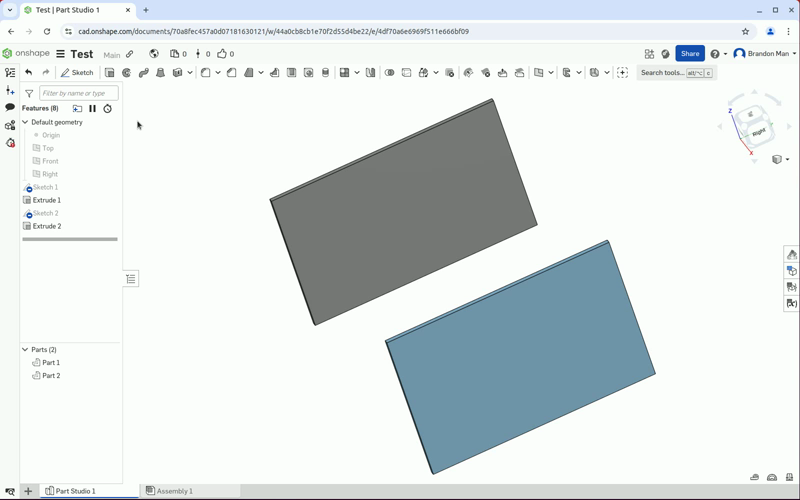
key(right, 2)
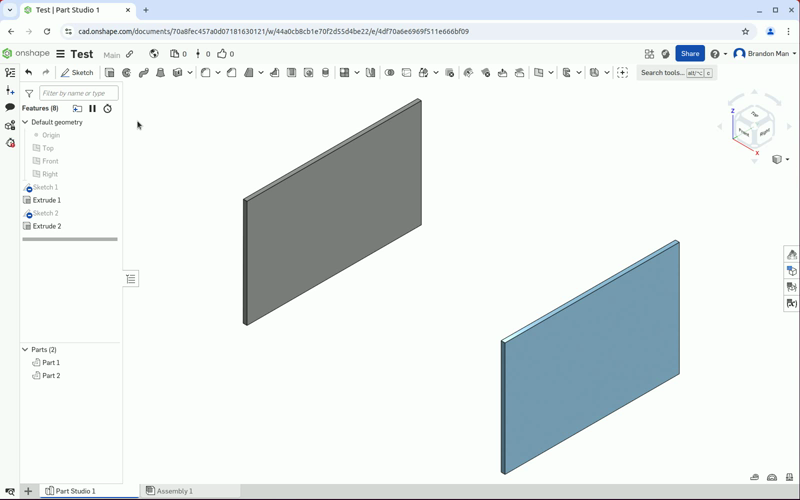
mouse_move(73, 189)
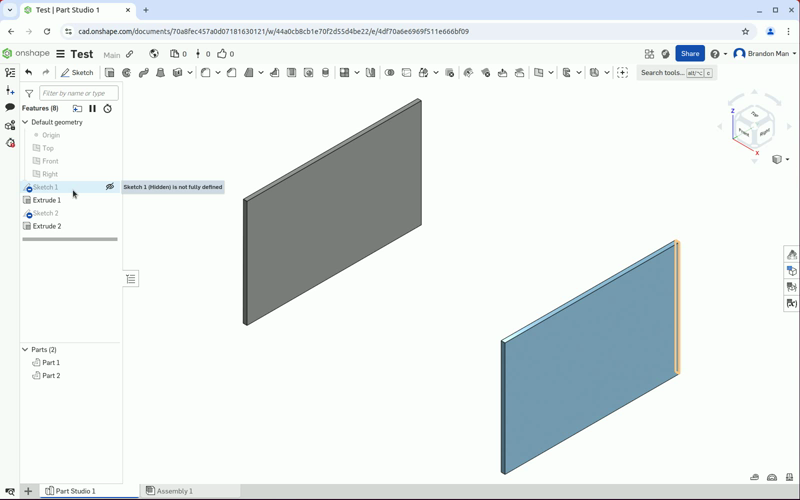
click(73, 189)